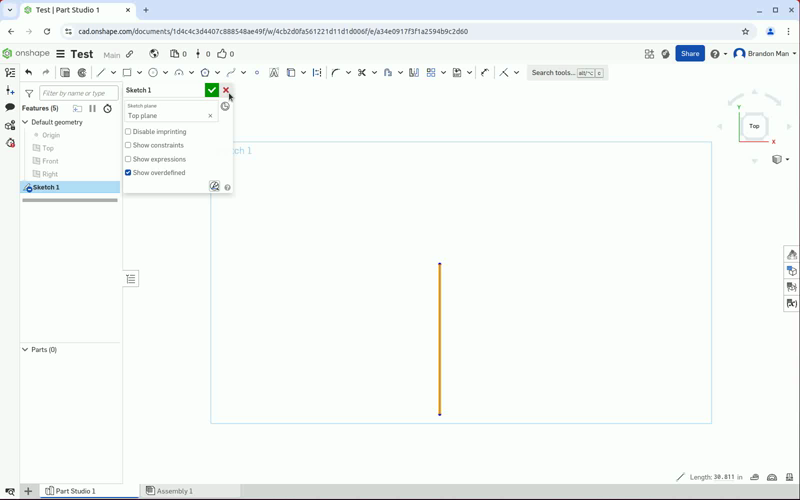
key(shift+h)
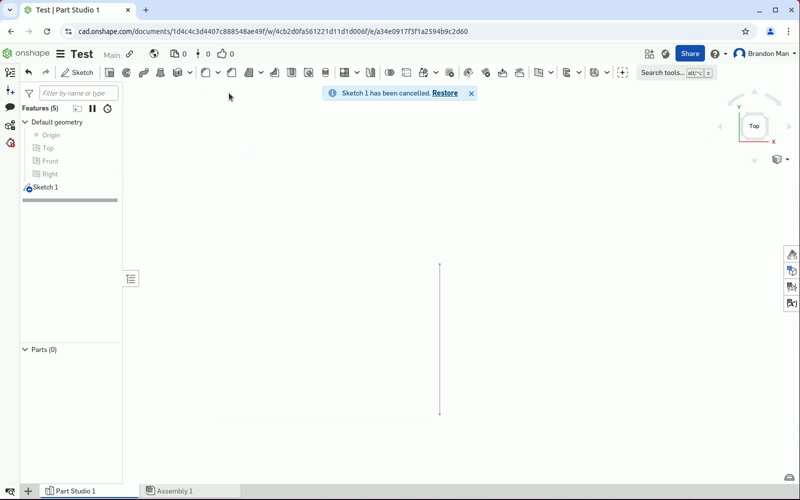
key(shift+s)
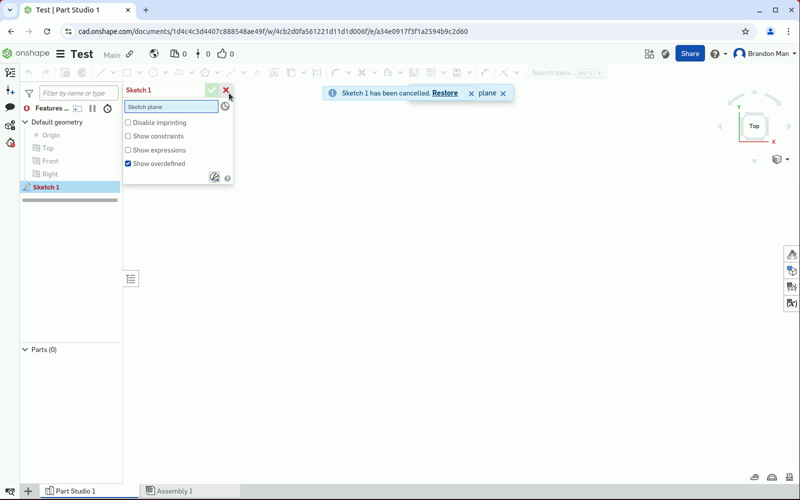
mouse_move(73, 150)
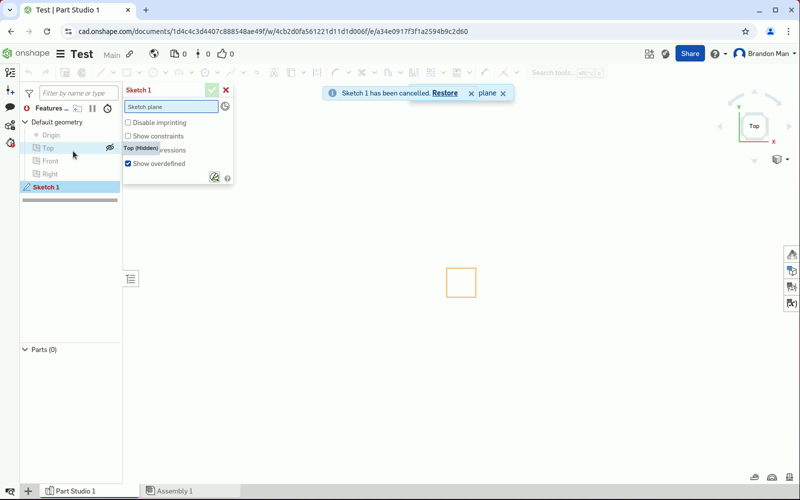
click(73, 150)
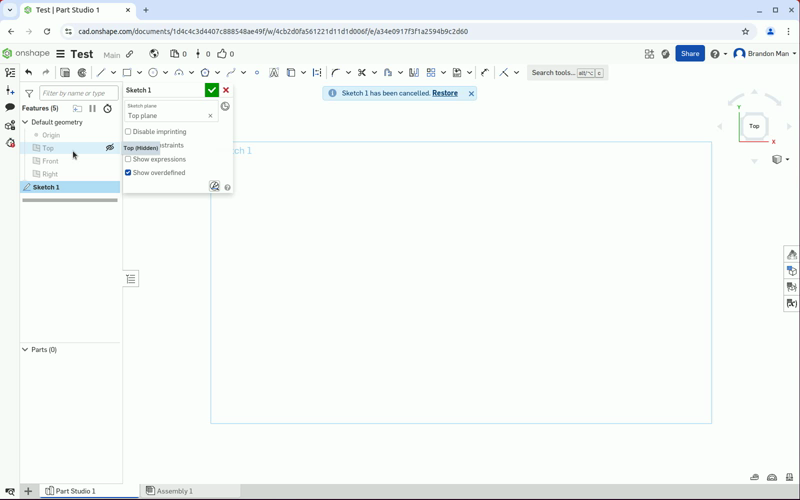
mouse_move(73, 352)
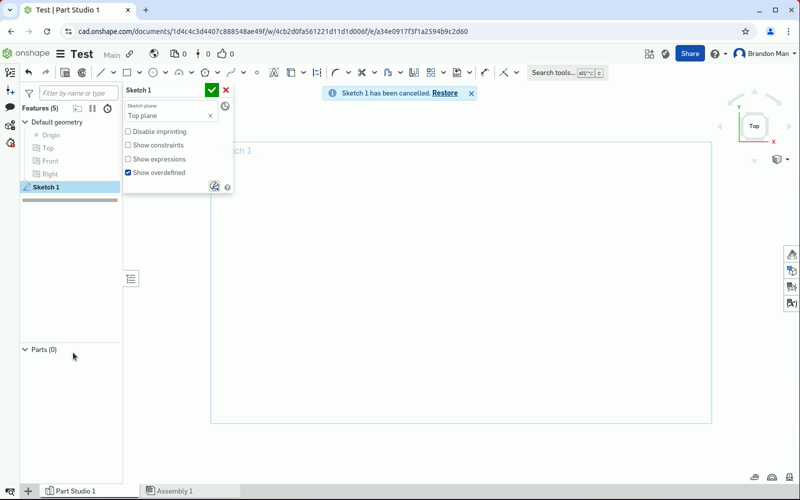
key(y)
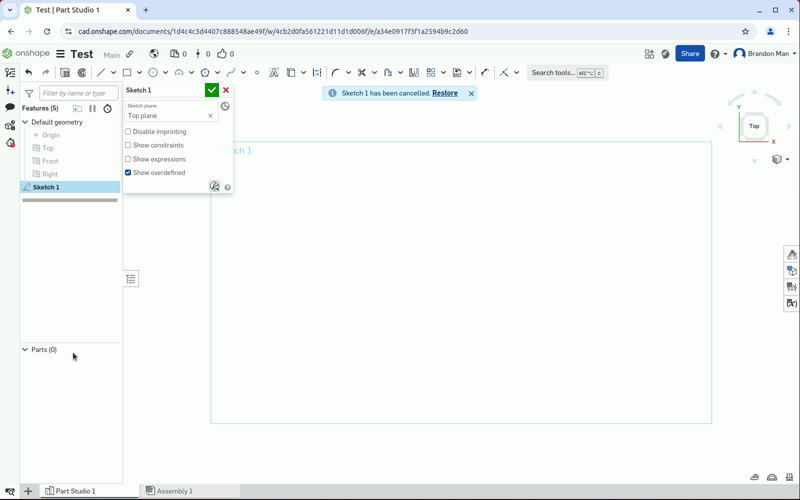
key(l)
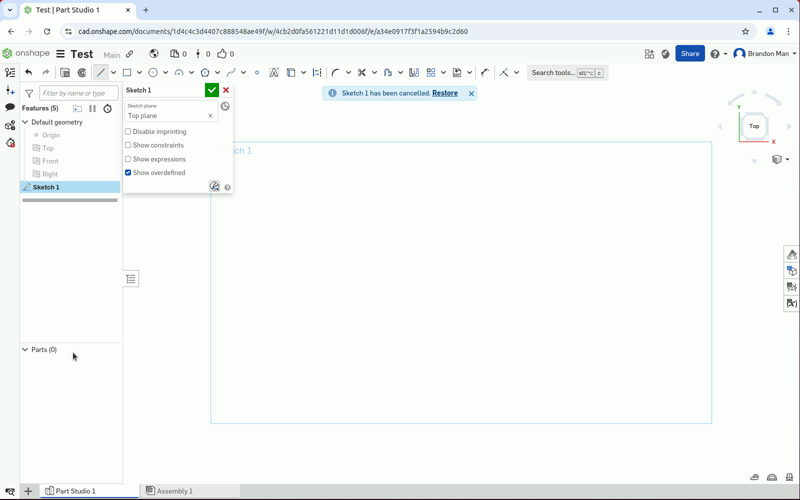
key_down(shift)
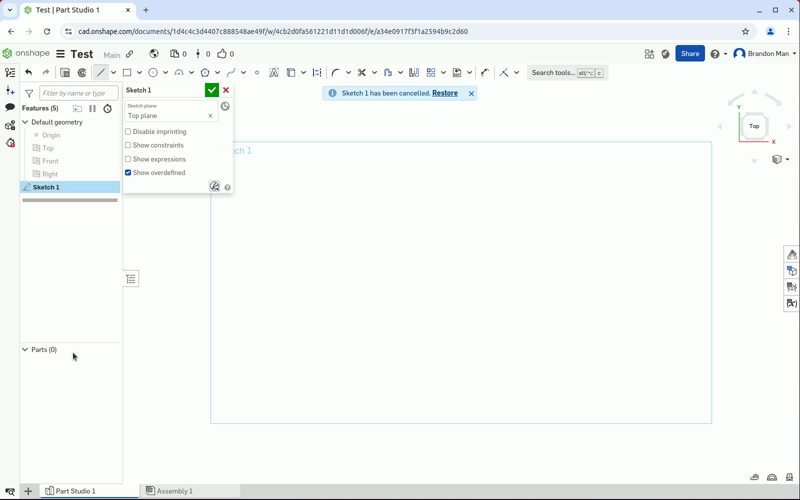
mouse_move(349, 304)
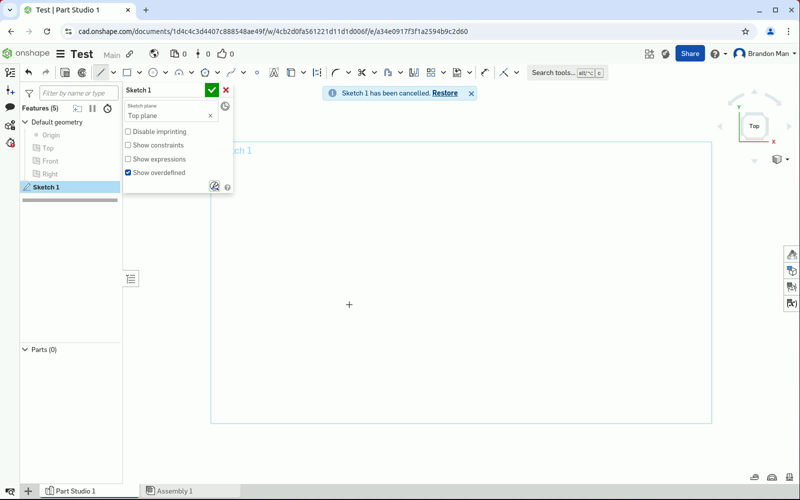
click(349, 304)
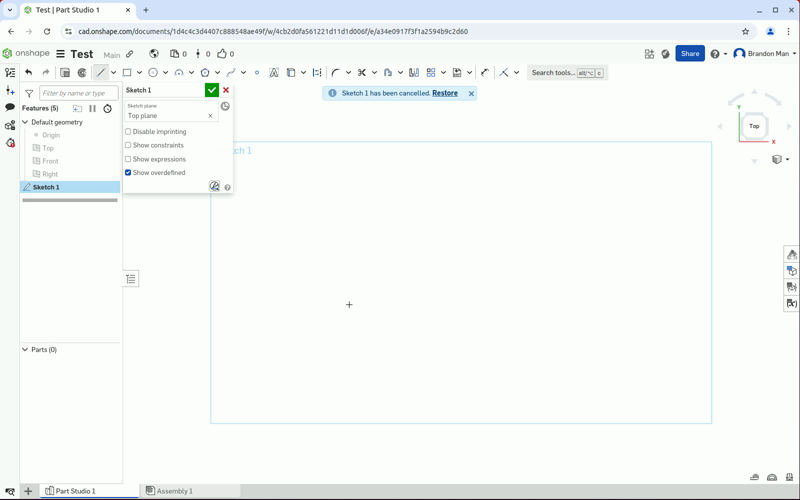
key_up(shift)
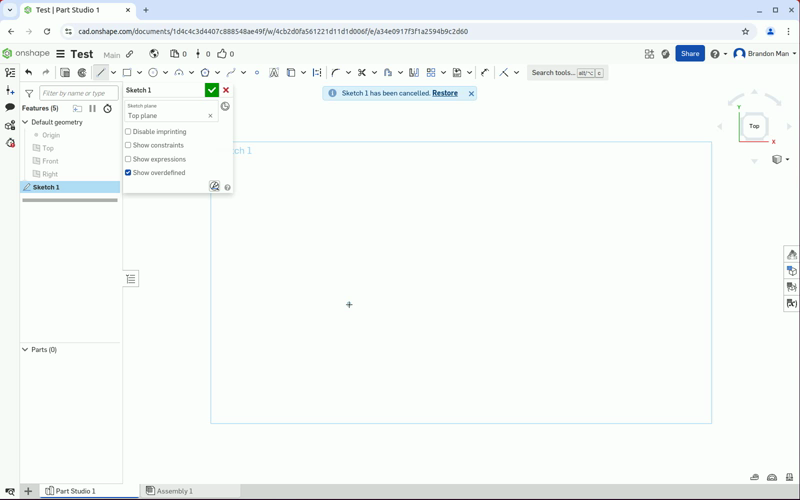
key_down(shift)
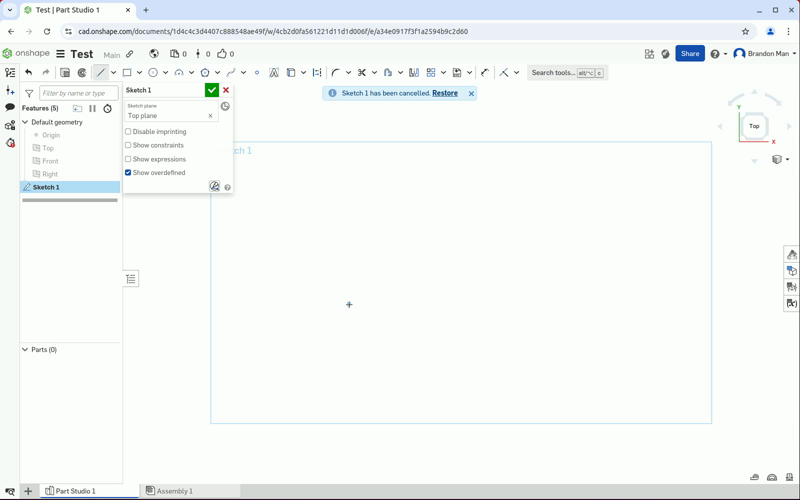
mouse_move(379, 304)
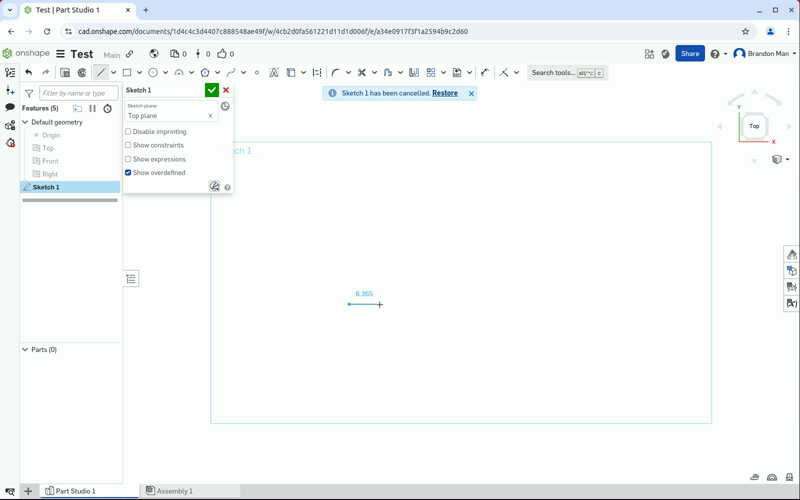
mouse_move(386, 324)
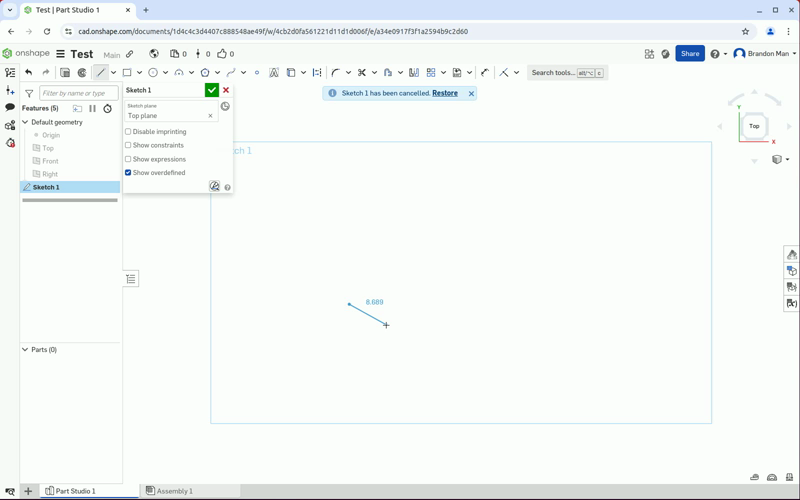
click(386, 324)
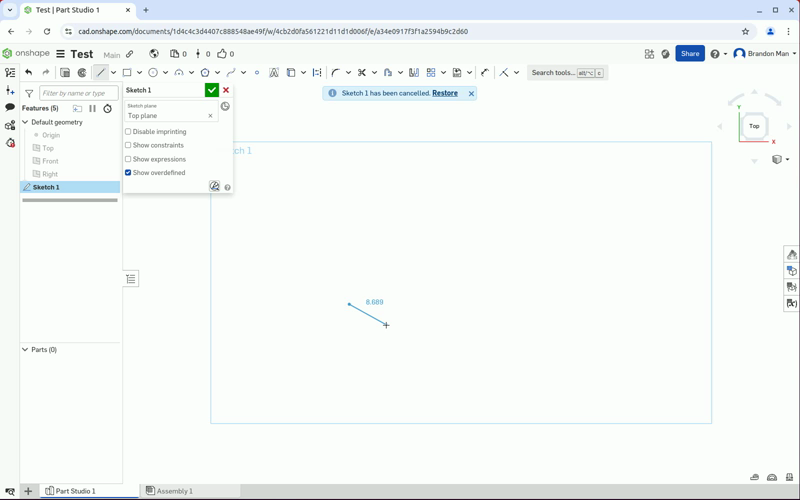
key_up(shift)
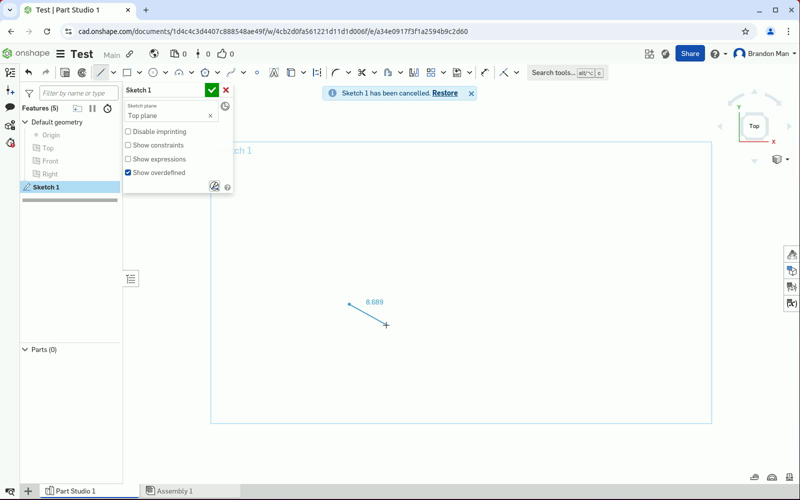
key_down(shift)
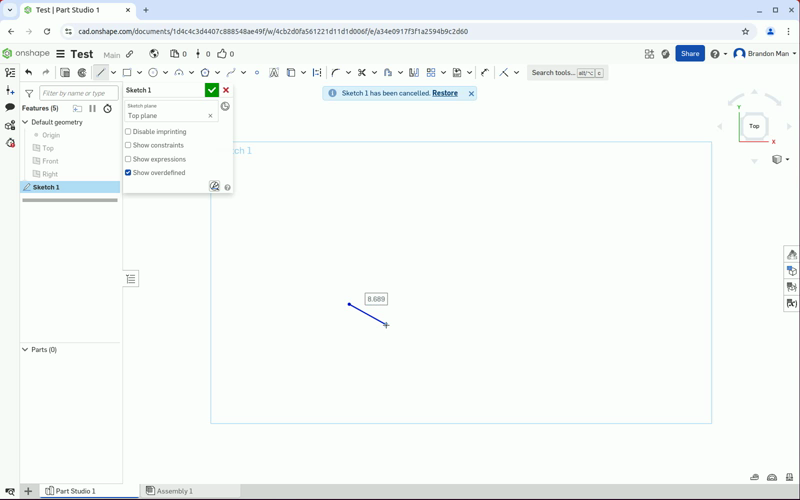
mouse_move(416, 324)
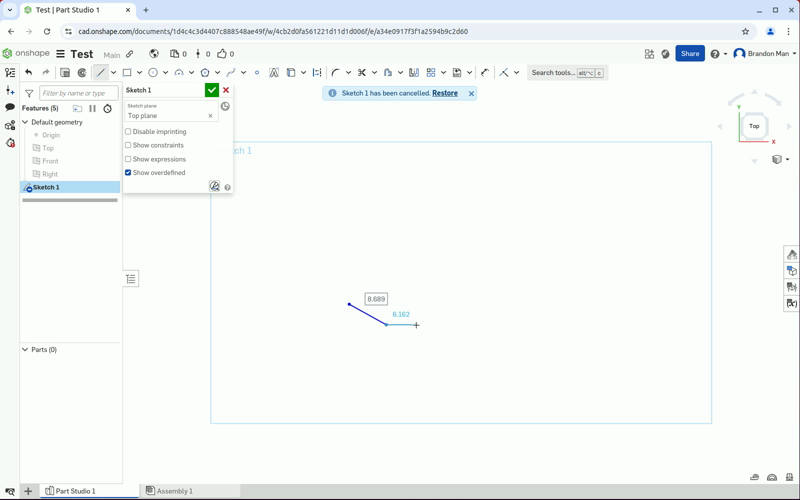
mouse_move(422, 304)
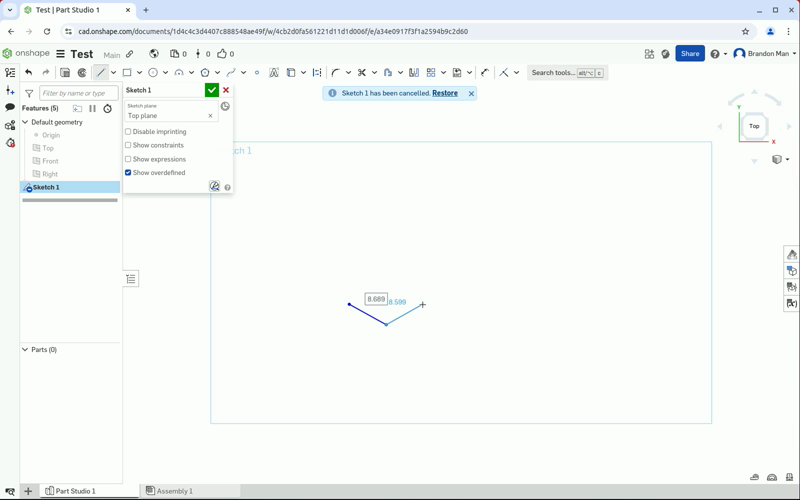
click(422, 304)
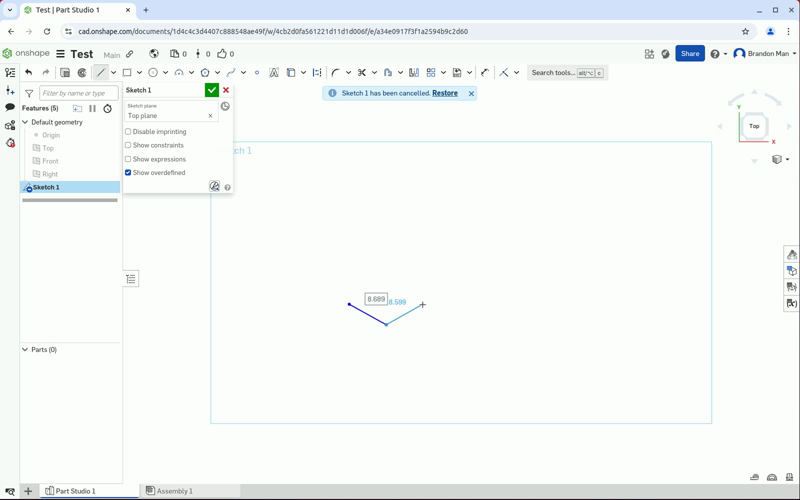
key_up(shift)
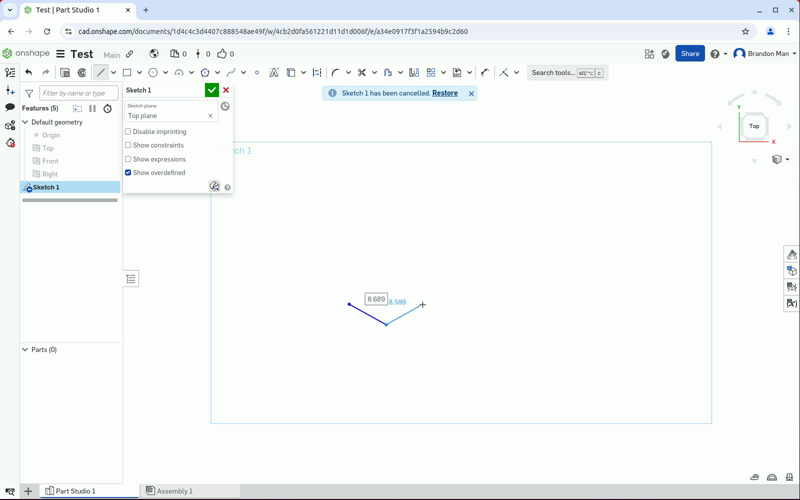
key_down(shift)
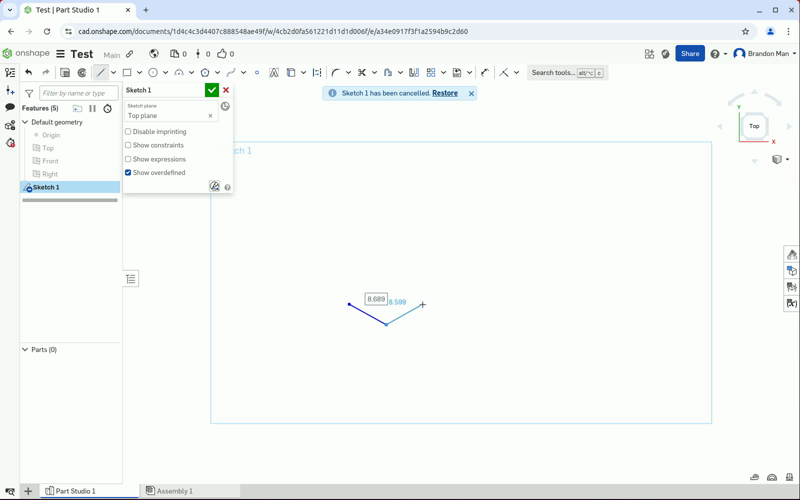
mouse_move(452, 304)
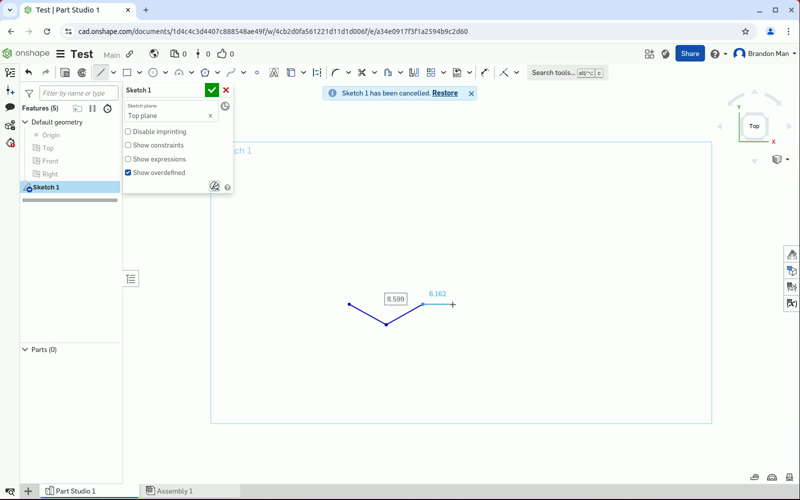
mouse_move(422, 261)
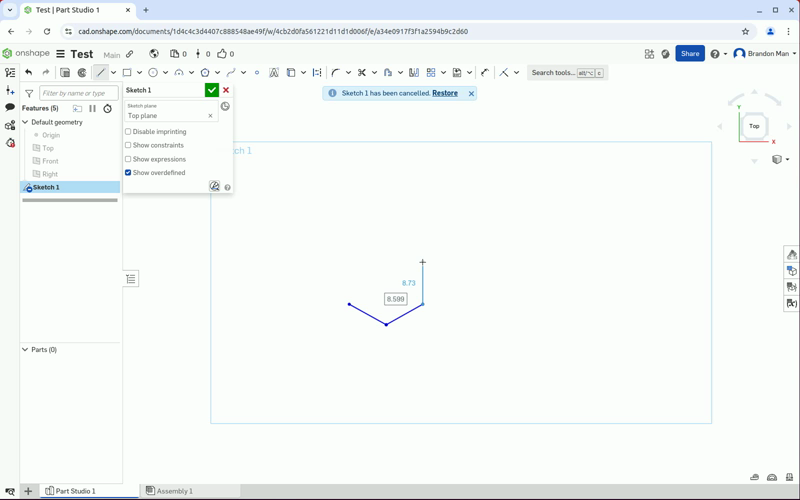
click(422, 261)
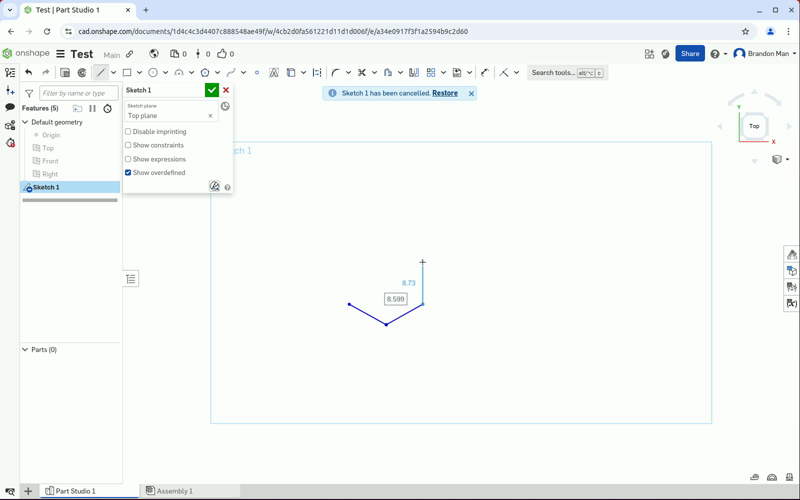
key_up(shift)
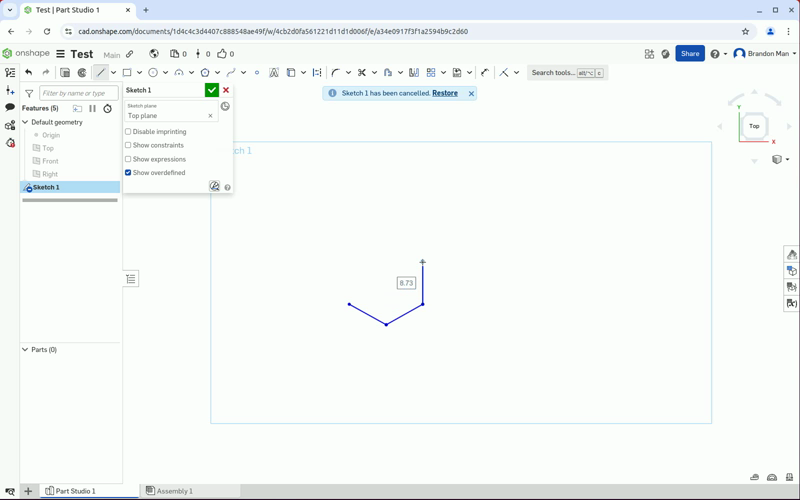
key_down(shift)
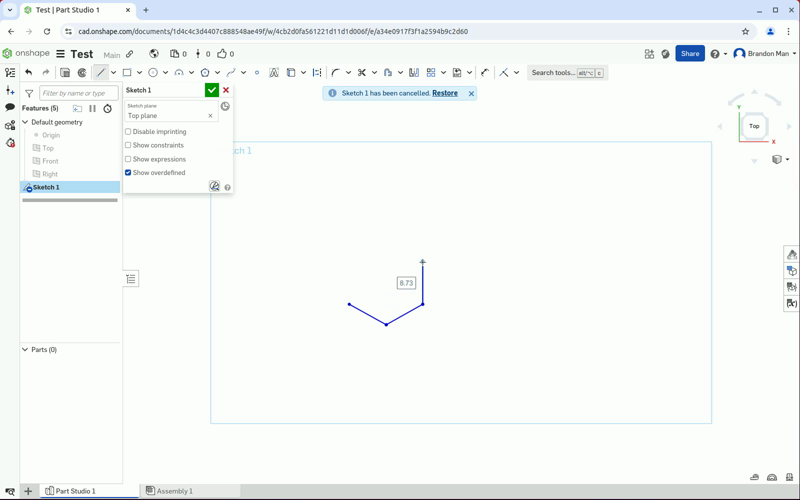
mouse_move(452, 261)
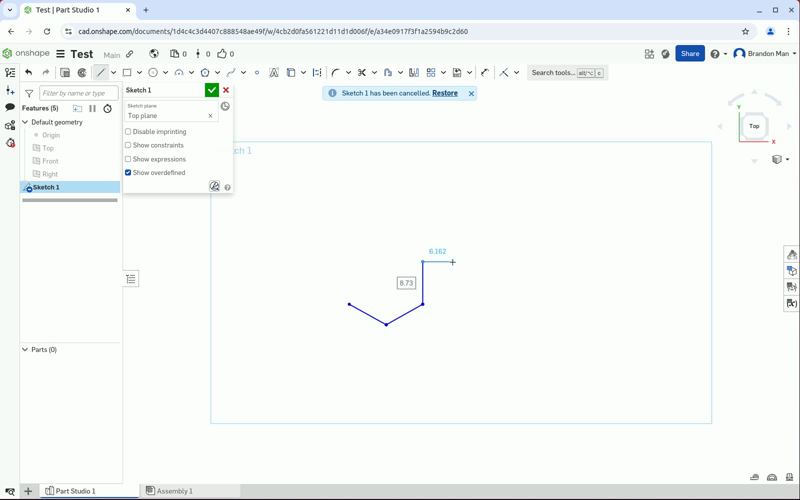
mouse_move(386, 240)
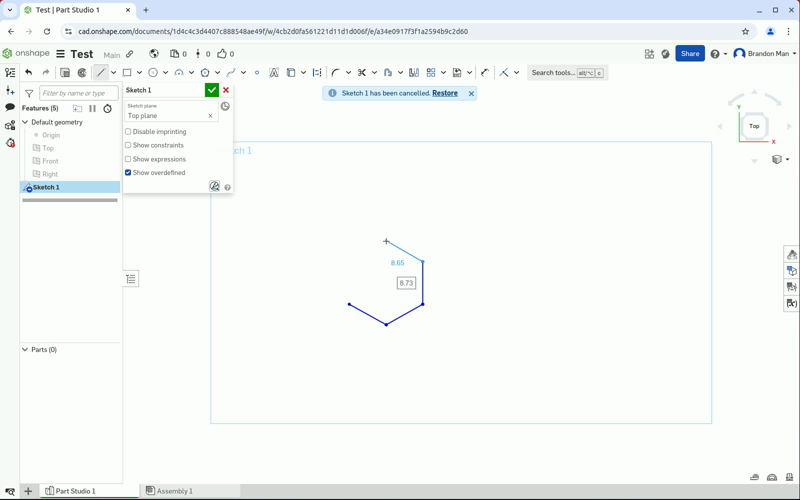
click(386, 240)
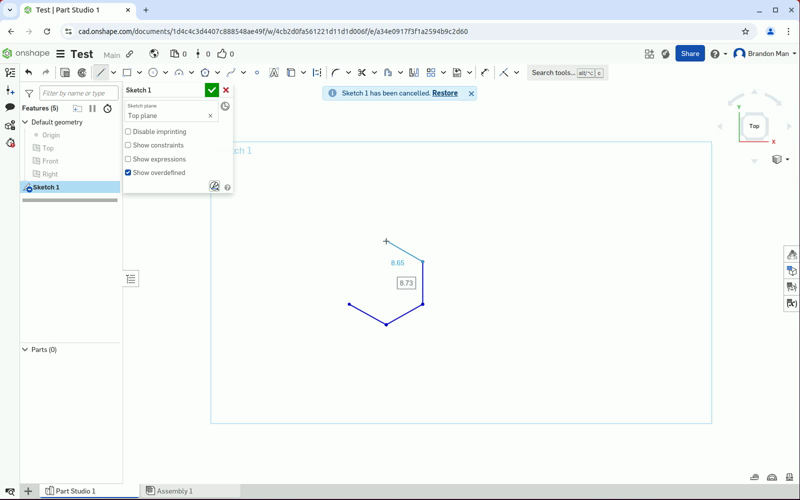
key_up(shift)
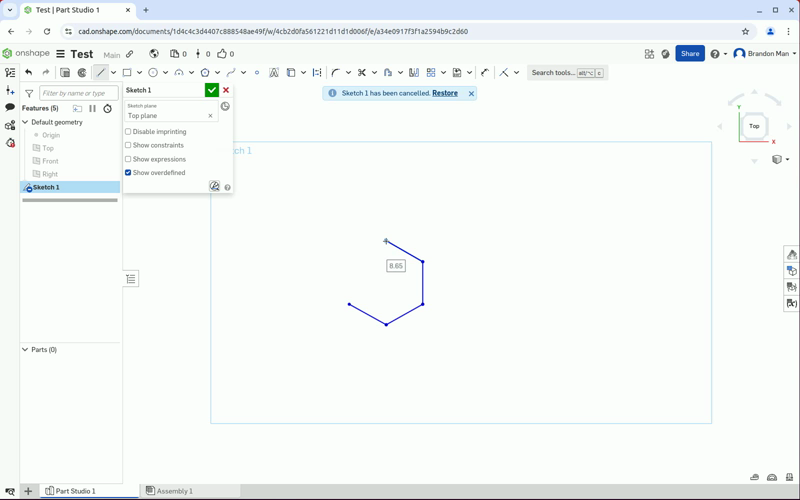
key_down(shift)
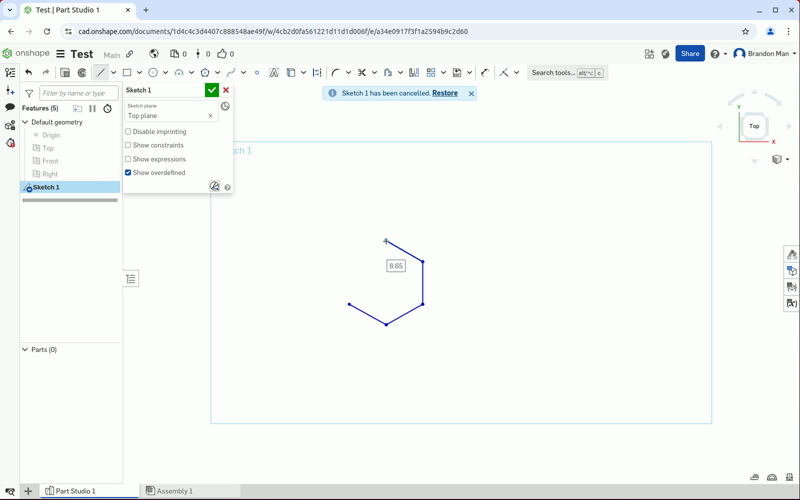
mouse_move(416, 240)
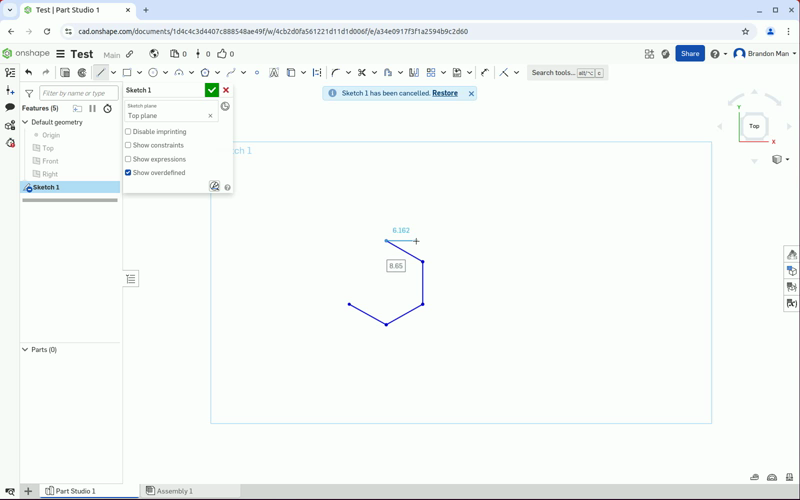
mouse_move(349, 261)
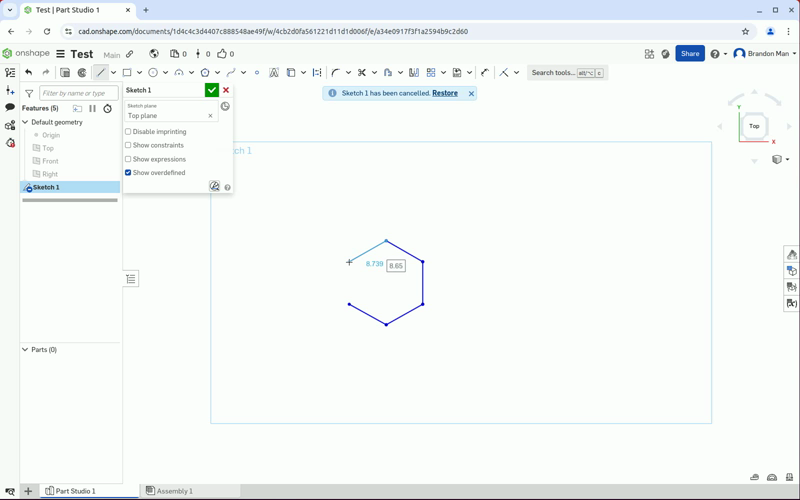
click(349, 261)
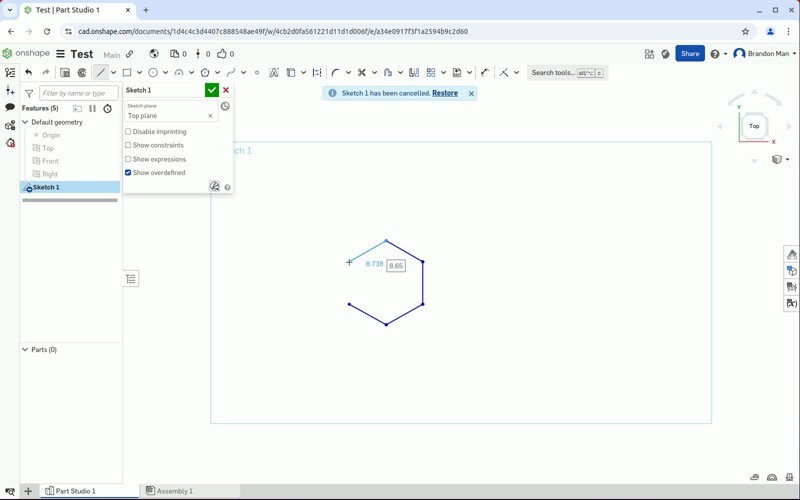
key_up(shift)
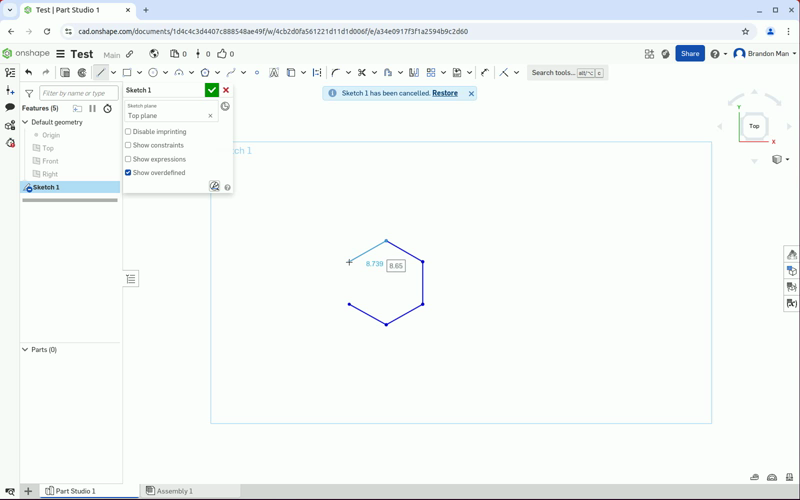
mouse_move(379, 261)
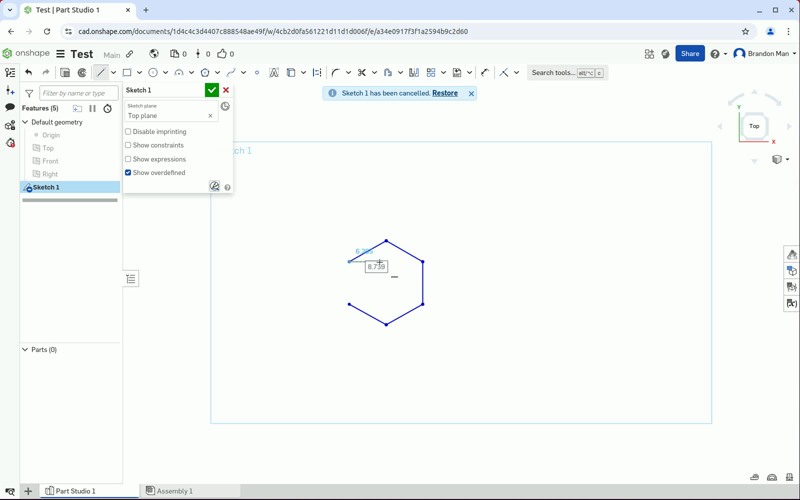
key_down(shift)
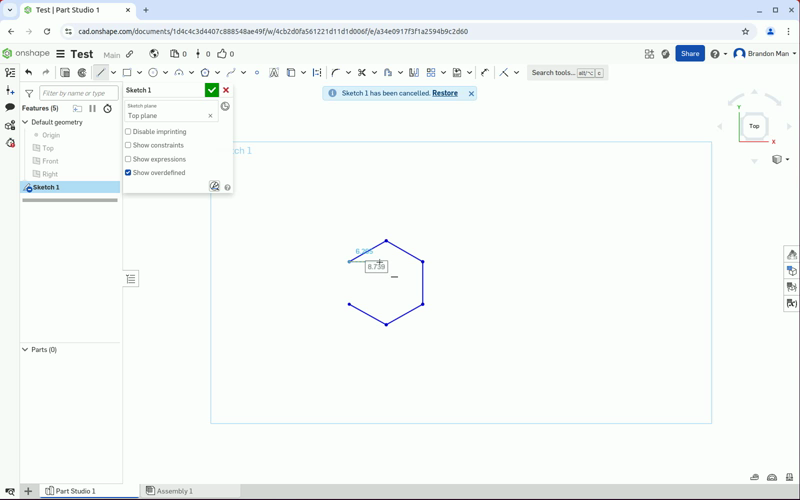
mouse_move(349, 304)
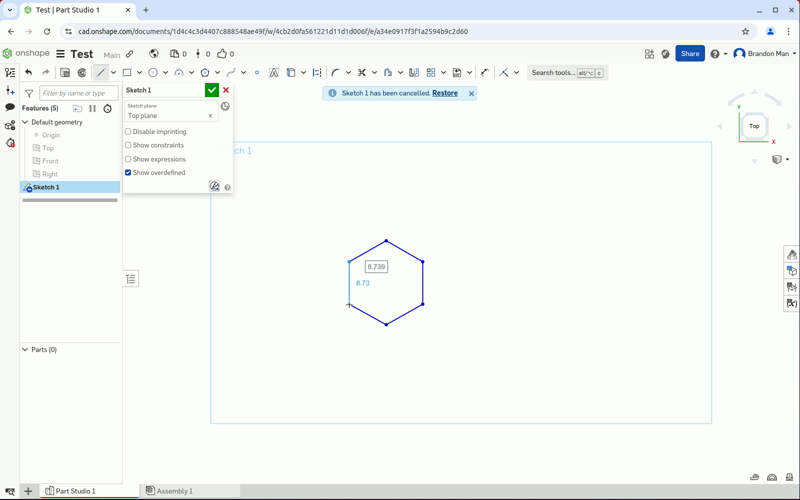
key_up(shift)
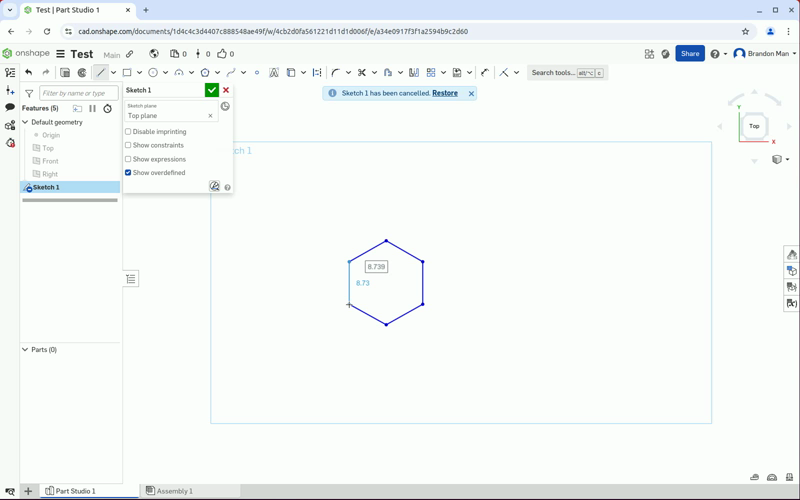
click(349, 304)
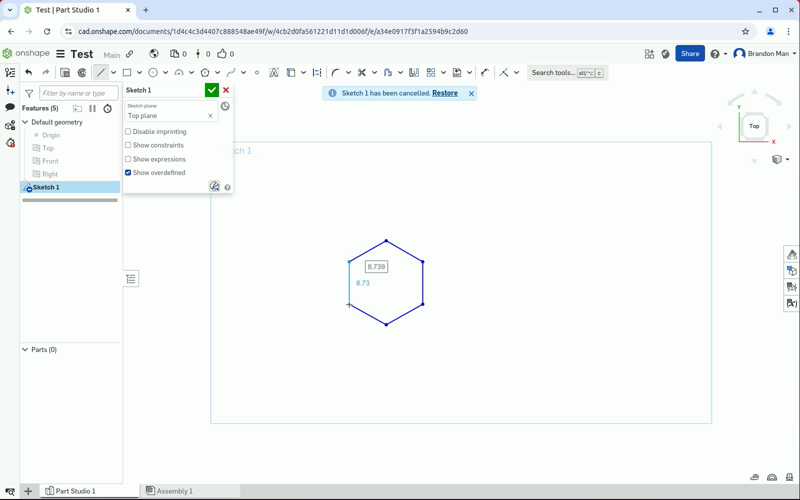
key(esc)
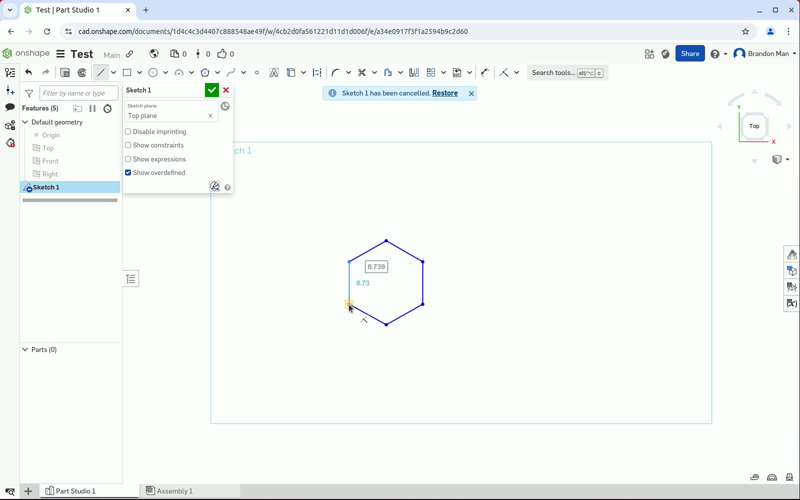
mouse_move(365, 292)
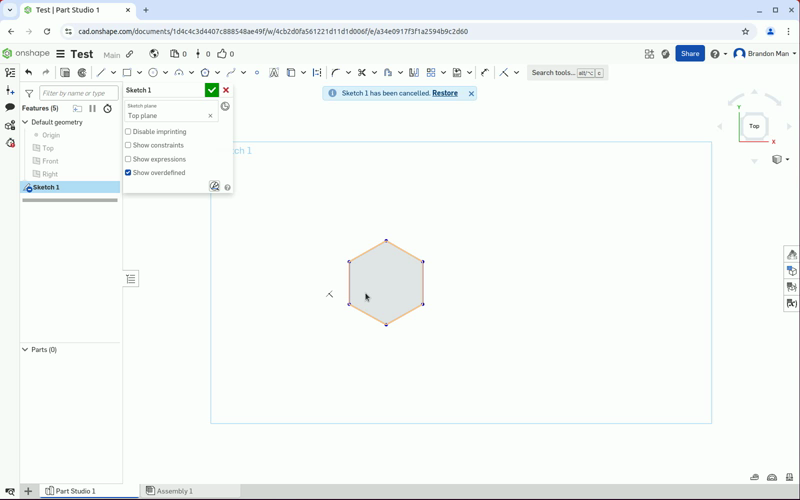
click(365, 292)
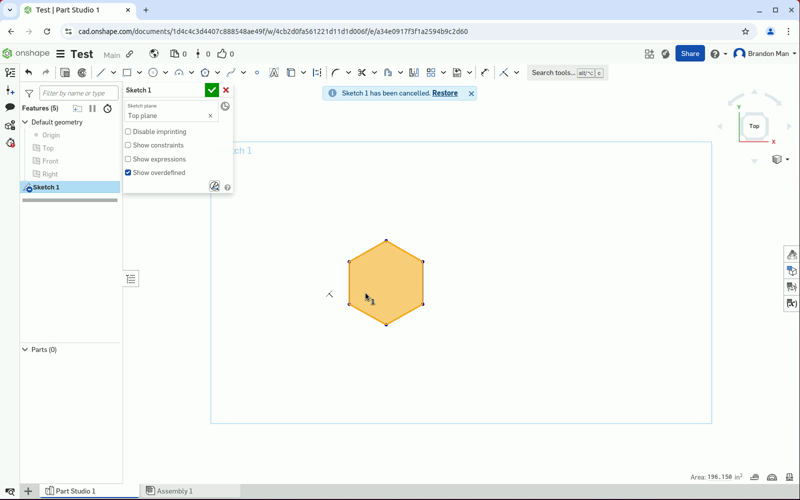
mouse_move(73, 352)
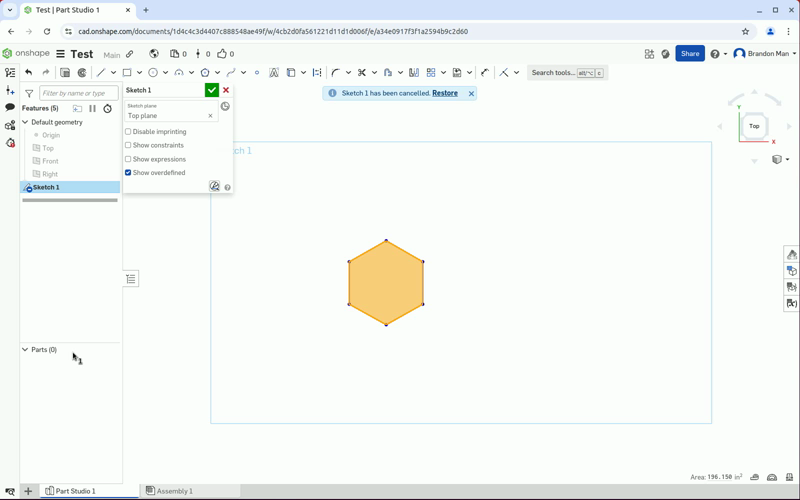
key(shift+y)
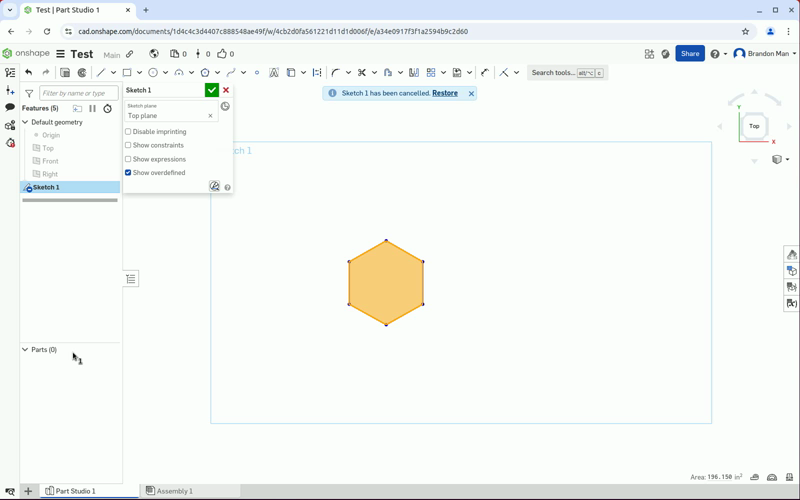
key(shift+e)
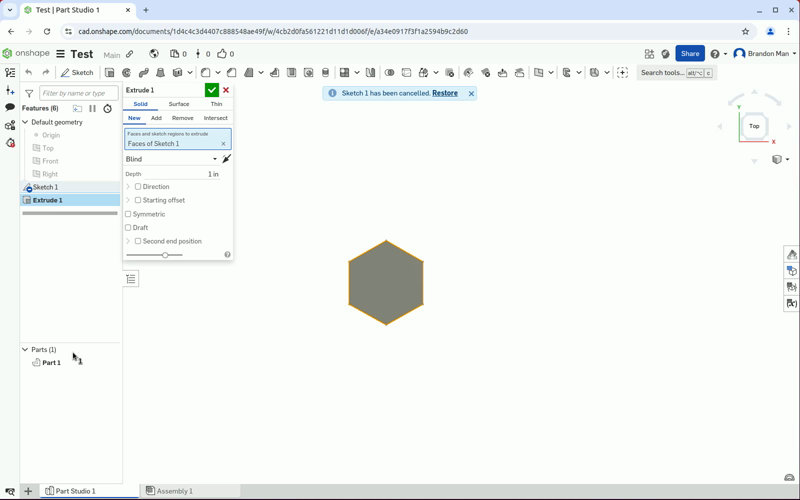
mouse_move(143, 106)
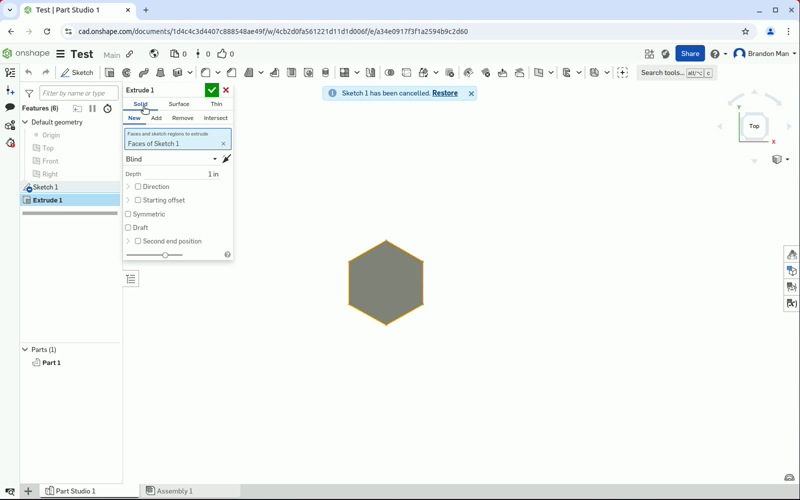
click(143, 106)
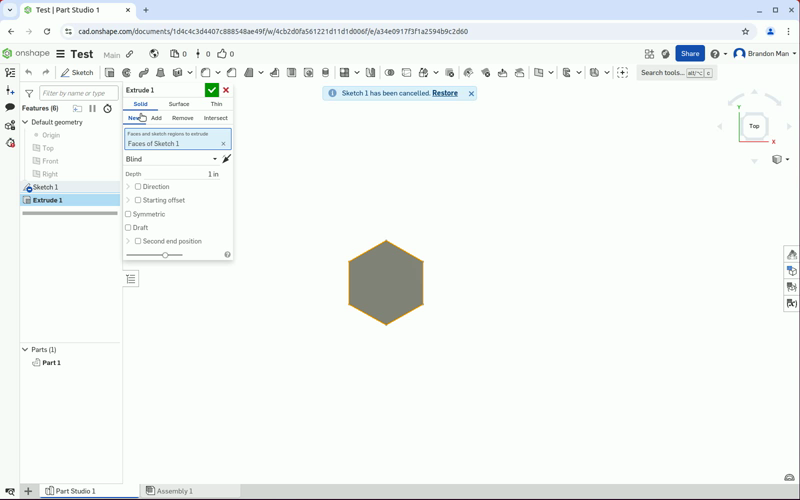
mouse_move(137, 120)
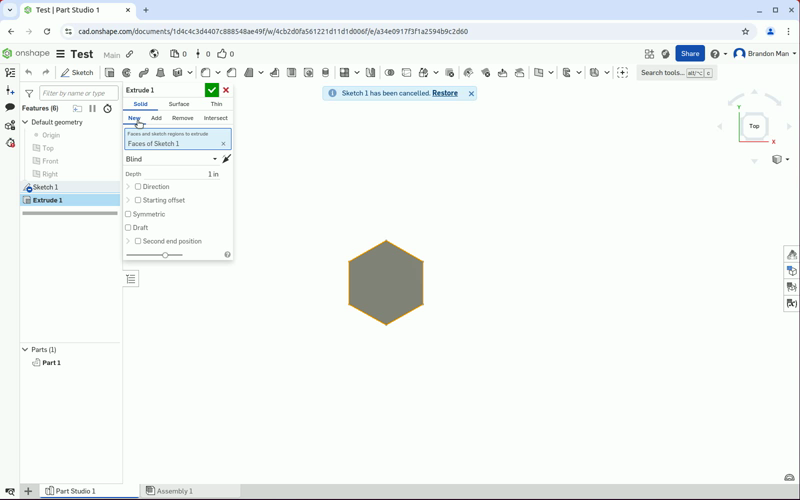
click(137, 120)
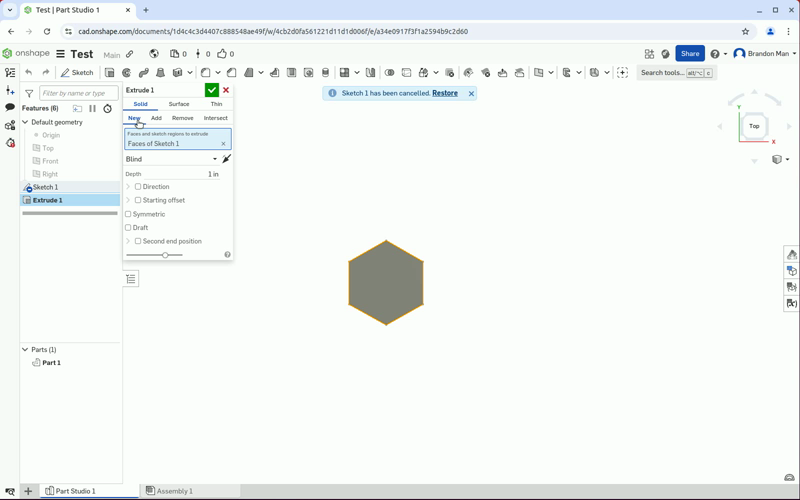
key(tab, 4)
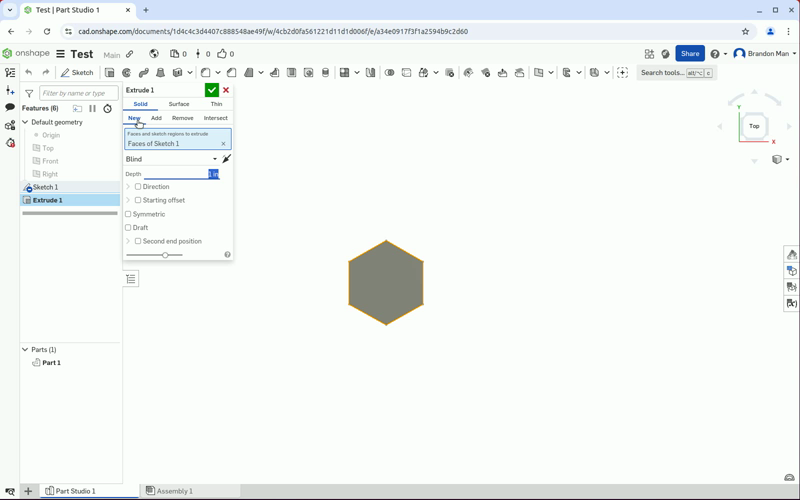
text(1.685)
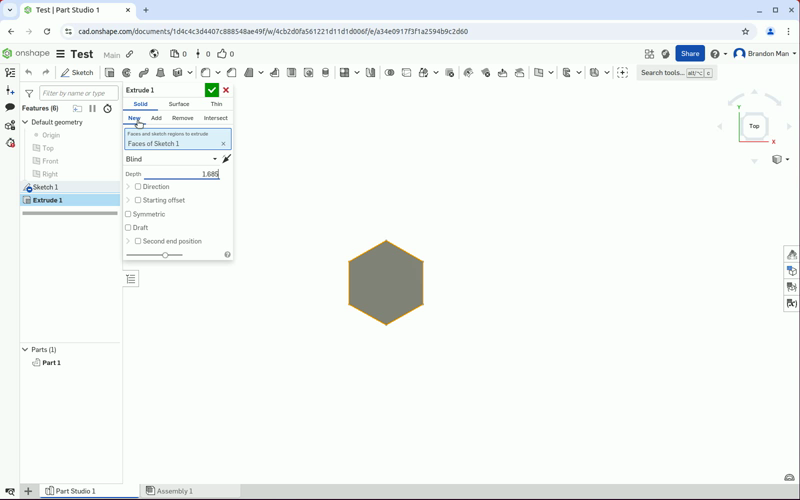
key(enter)
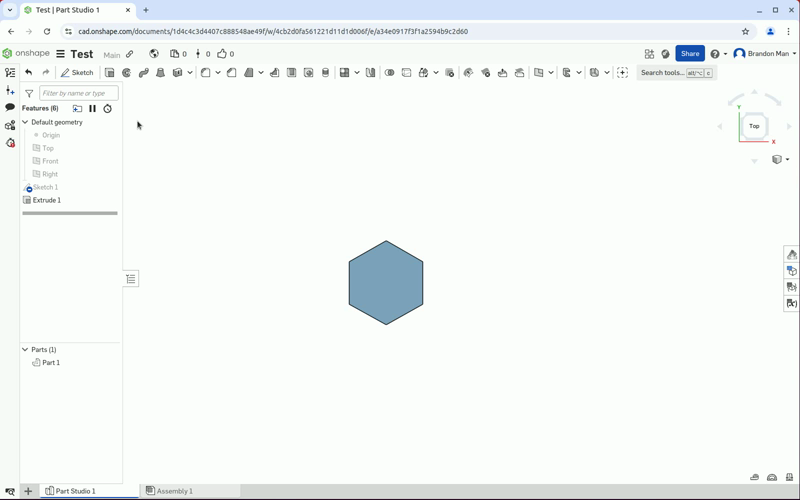
key(shift+h)
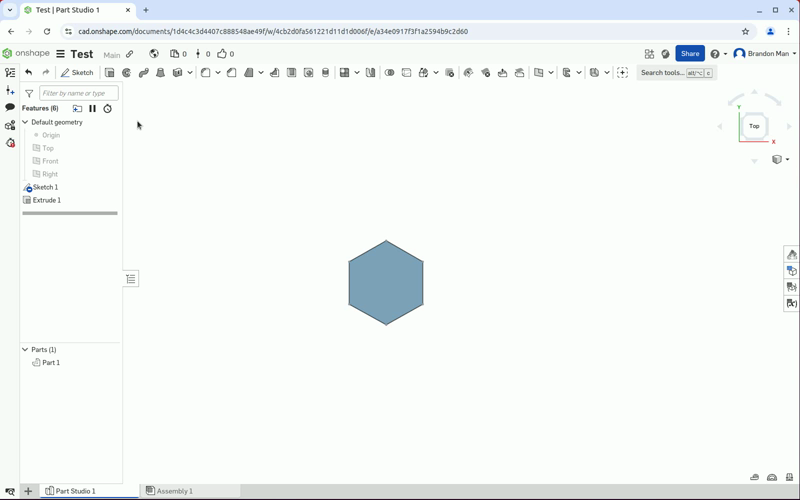
key(shift+h)
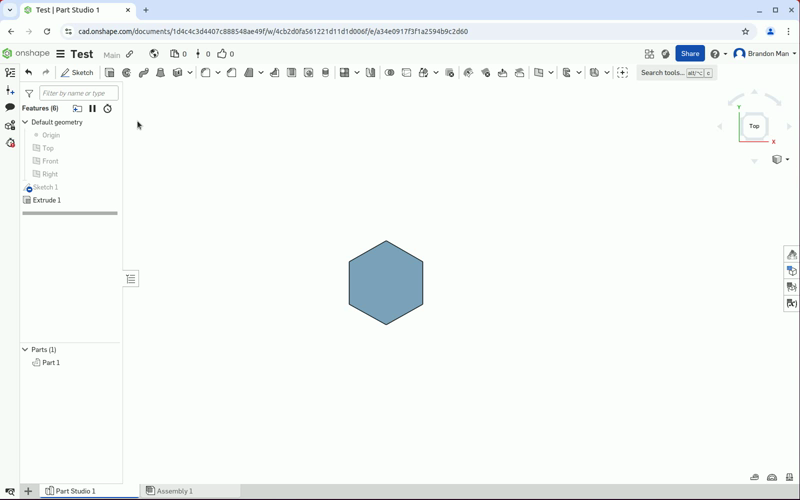
mouse_move(73, 189)
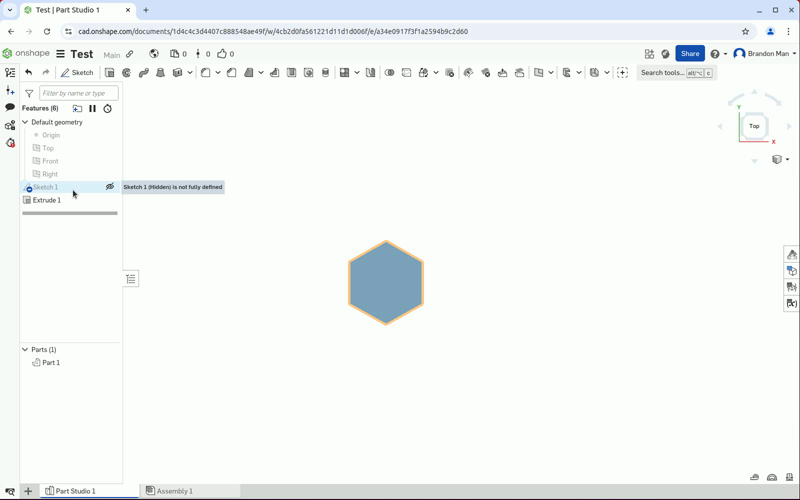
click(73, 189)
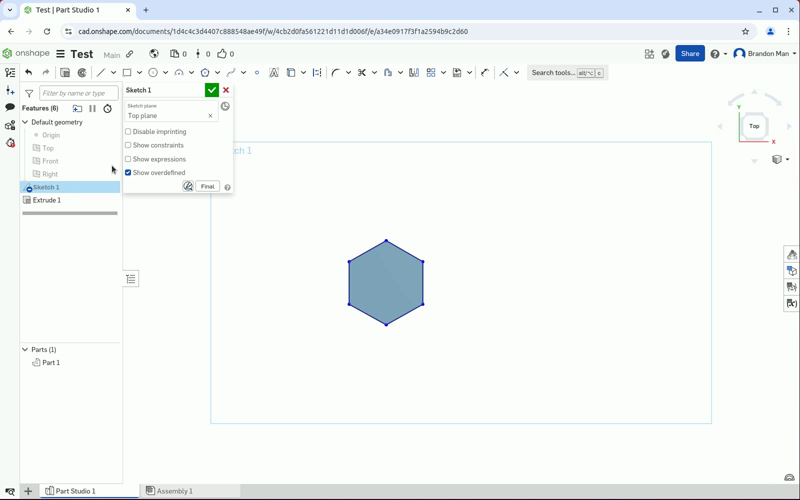
mouse_move(229, 92)
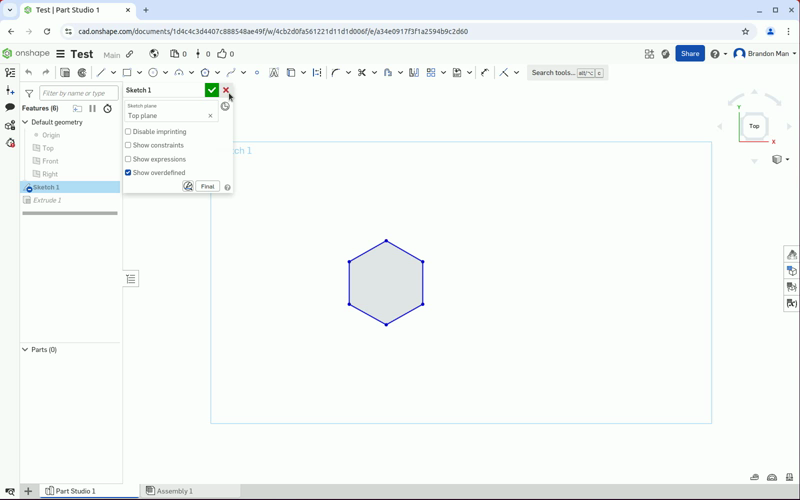
click(229, 92)
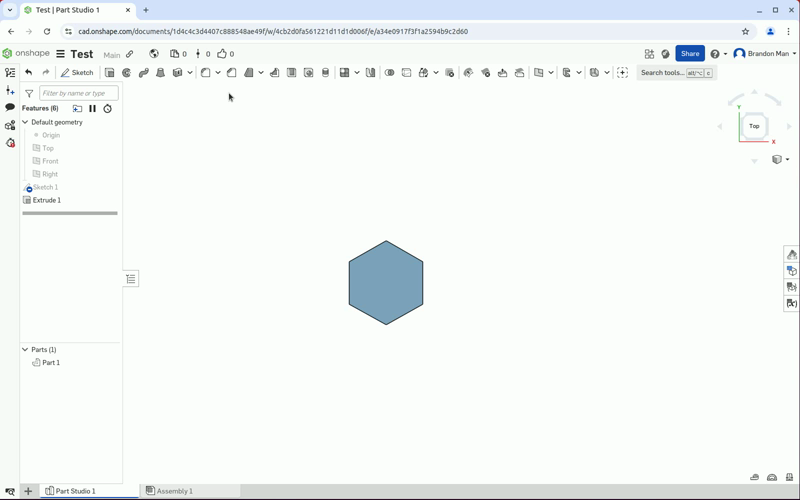
mouse_move(541, 75)
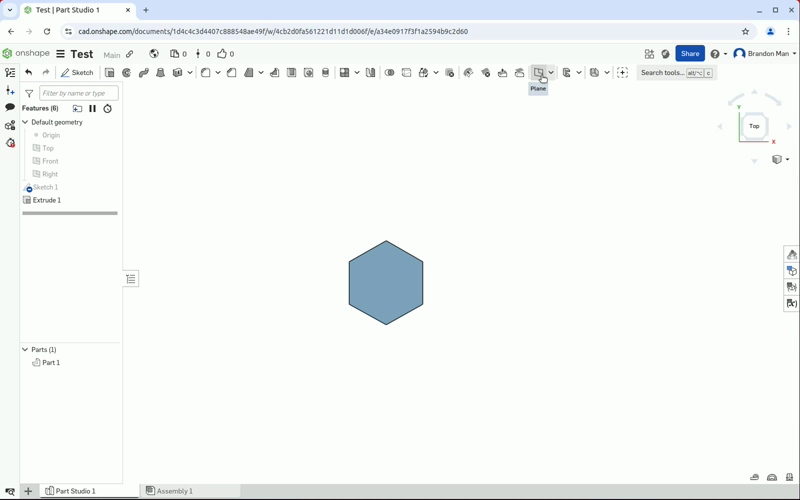
click(541, 75)
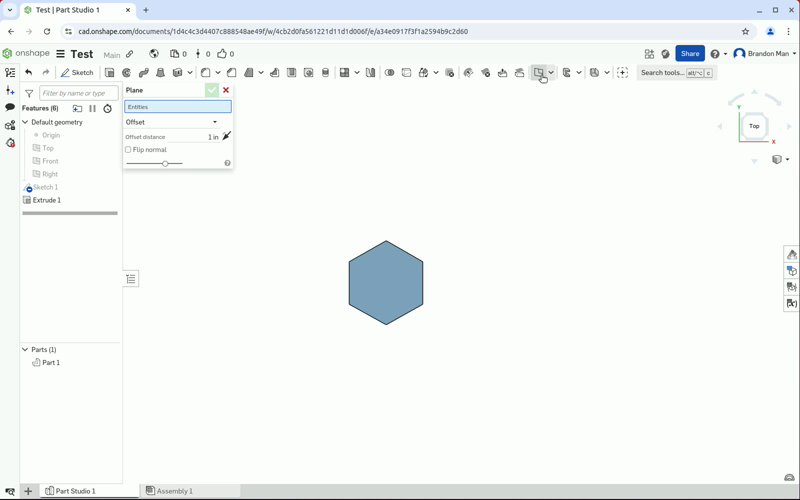
mouse_move(73, 150)
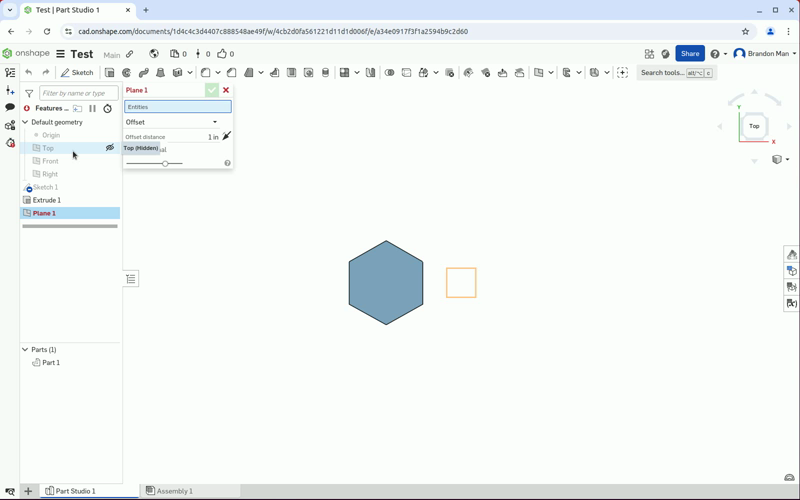
click(73, 150)
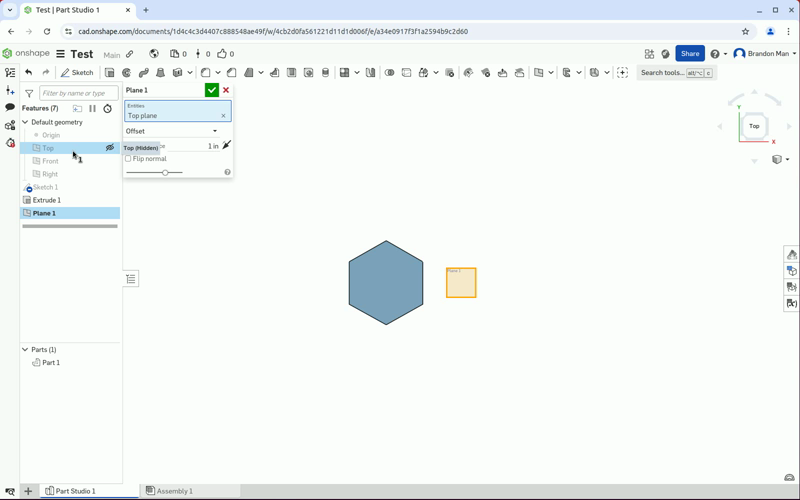
key(tab, 2)
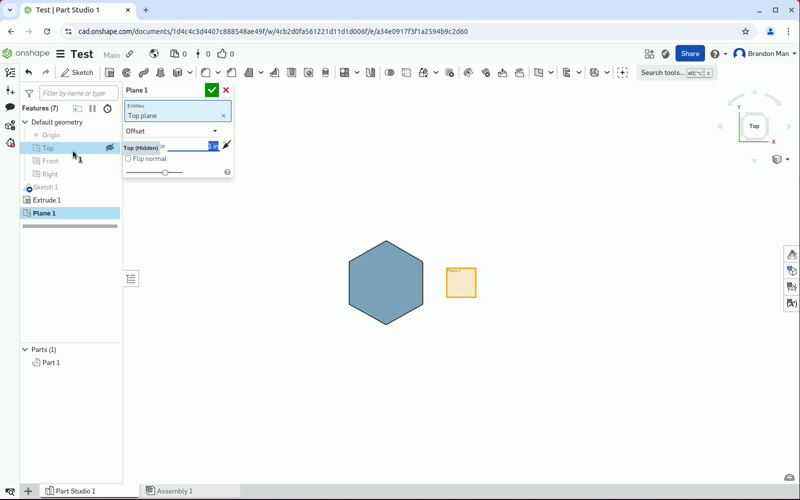
text(1.695)
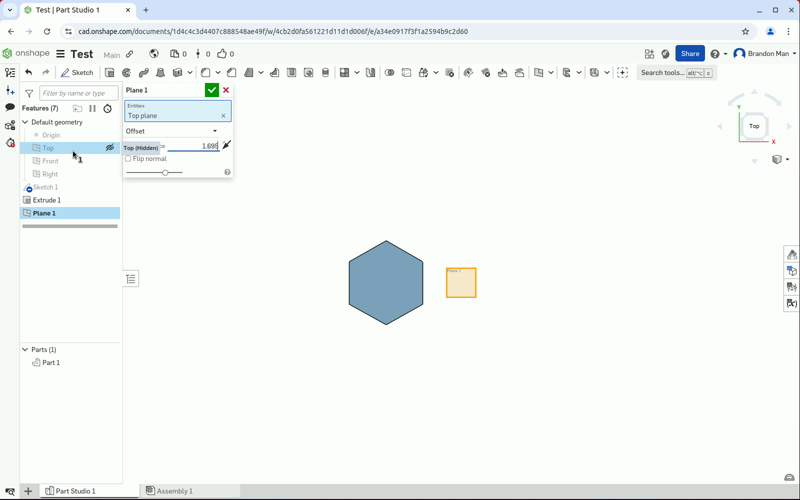
key(enter, 2)
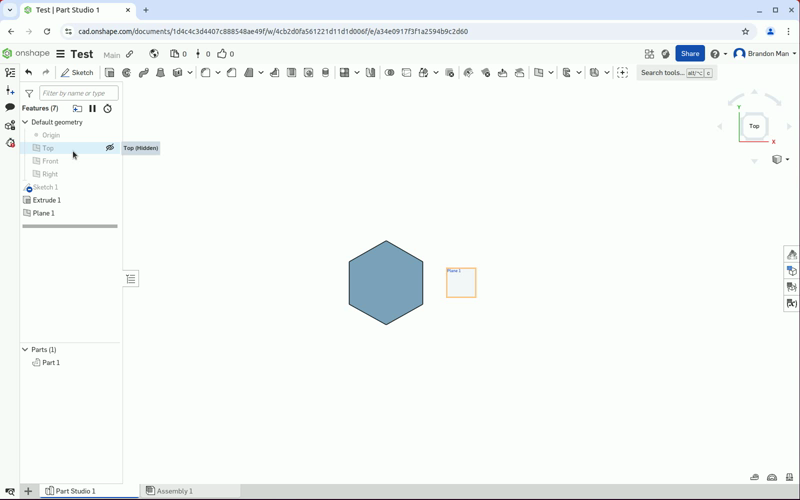
key(shift+s)
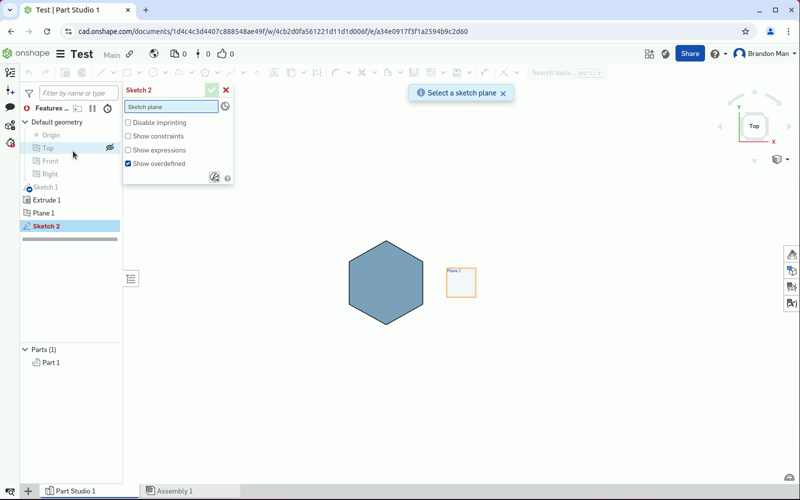
mouse_move(73, 215)
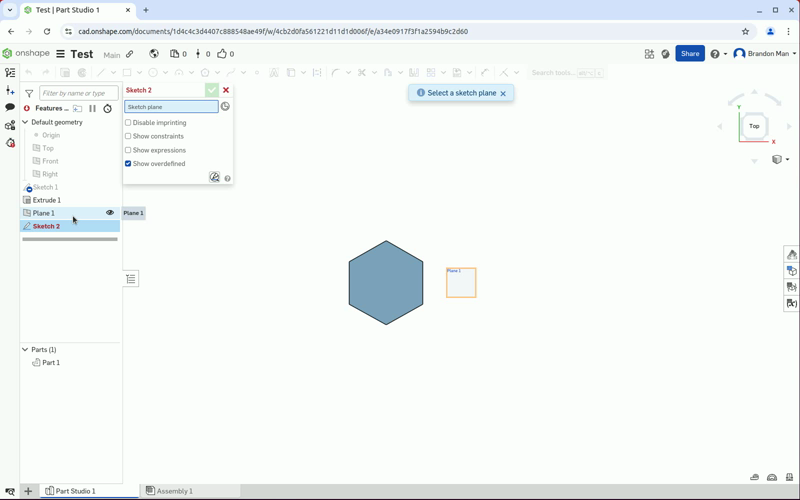
click(73, 215)
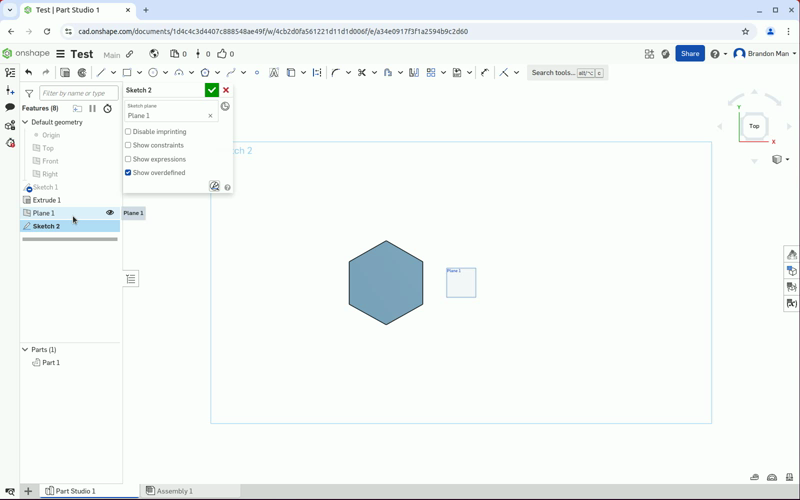
mouse_move(73, 352)
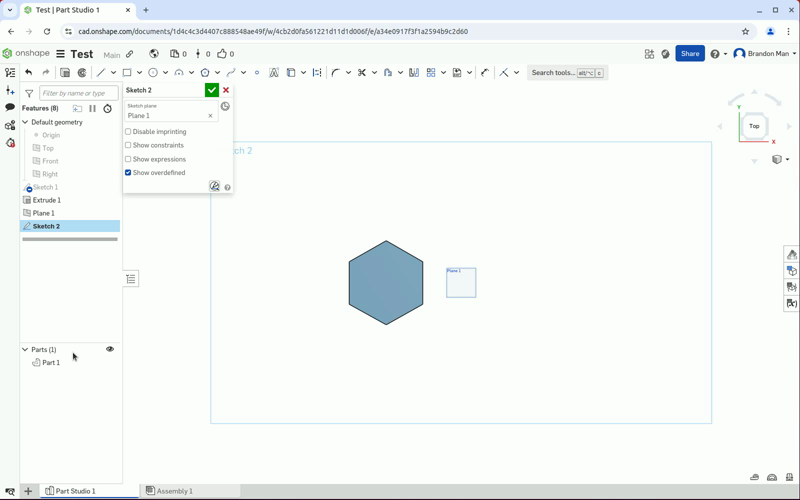
key(y)
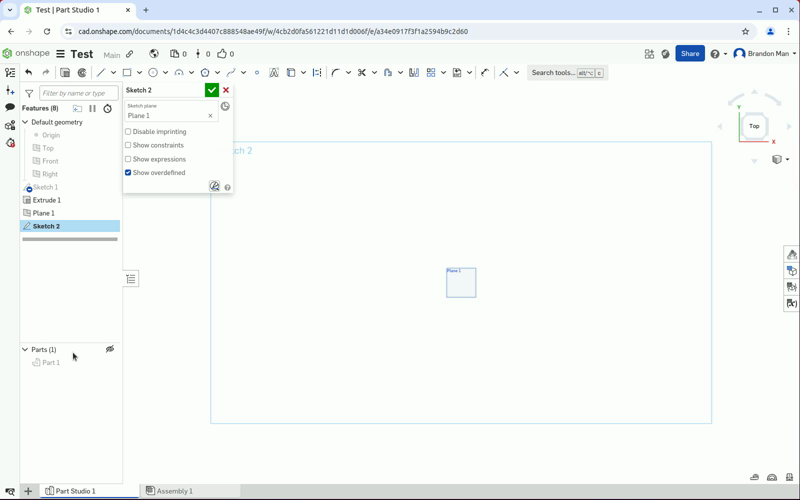
key(l)
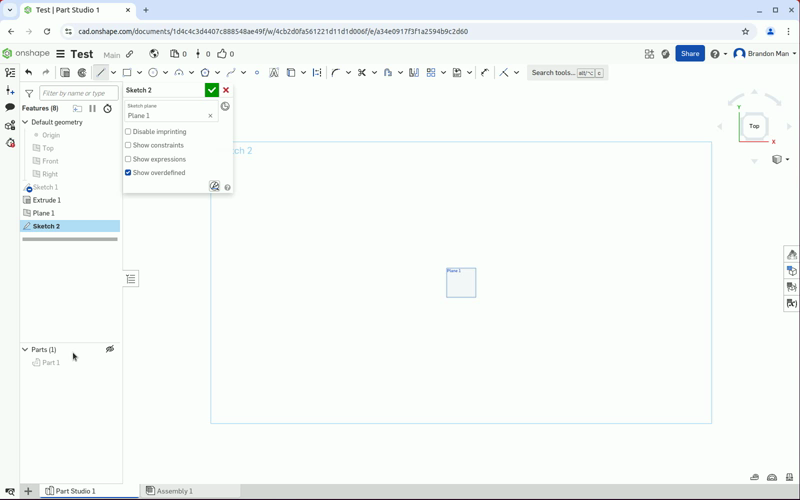
key_down(shift)
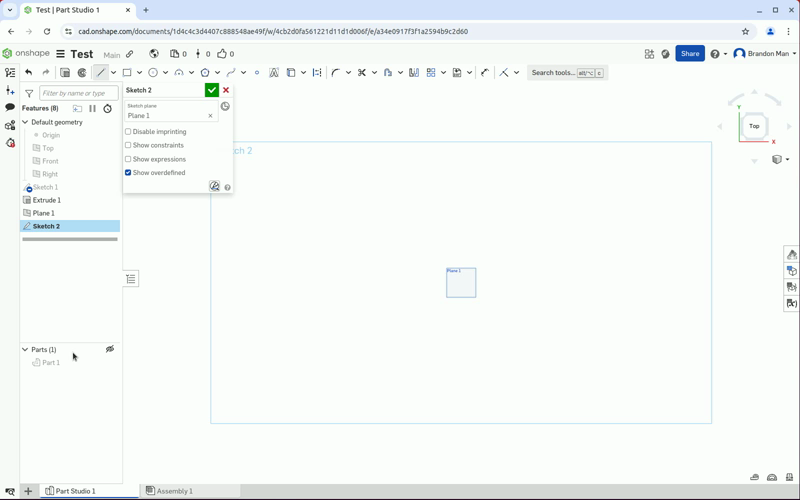
mouse_move(348, 219)
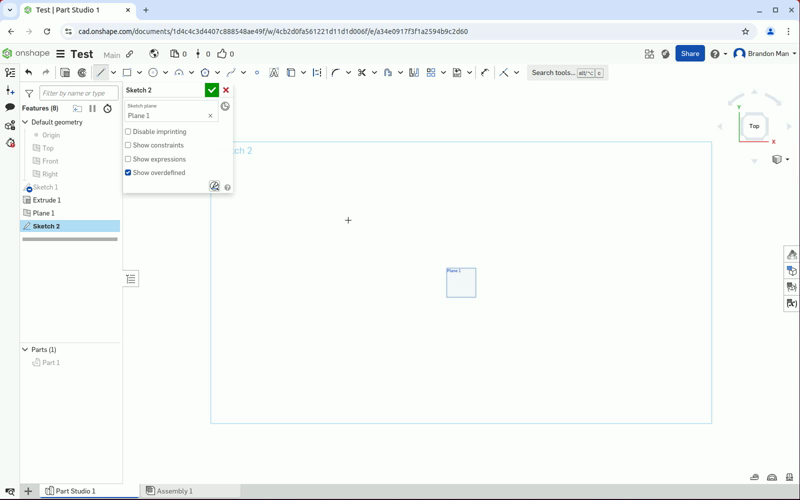
click(348, 219)
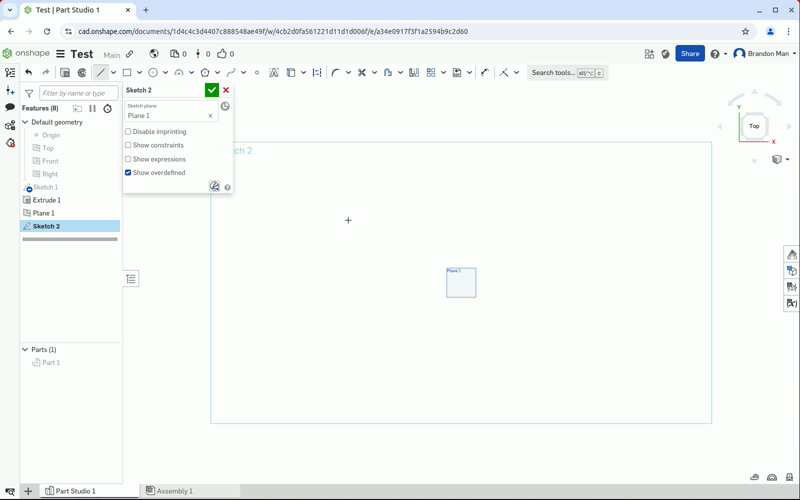
key_up(shift)
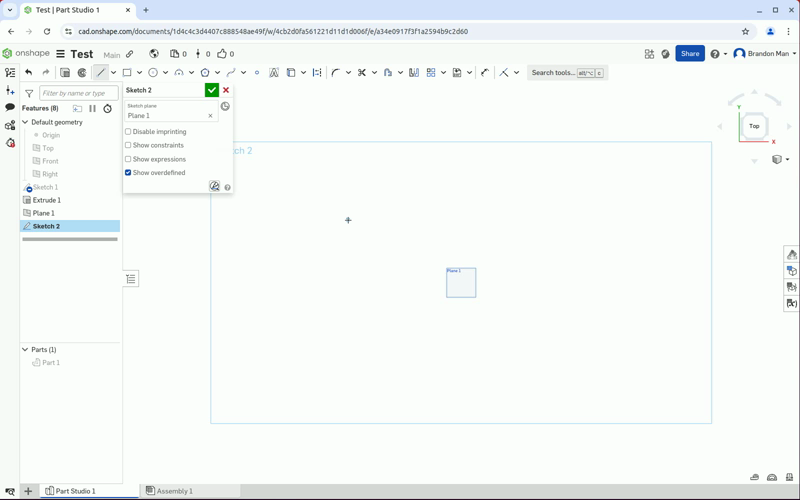
key_down(shift)
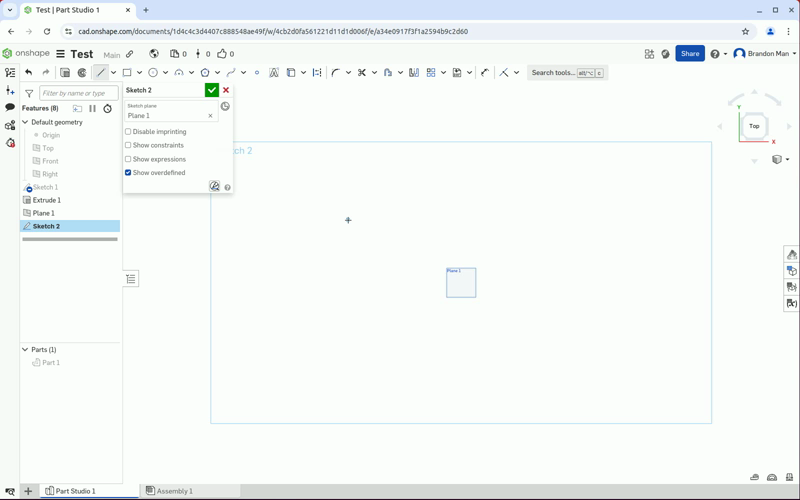
mouse_move(378, 219)
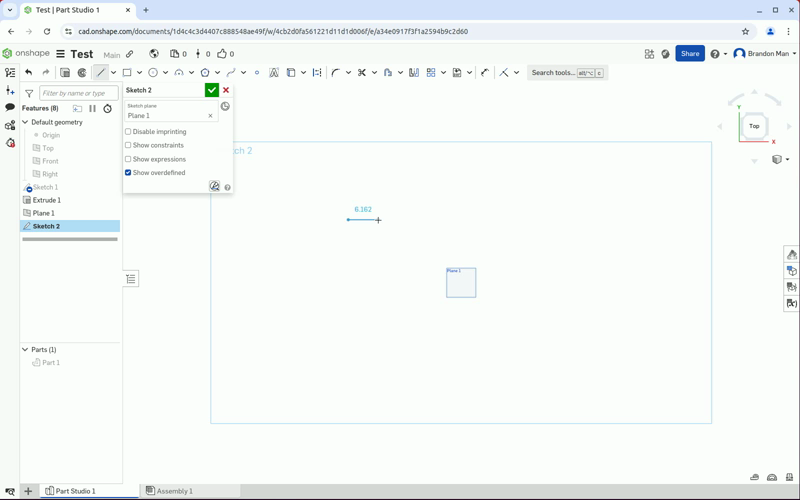
mouse_move(349, 262)
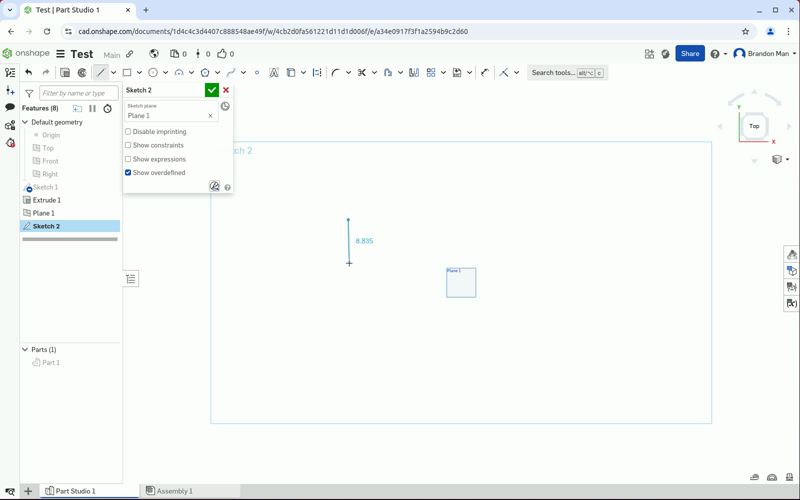
click(349, 262)
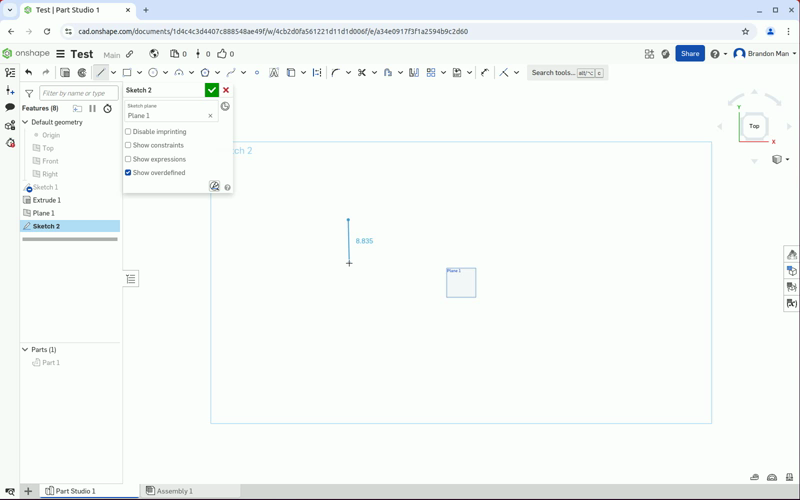
key_up(shift)
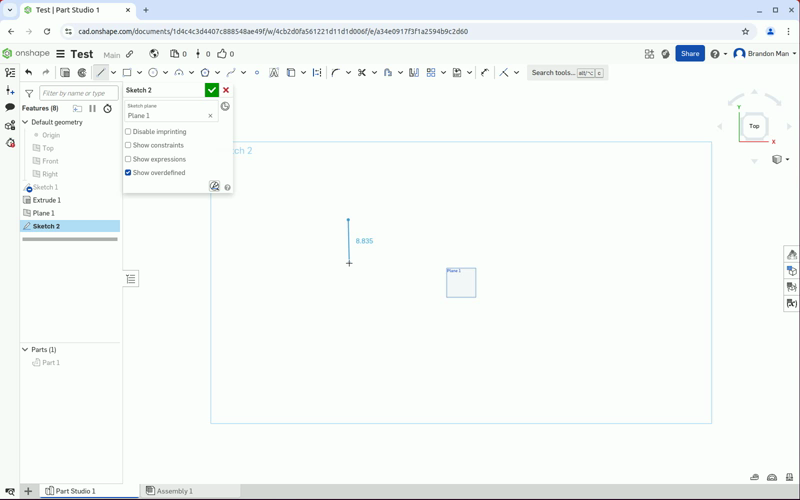
key_down(shift)
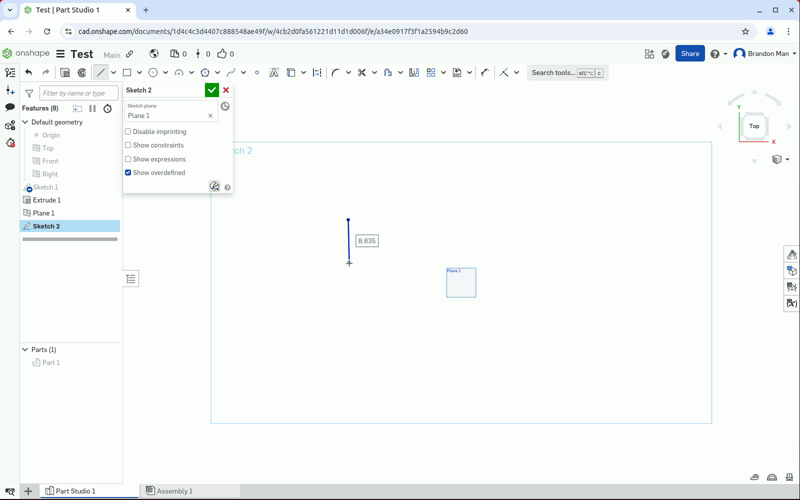
mouse_move(379, 262)
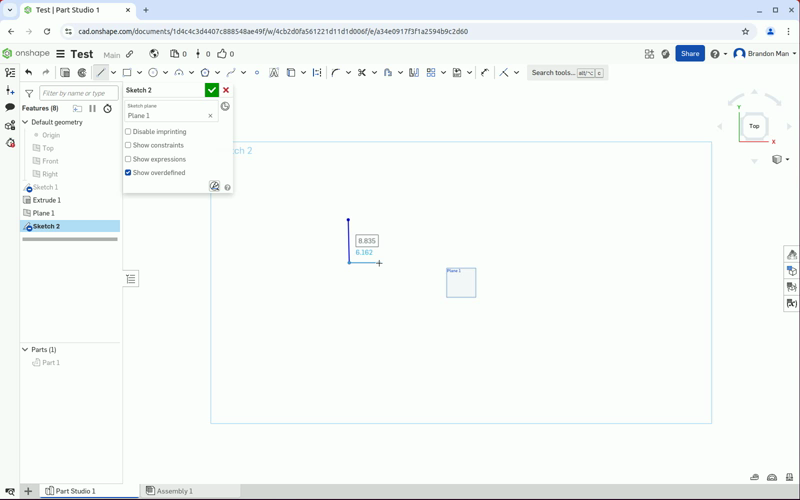
mouse_move(349, 261)
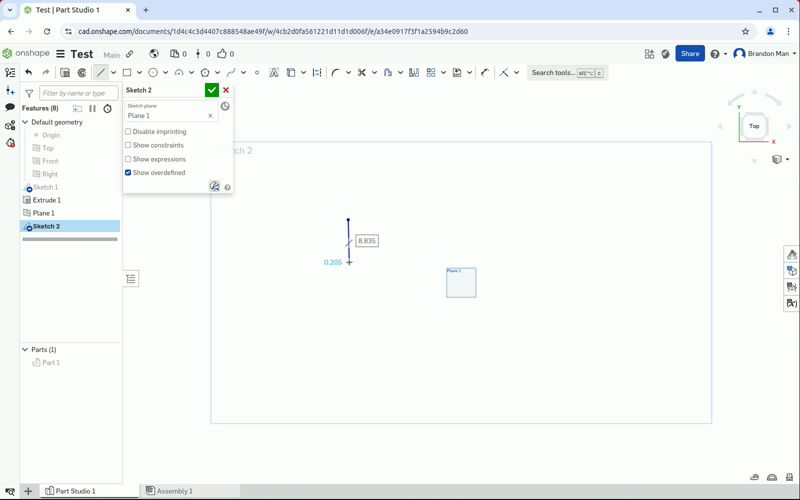
scroll(6)
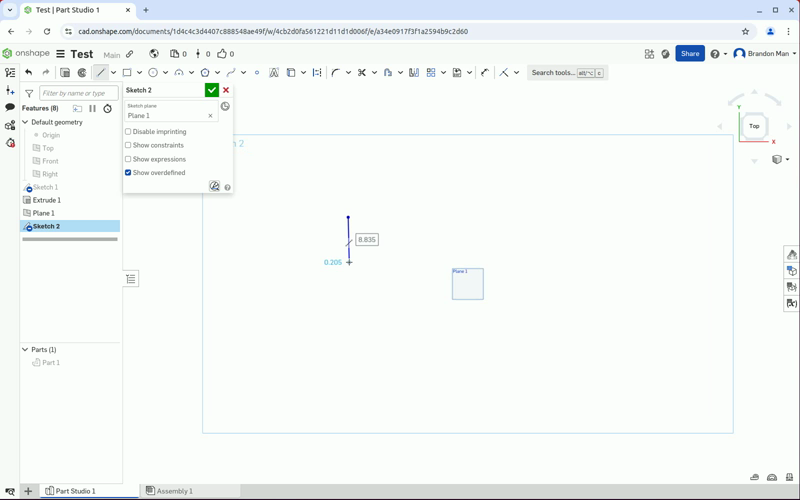
scroll(6)
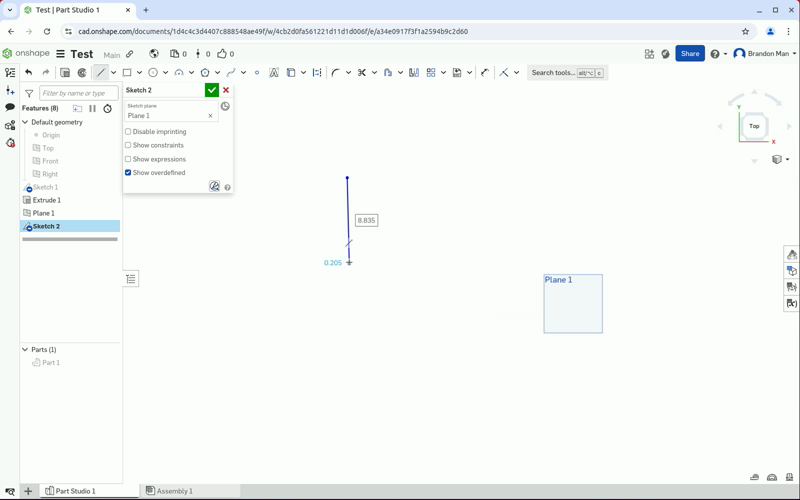
scroll(6)
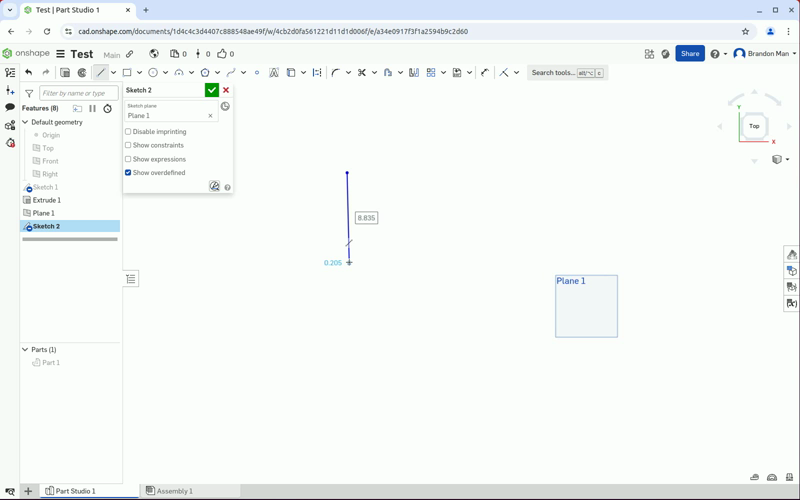
scroll(6)
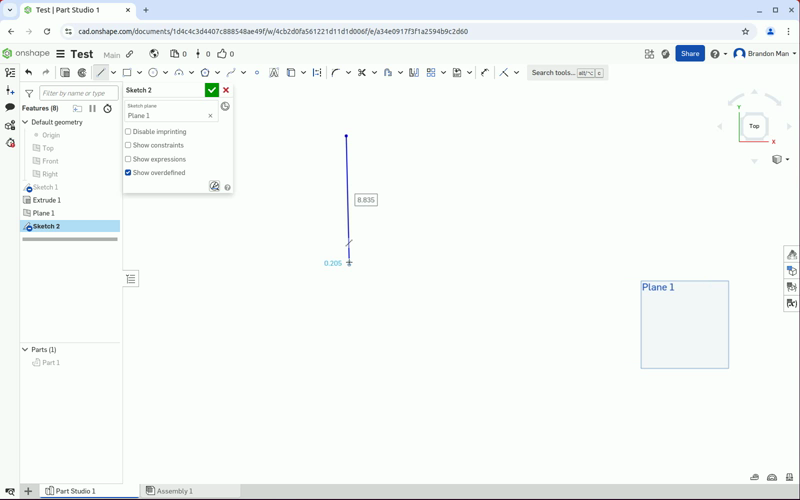
scroll(6)
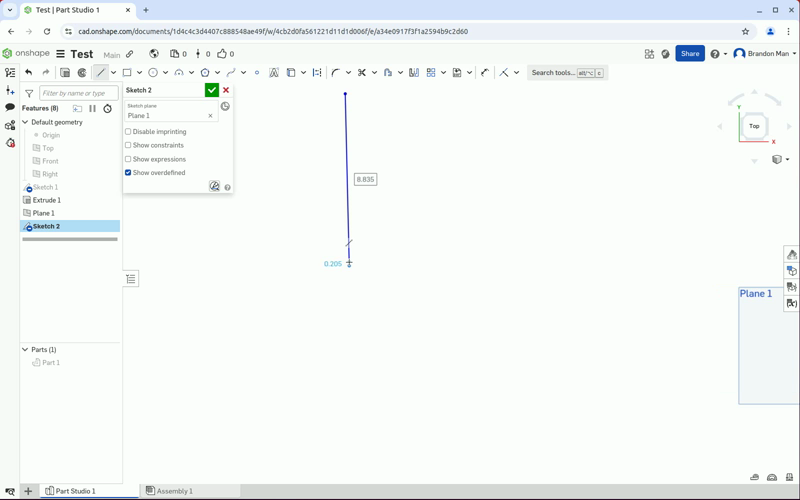
scroll(6)
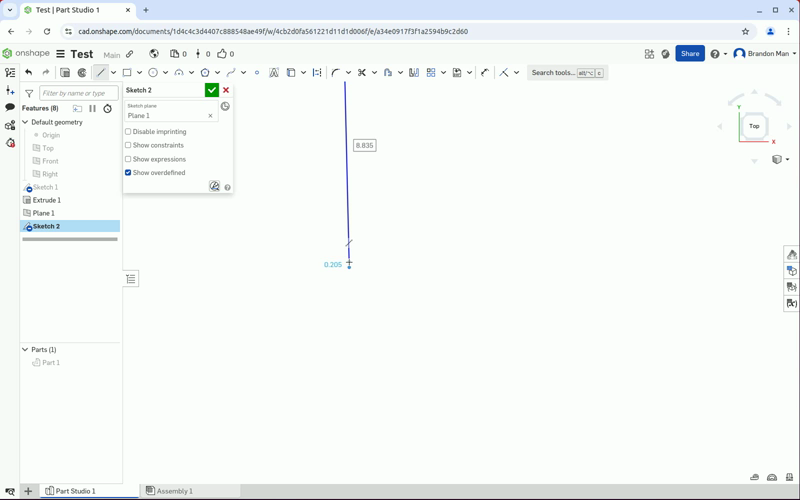
scroll(6)
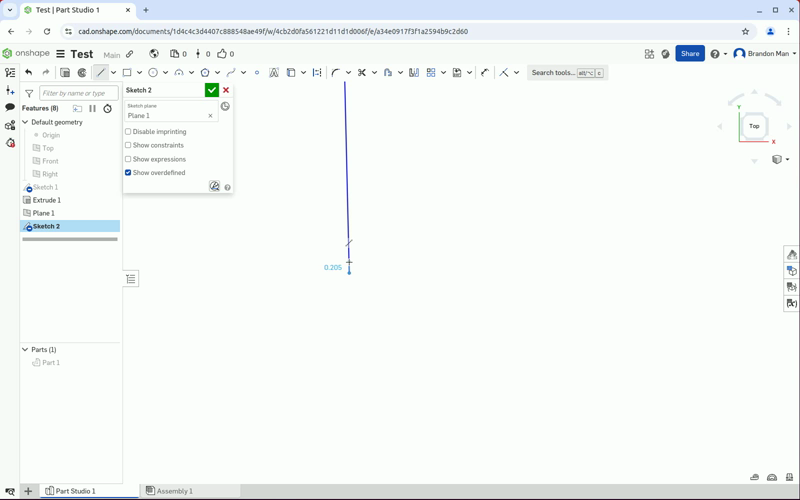
click(349, 261)
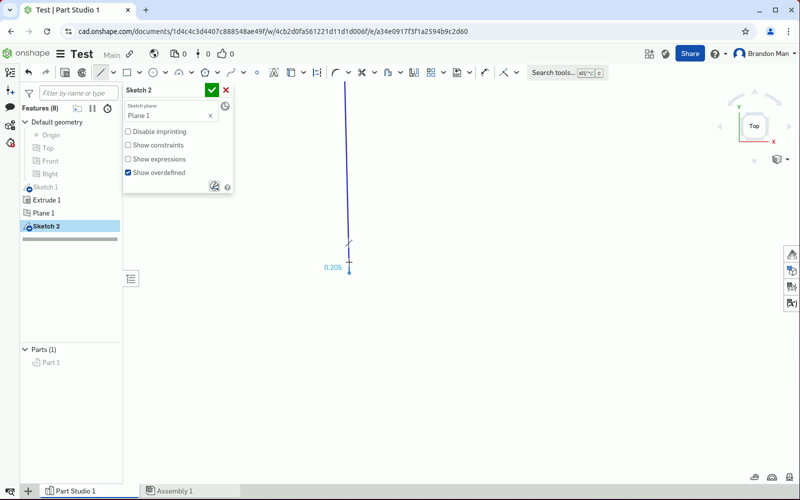
scroll(-6)
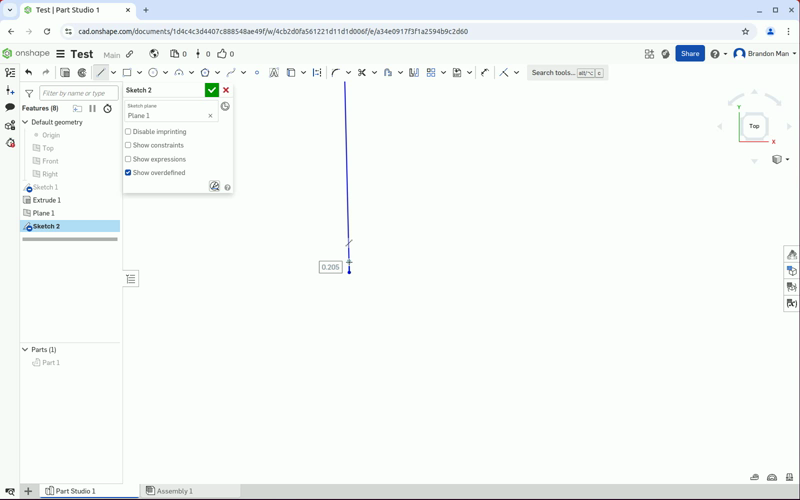
scroll(-6)
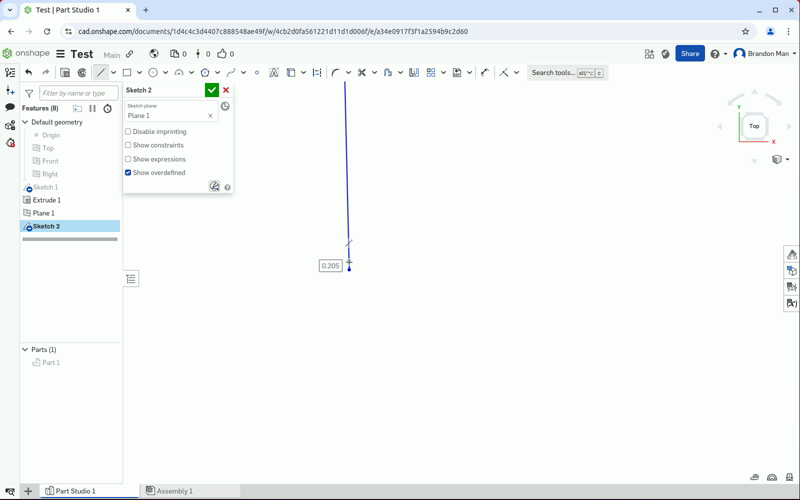
scroll(-6)
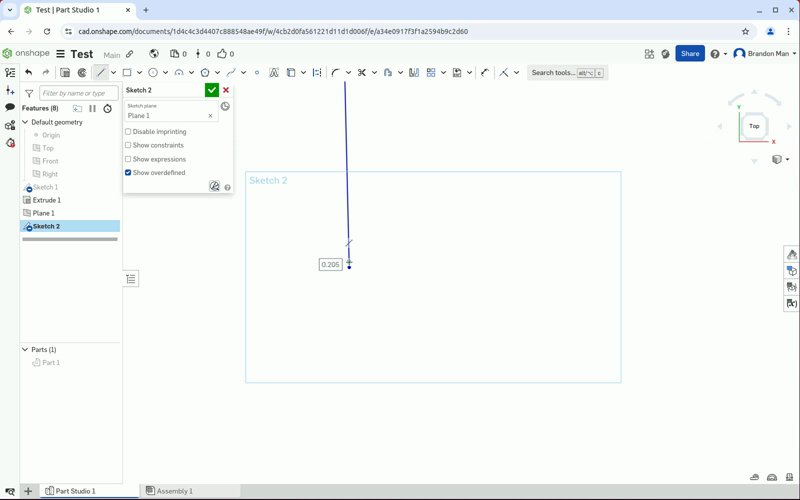
scroll(-6)
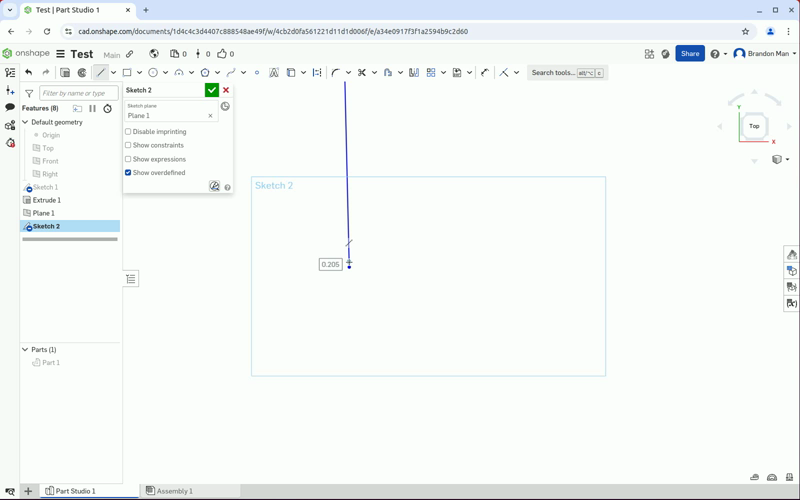
scroll(-6)
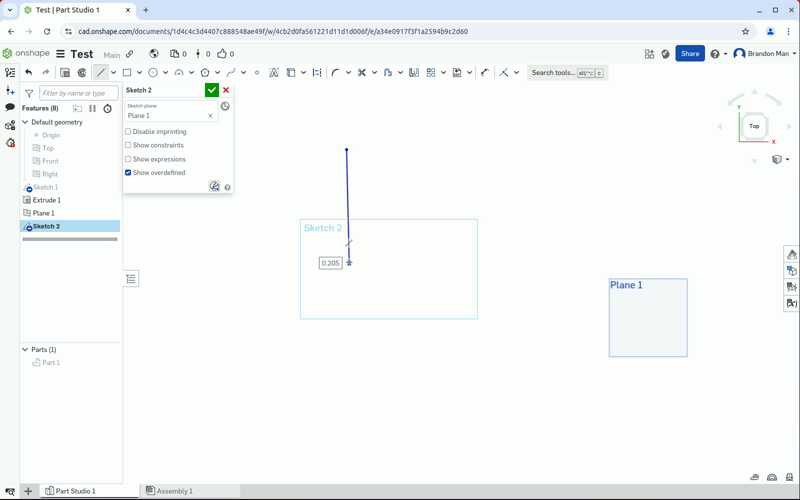
scroll(-6)
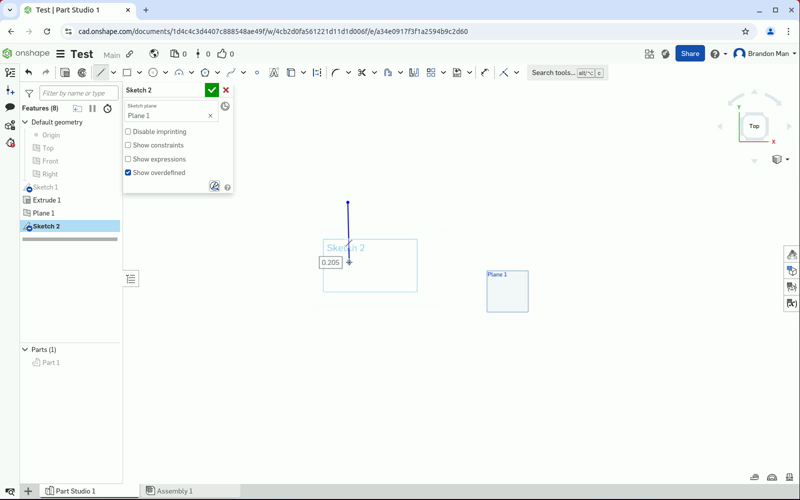
scroll(-6)
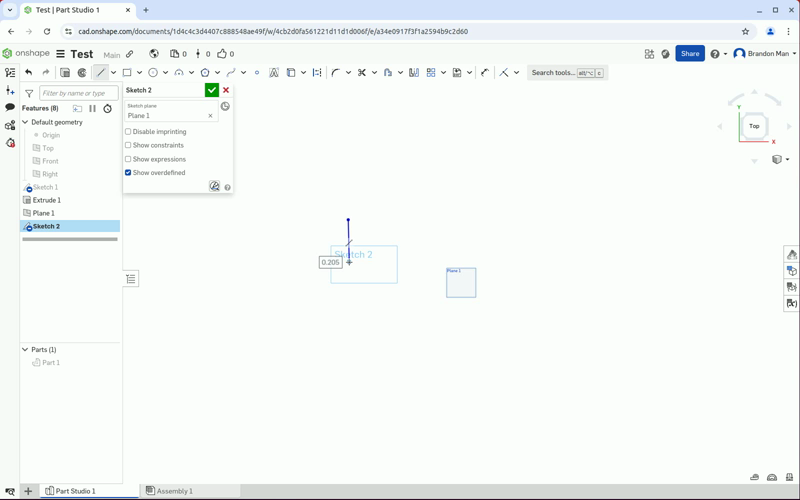
key_up(shift)
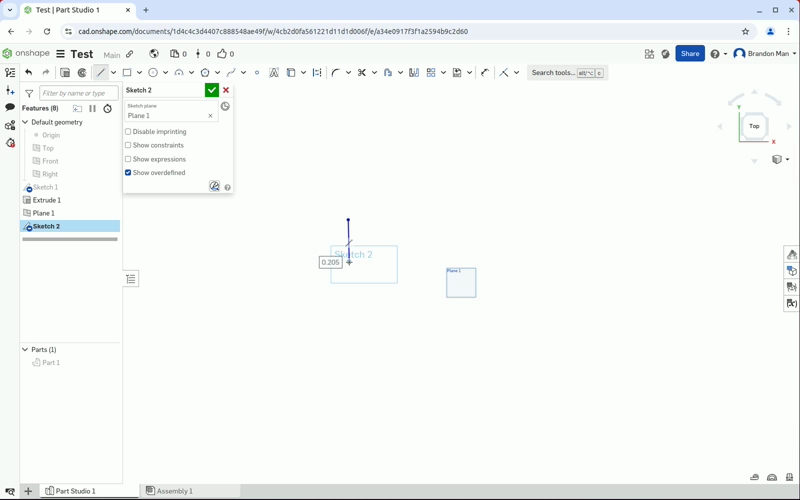
key_down(shift)
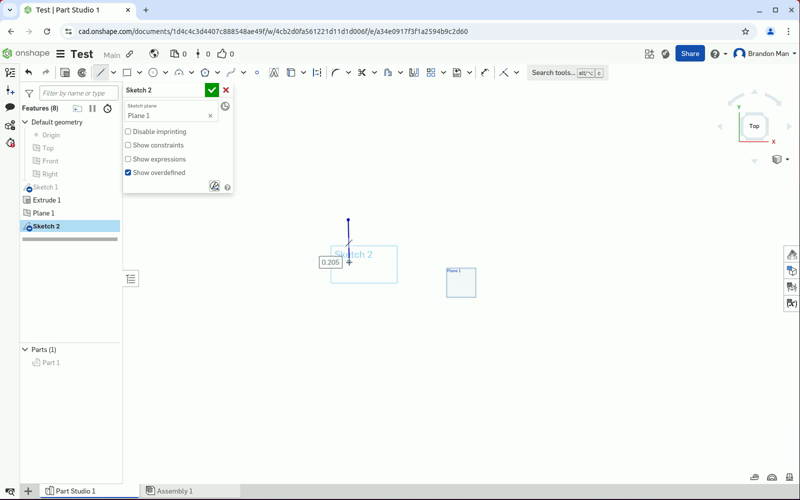
mouse_move(379, 261)
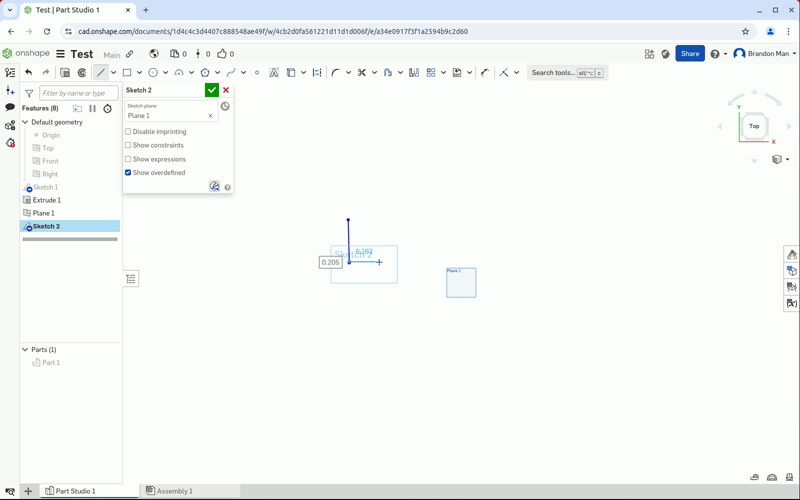
mouse_move(385, 241)
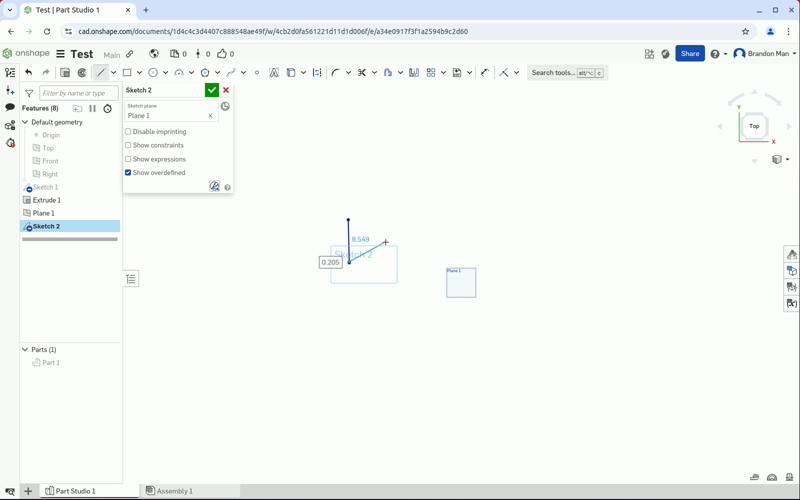
click(385, 241)
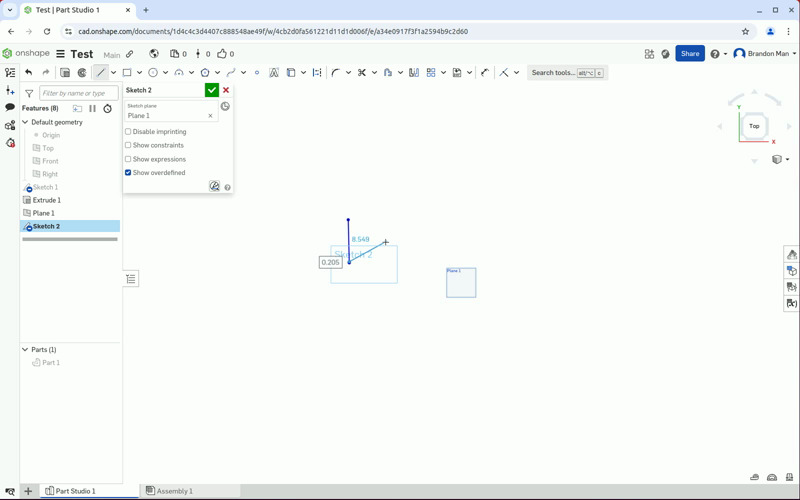
key_up(shift)
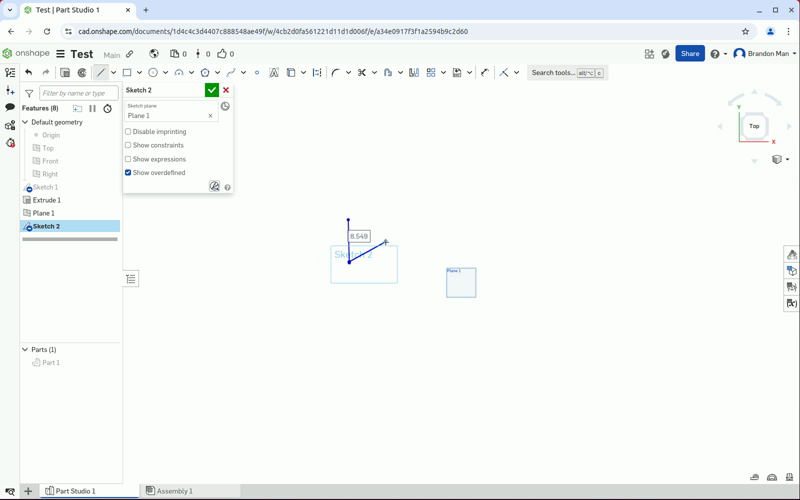
key_down(shift)
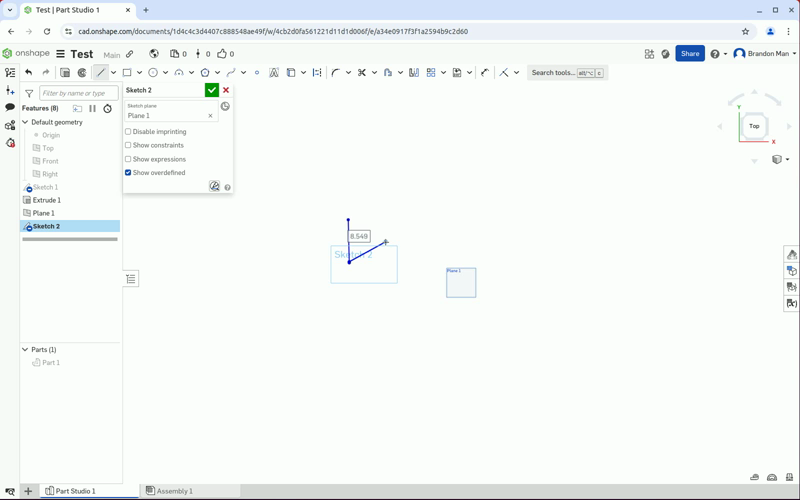
mouse_move(415, 241)
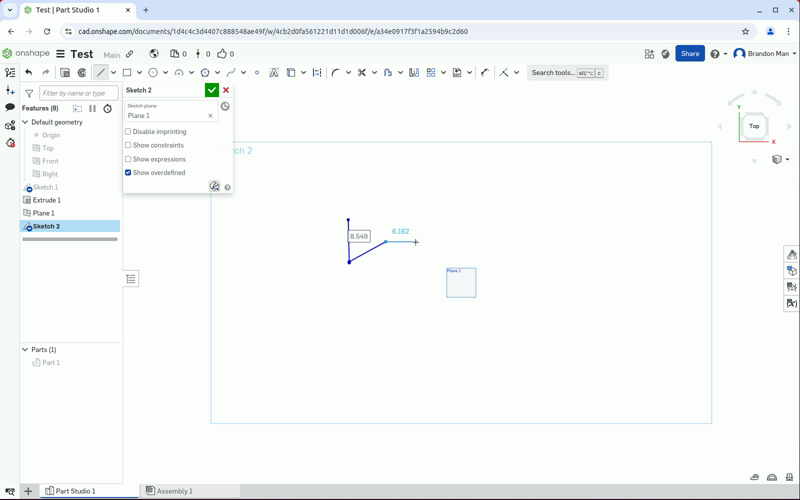
mouse_move(421, 261)
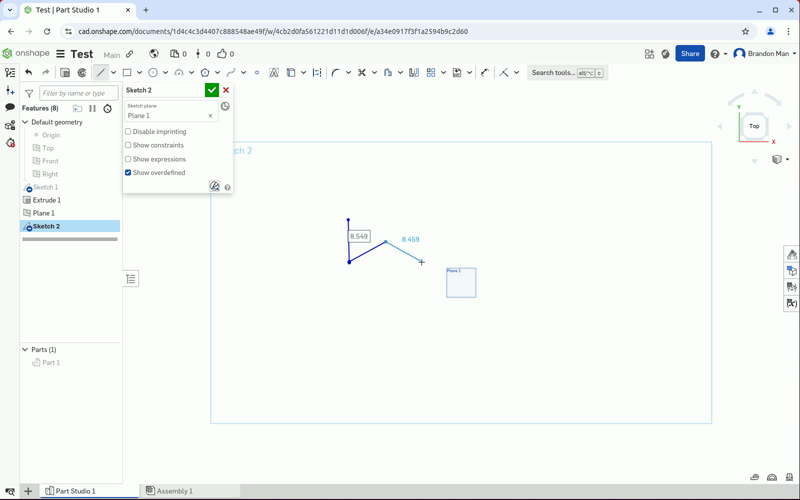
click(421, 261)
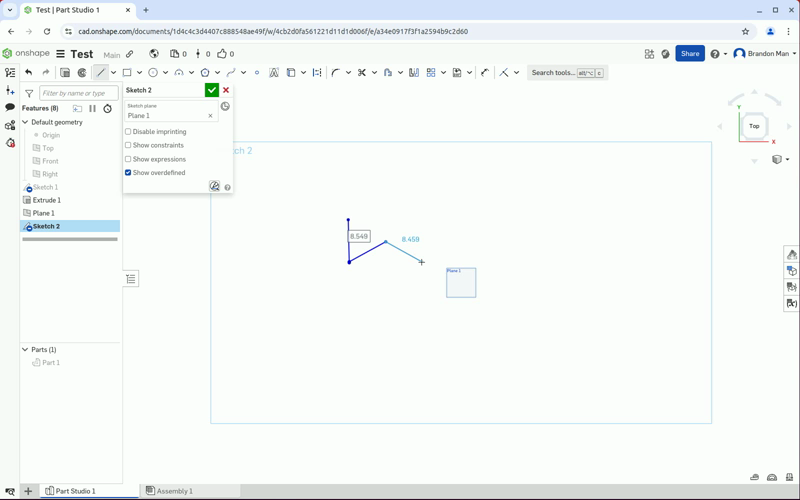
key_up(shift)
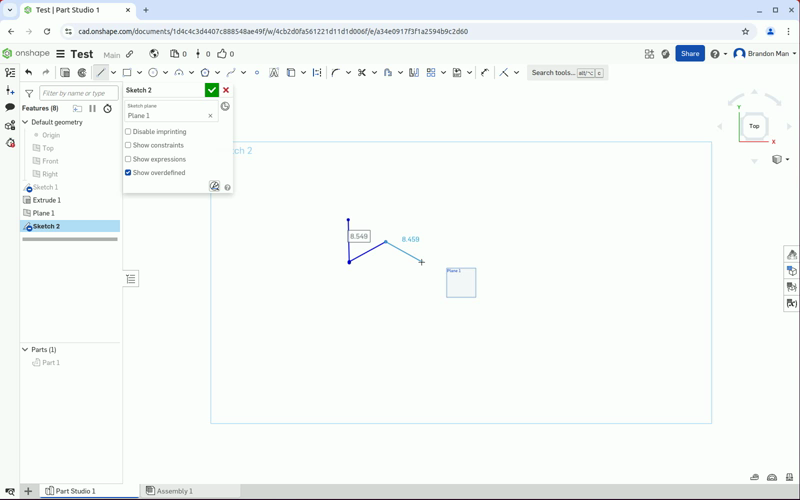
key_down(shift)
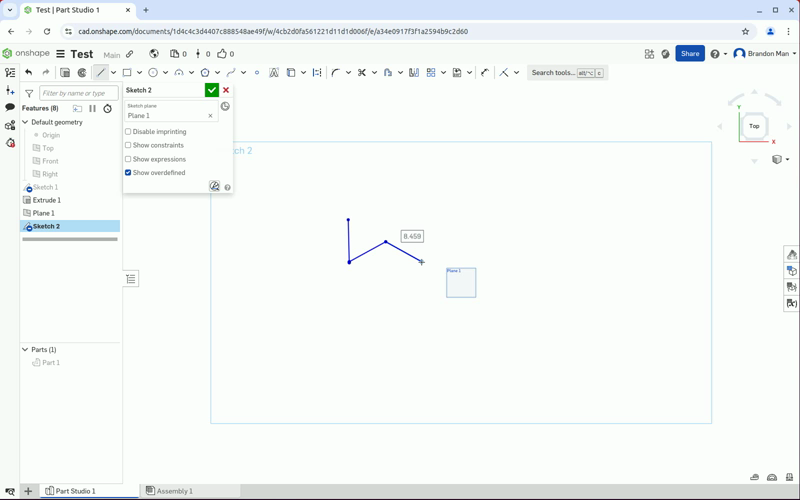
mouse_move(451, 261)
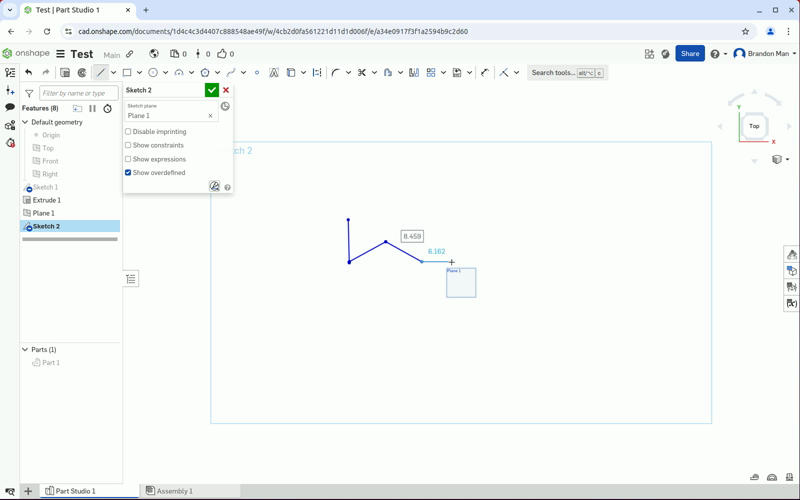
mouse_move(422, 261)
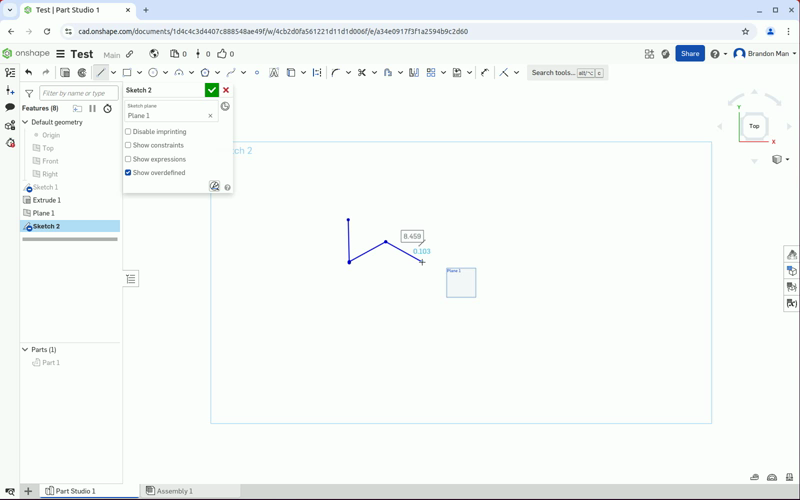
scroll(6)
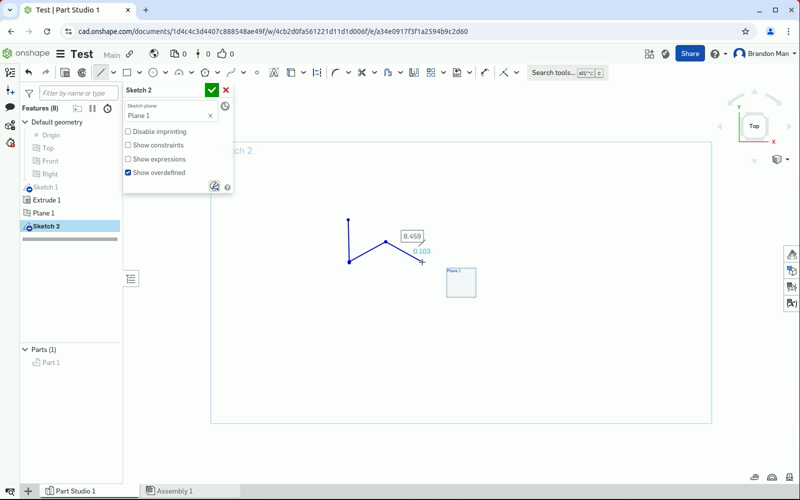
scroll(6)
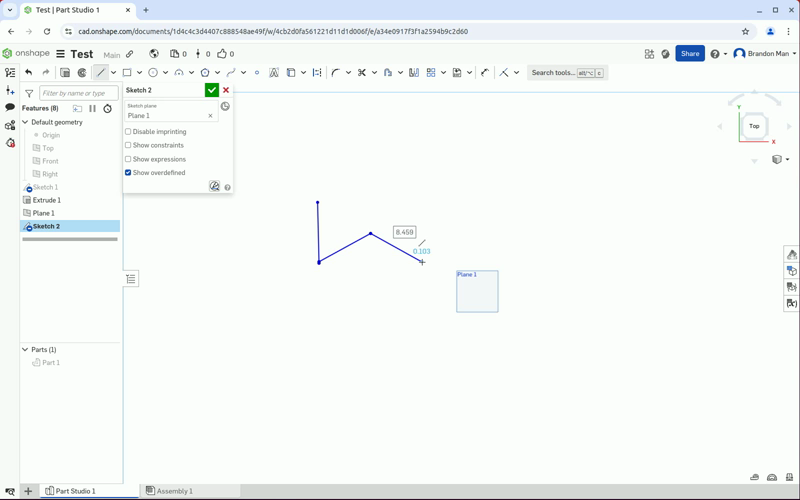
scroll(6)
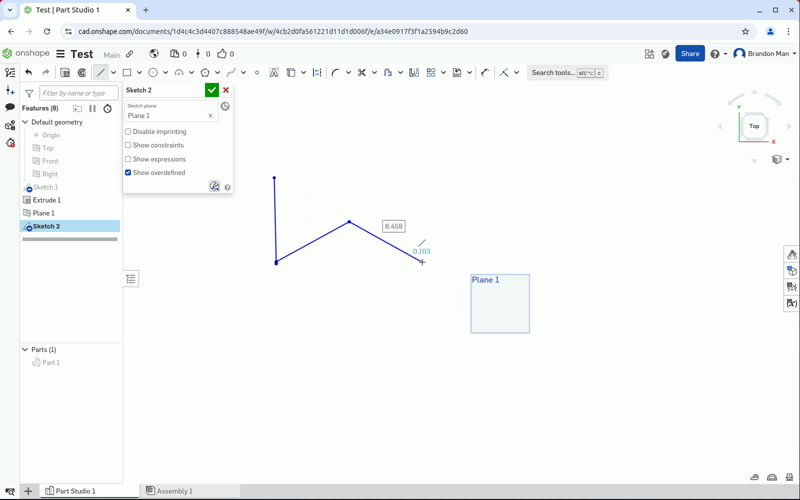
scroll(6)
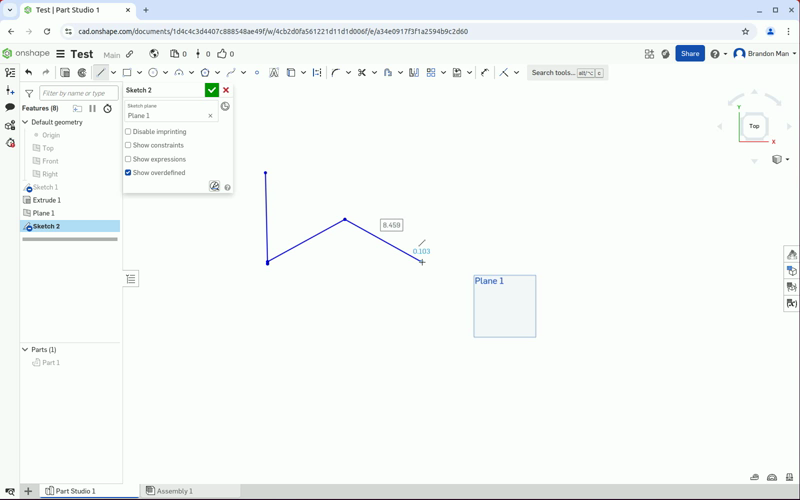
scroll(6)
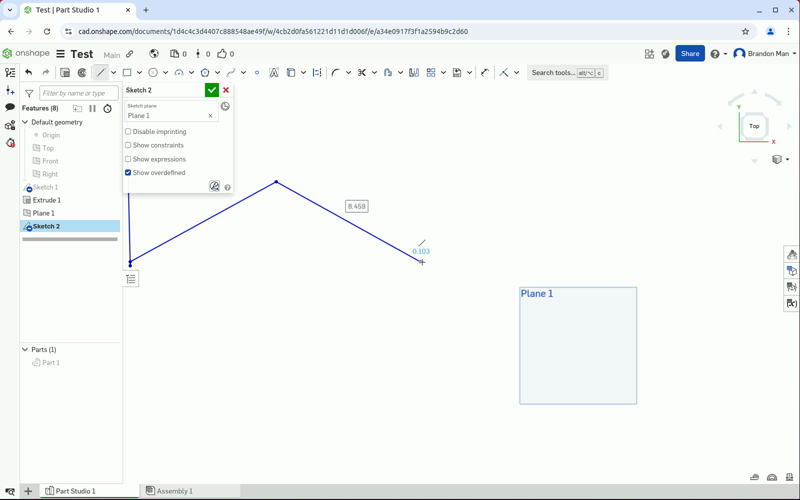
scroll(6)
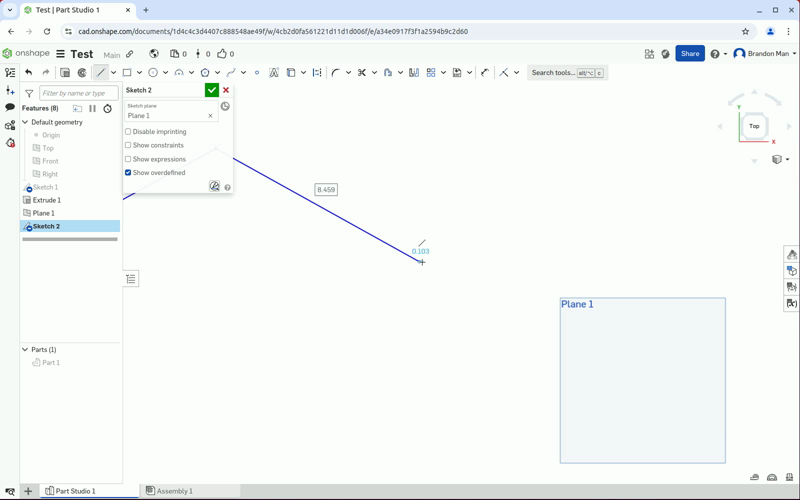
scroll(6)
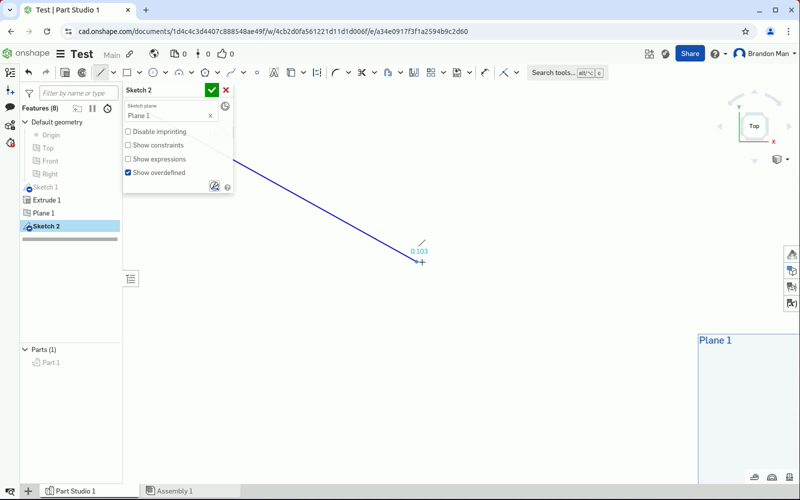
click(422, 261)
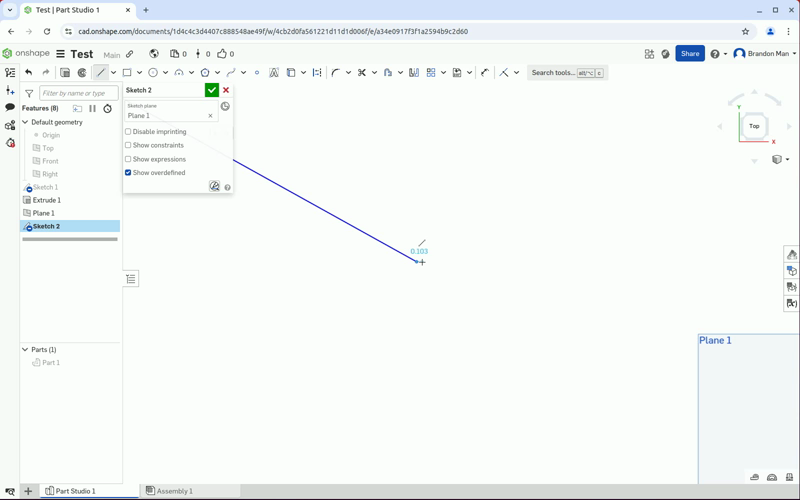
scroll(-6)
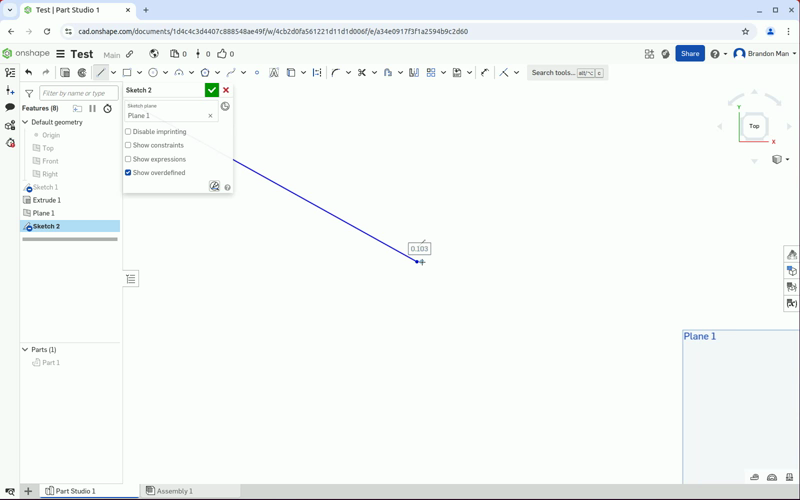
scroll(-6)
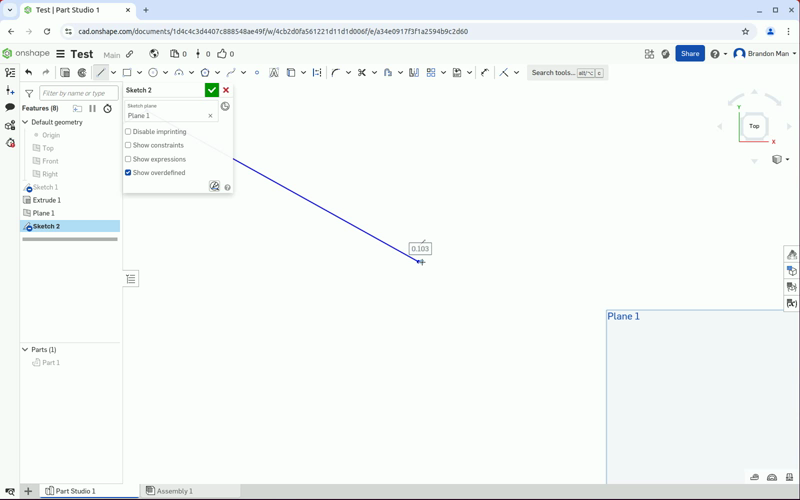
scroll(-6)
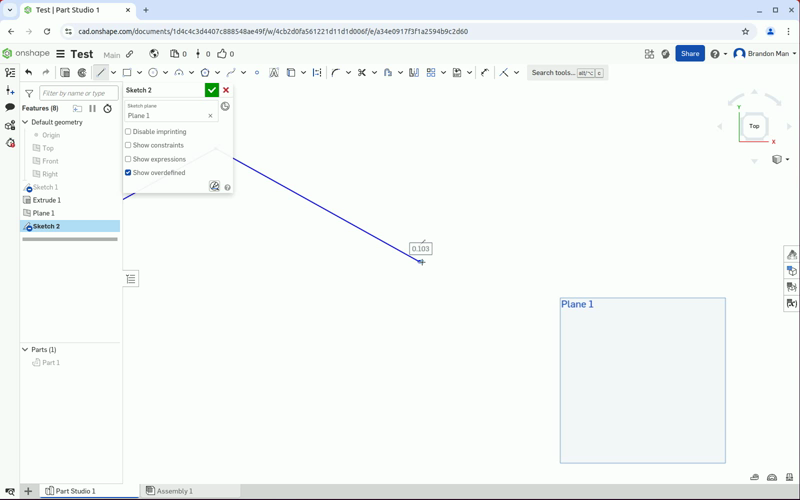
scroll(-6)
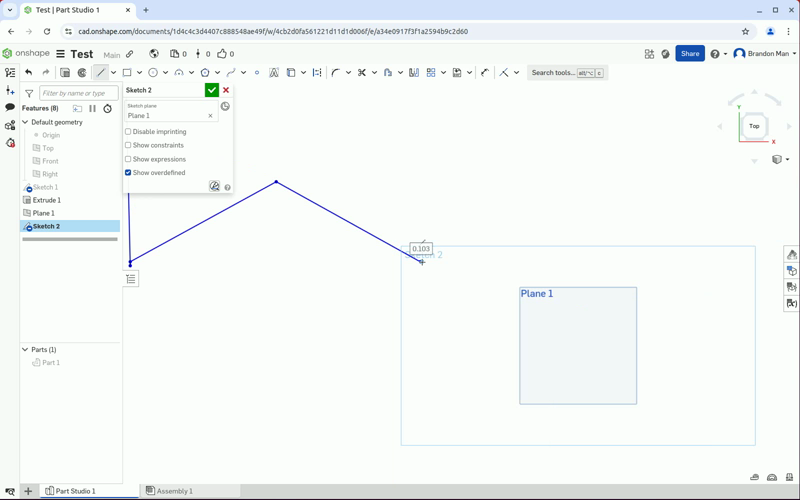
scroll(-6)
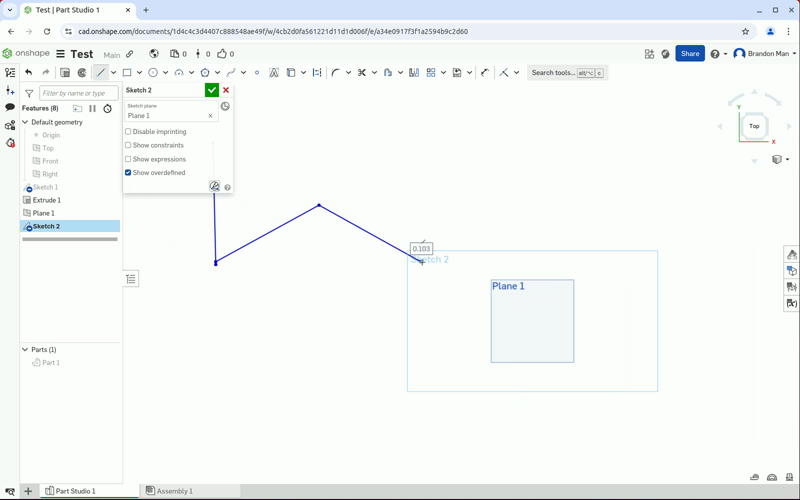
scroll(-6)
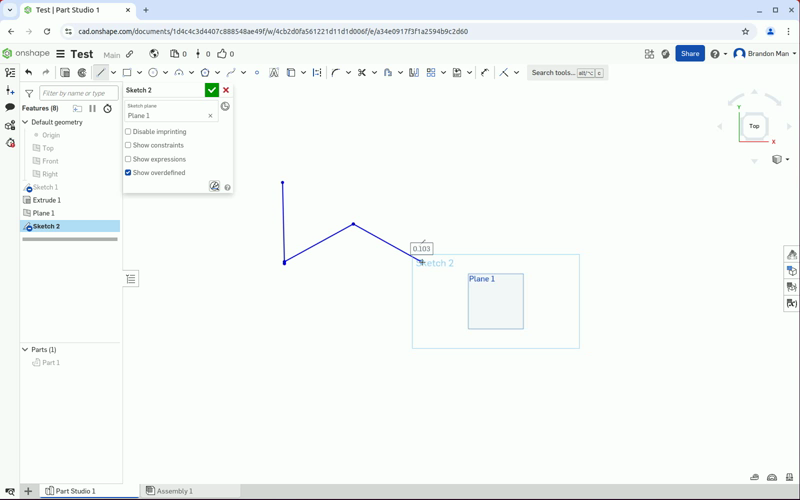
scroll(-6)
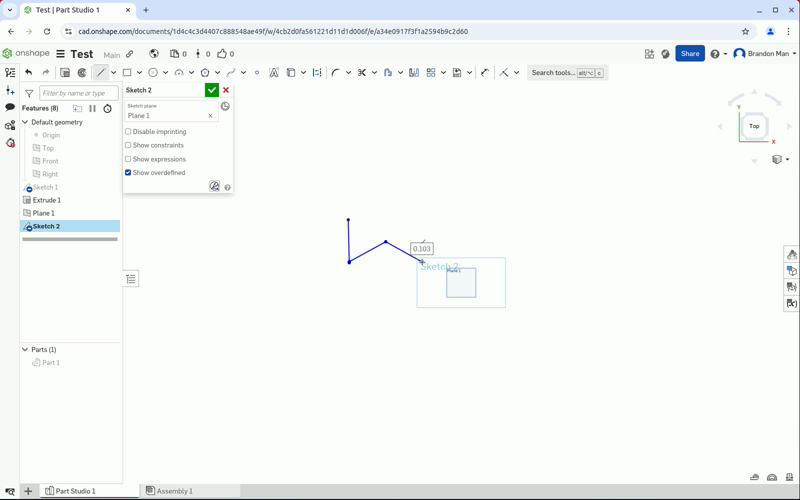
key_up(shift)
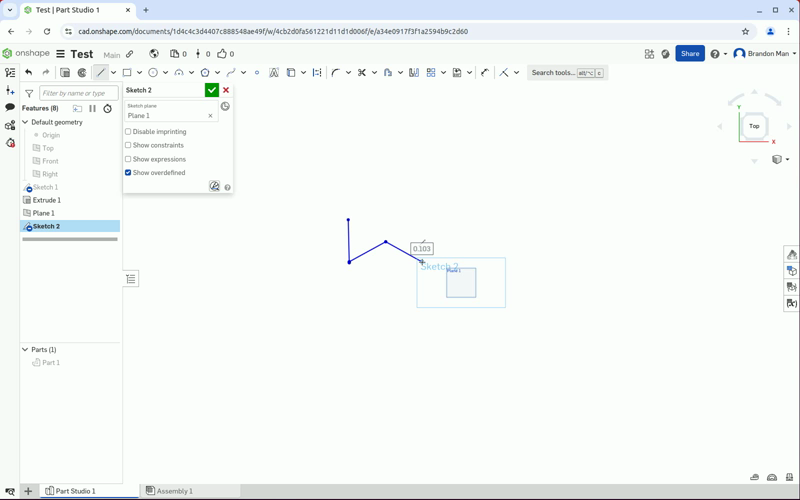
key_down(shift)
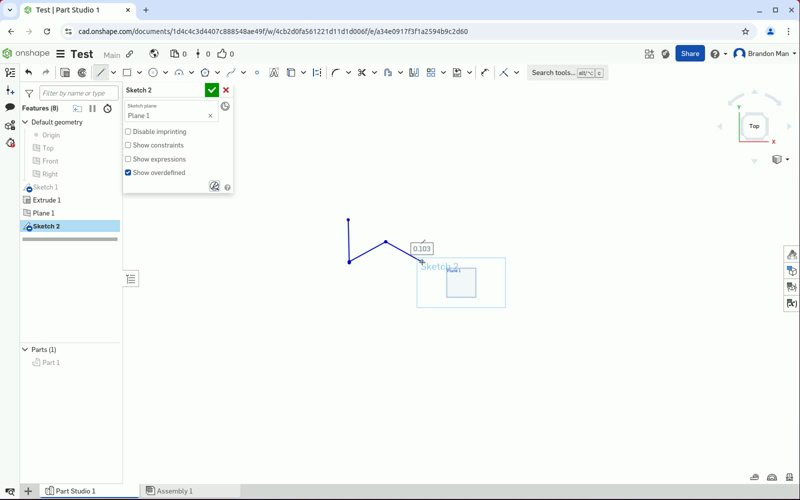
mouse_move(452, 261)
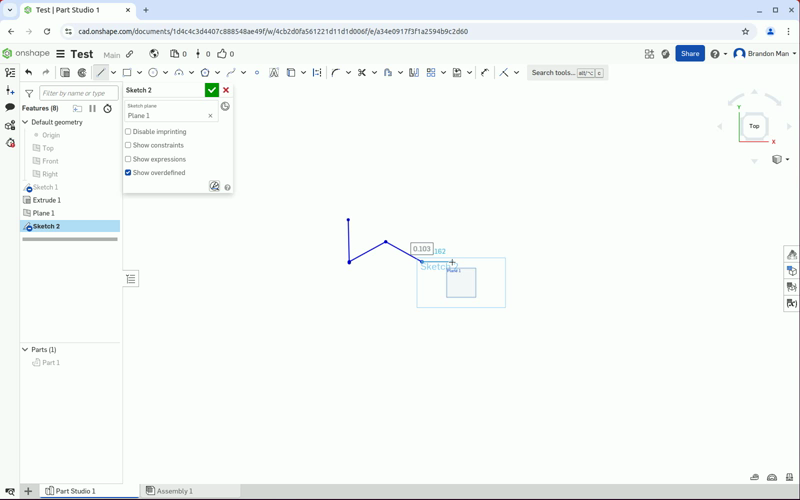
mouse_move(421, 218)
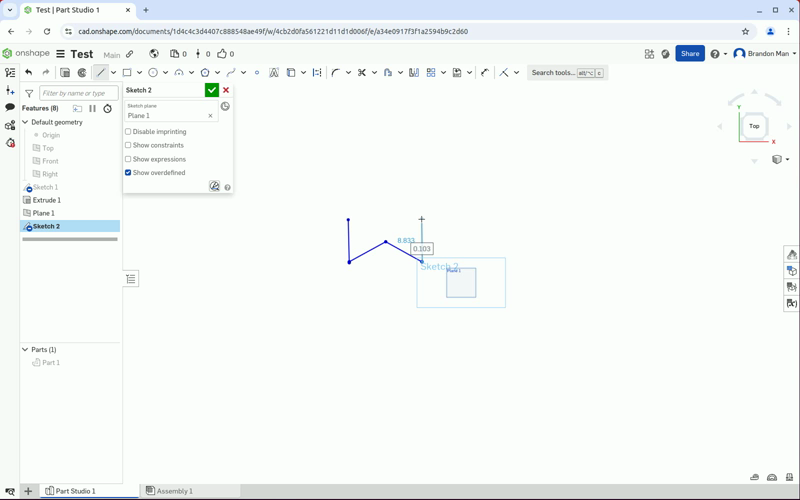
click(421, 218)
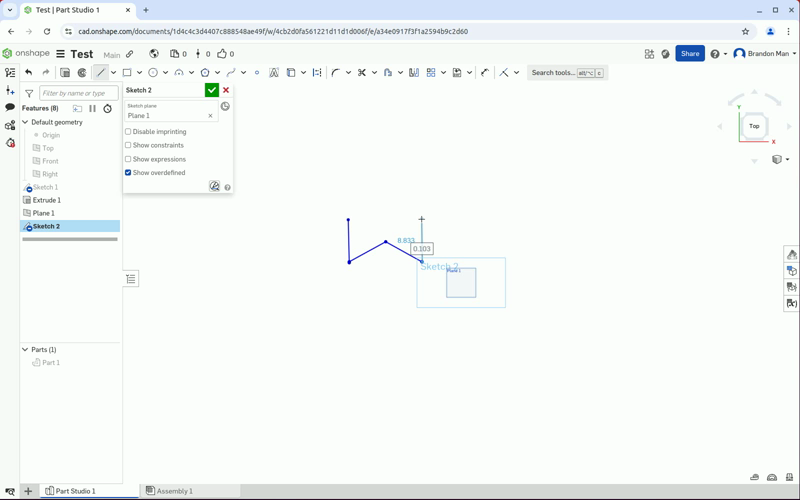
key_up(shift)
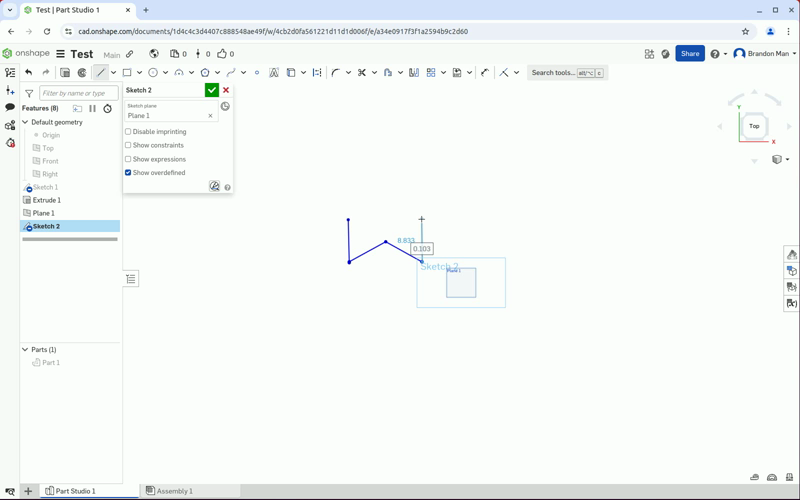
key_down(shift)
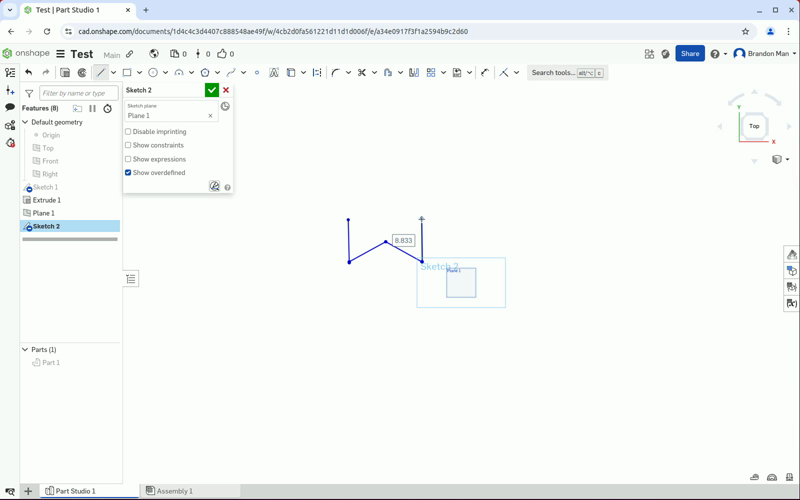
mouse_move(451, 218)
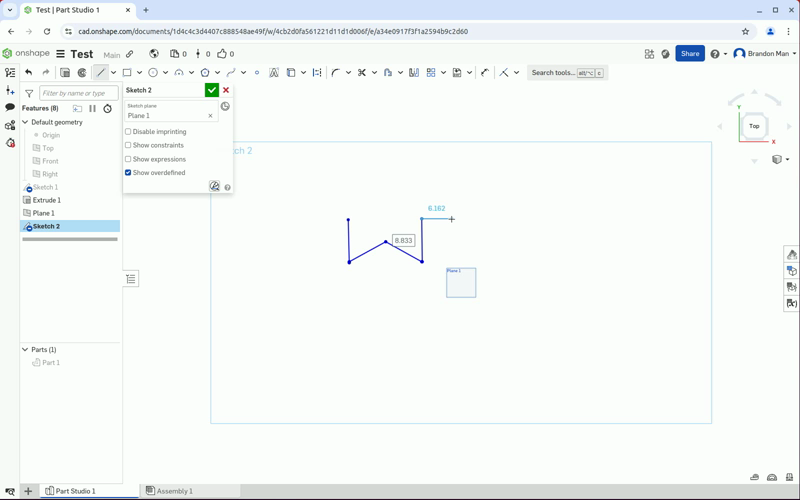
mouse_move(384, 197)
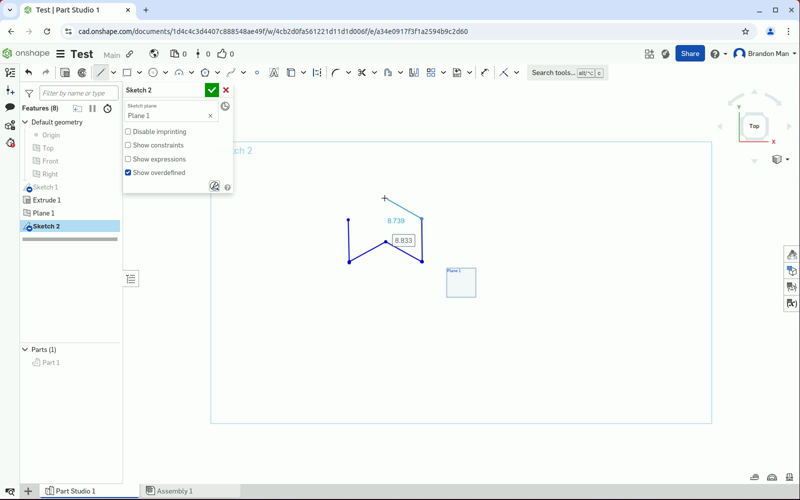
click(384, 197)
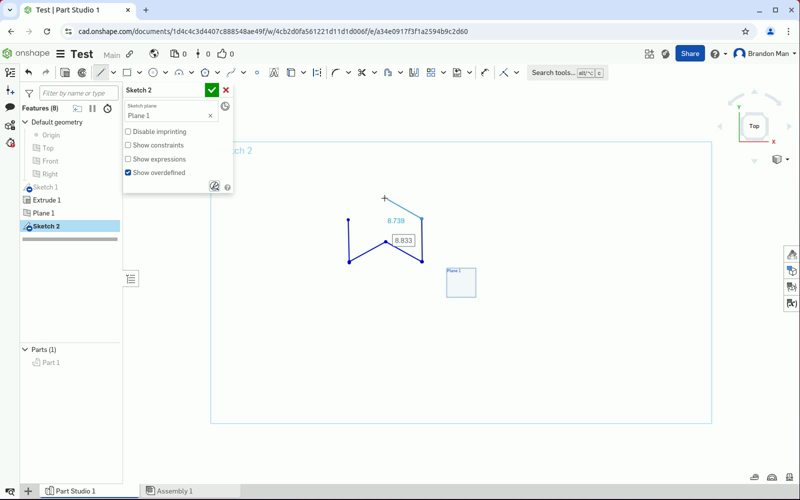
key_up(shift)
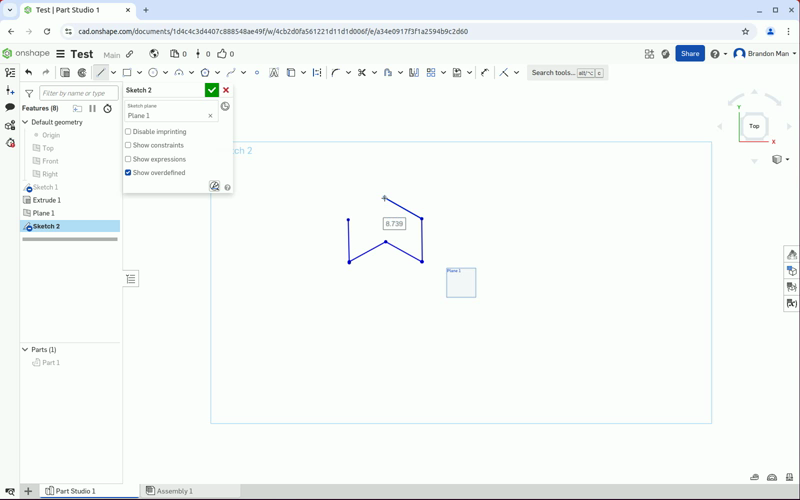
mouse_move(414, 197)
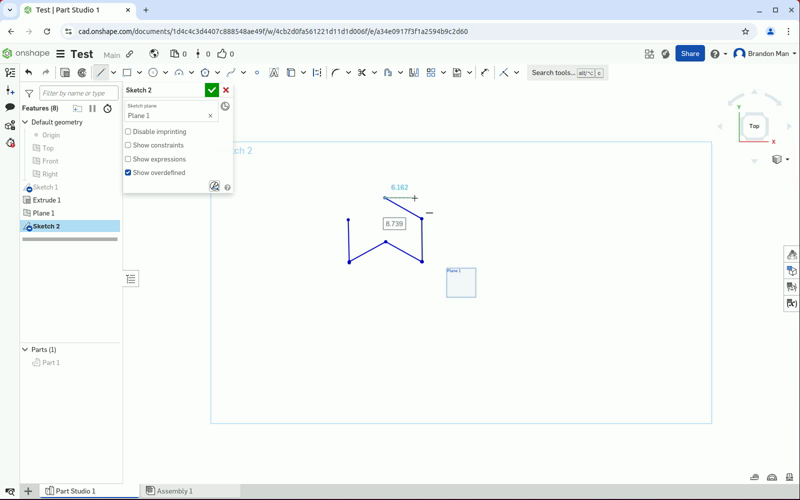
key_down(shift)
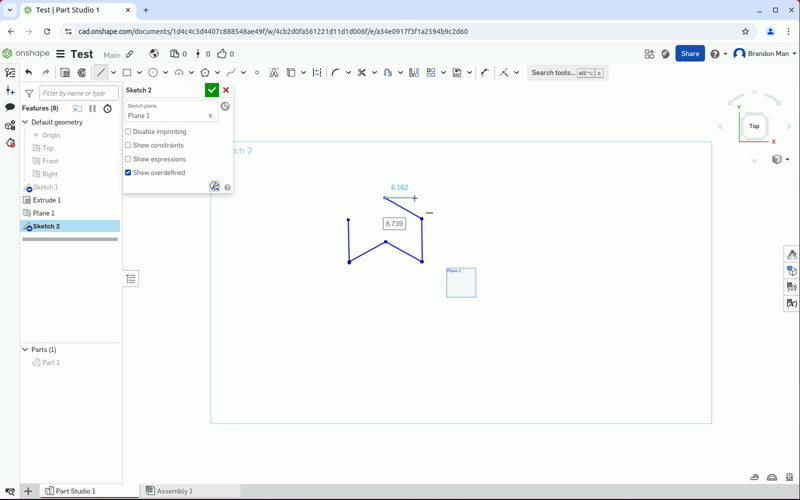
mouse_move(348, 219)
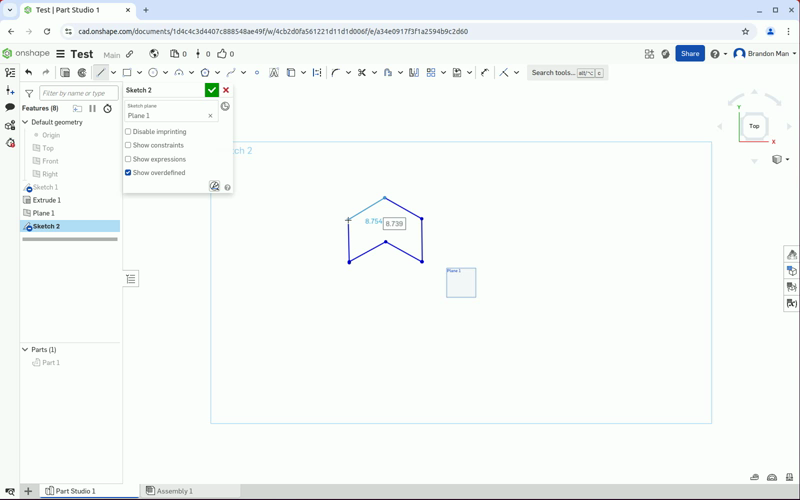
key_up(shift)
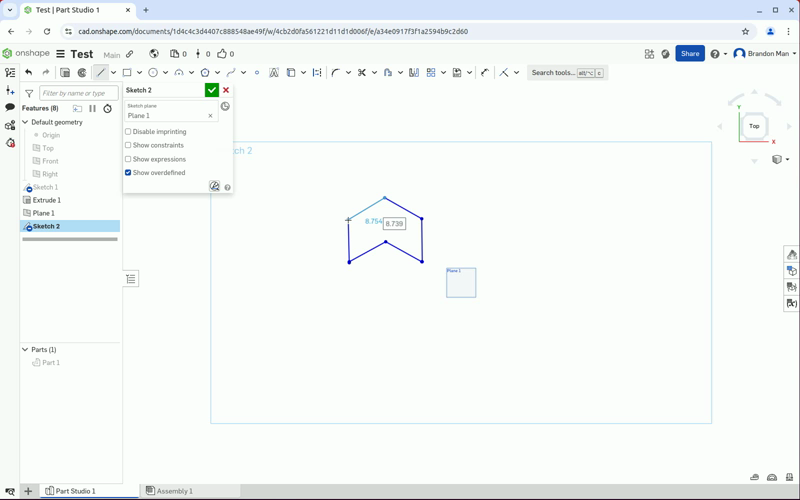
click(348, 219)
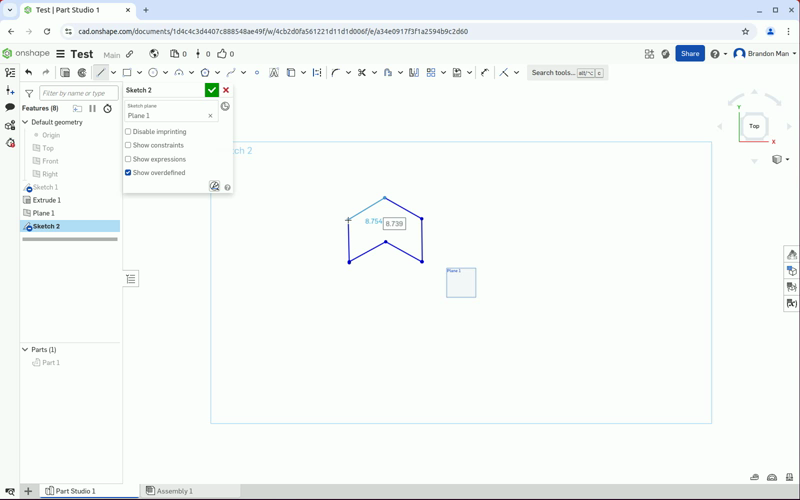
key(esc)
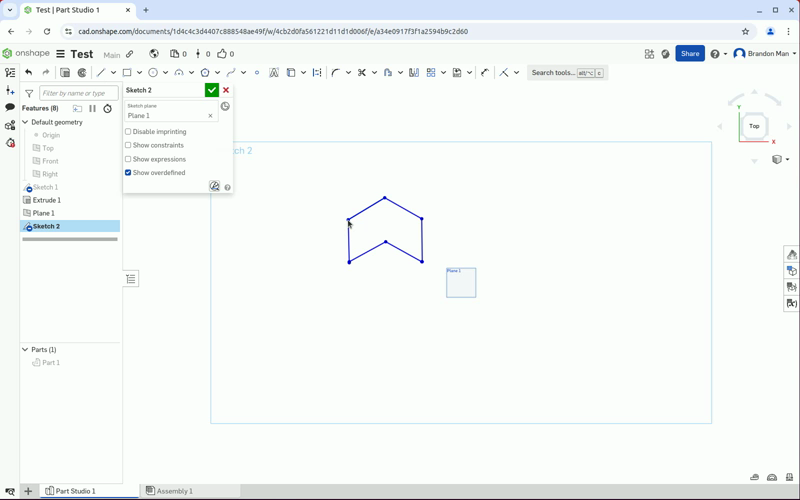
mouse_move(378, 235)
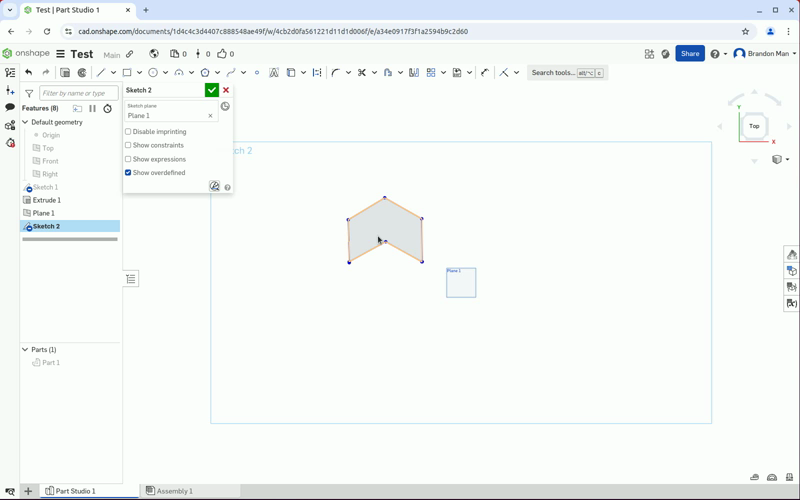
click(378, 235)
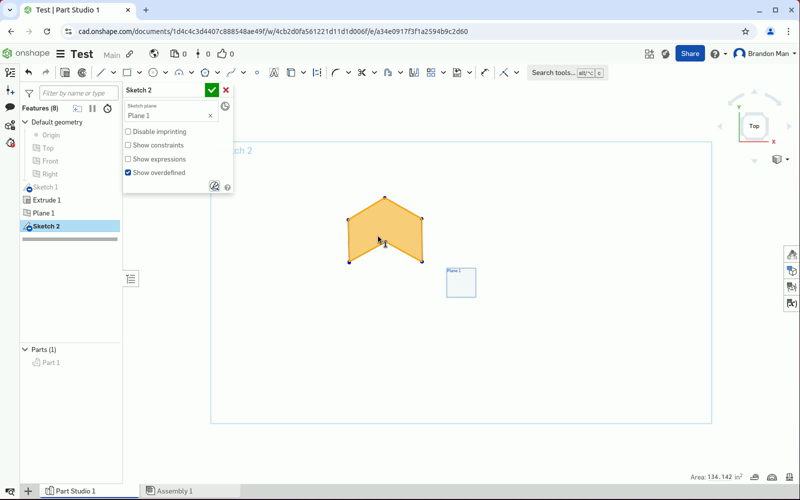
mouse_move(73, 352)
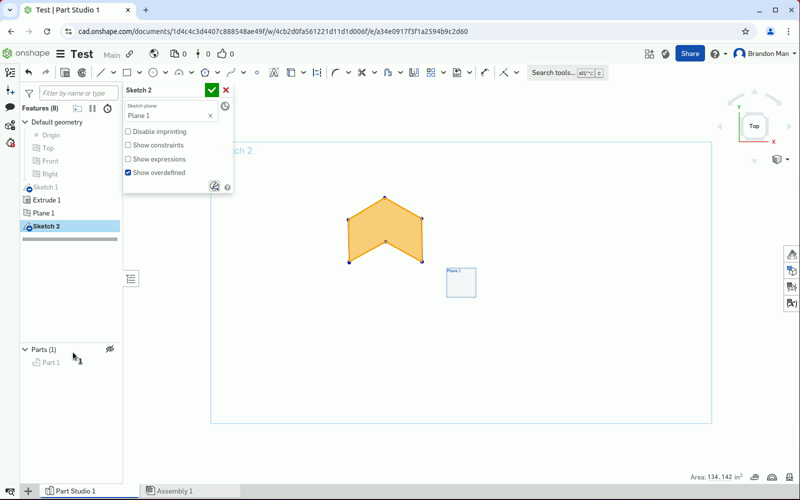
key(shift+y)
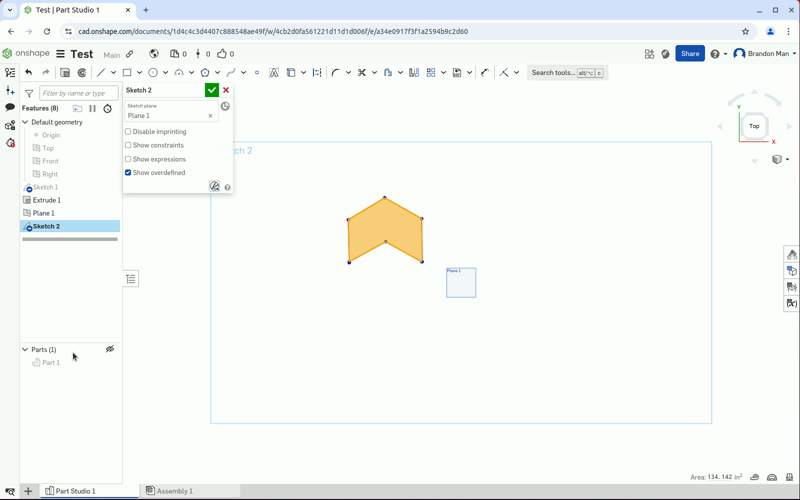
key(shift+e)
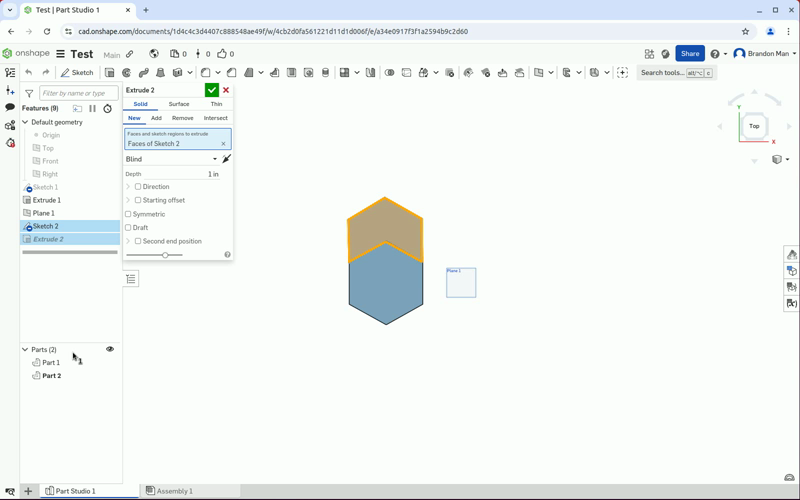
mouse_move(143, 106)
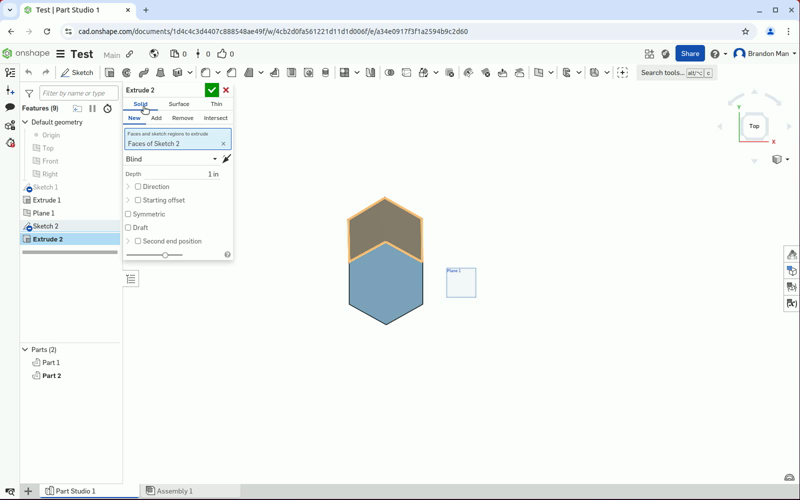
click(143, 106)
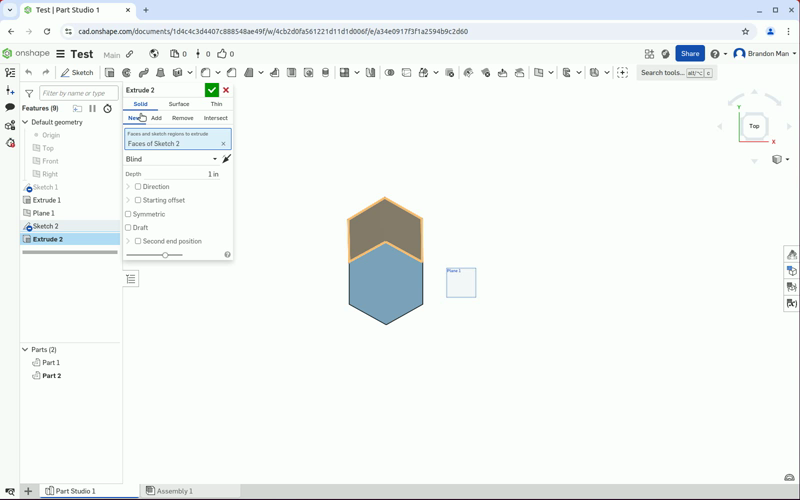
mouse_move(137, 120)
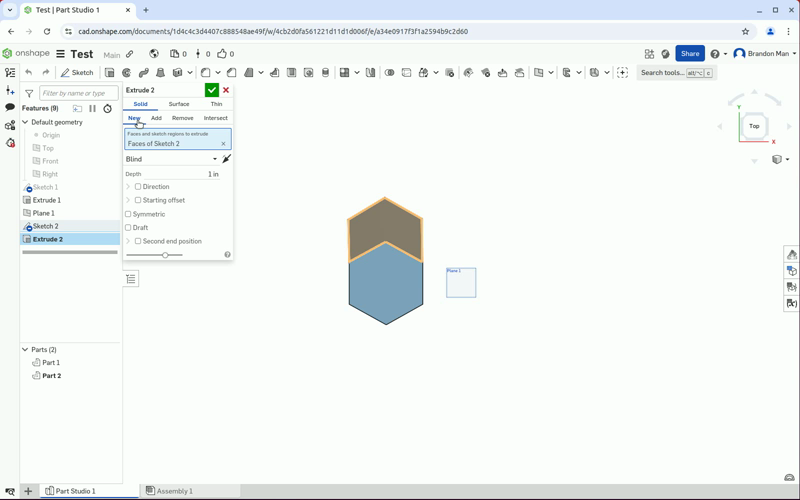
click(137, 120)
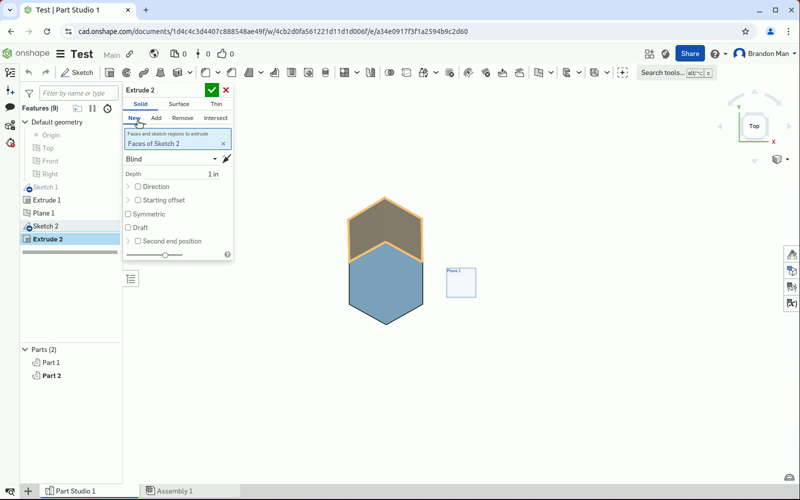
key(tab, 4)
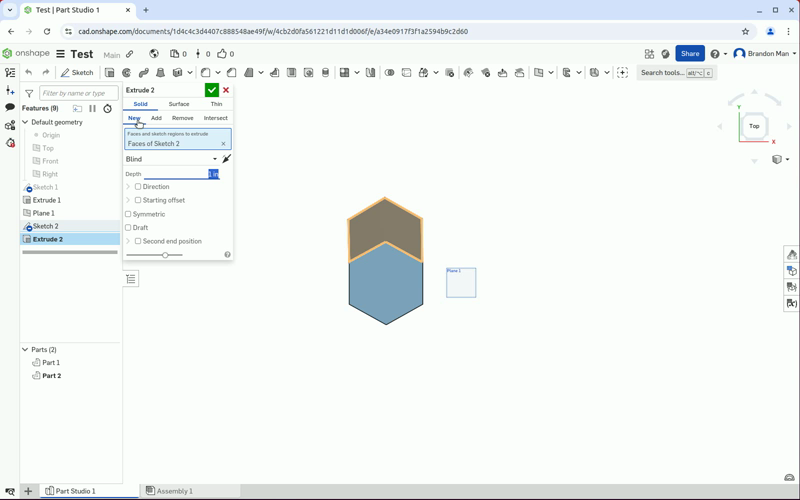
text(1.685)
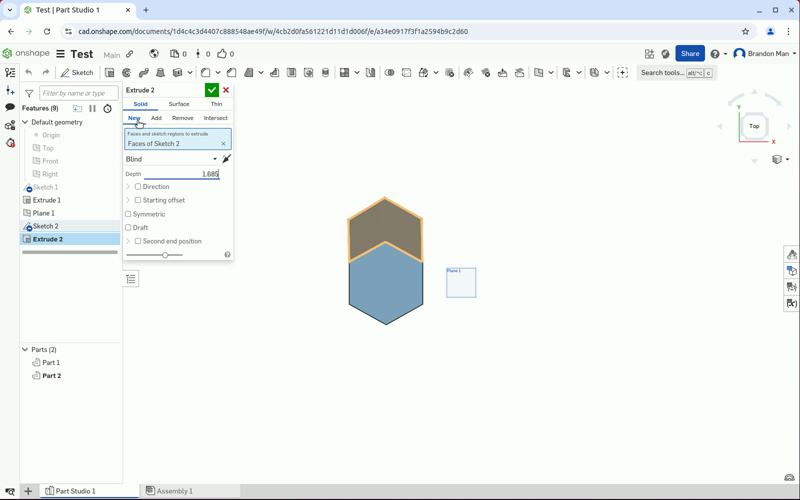
key(enter)
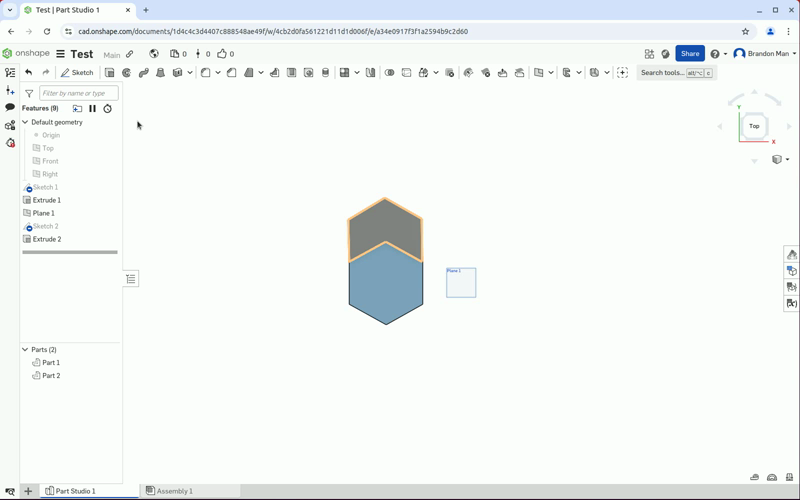
key(shift+h)
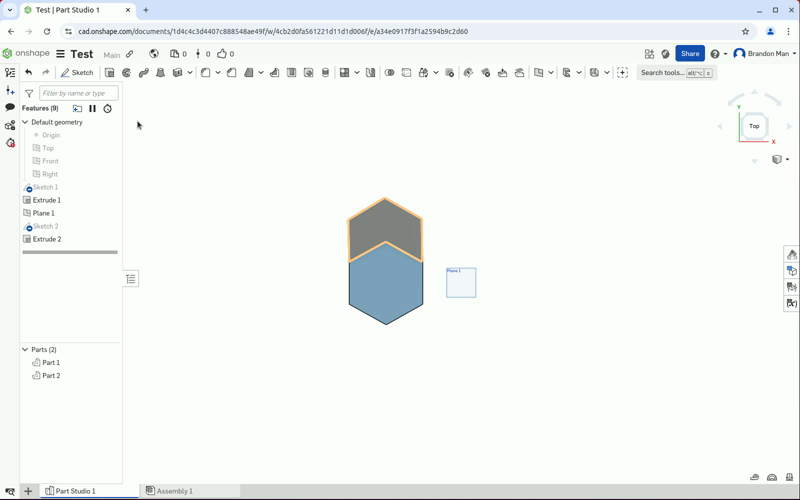
key(shift+h)
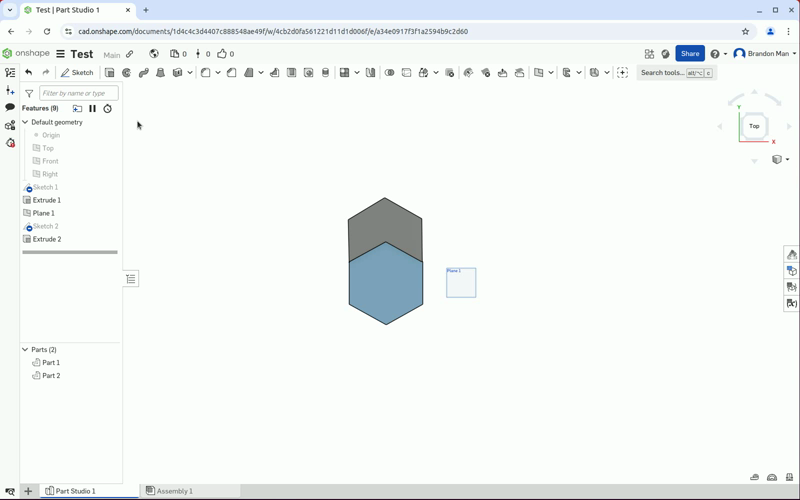
mouse_move(73, 189)
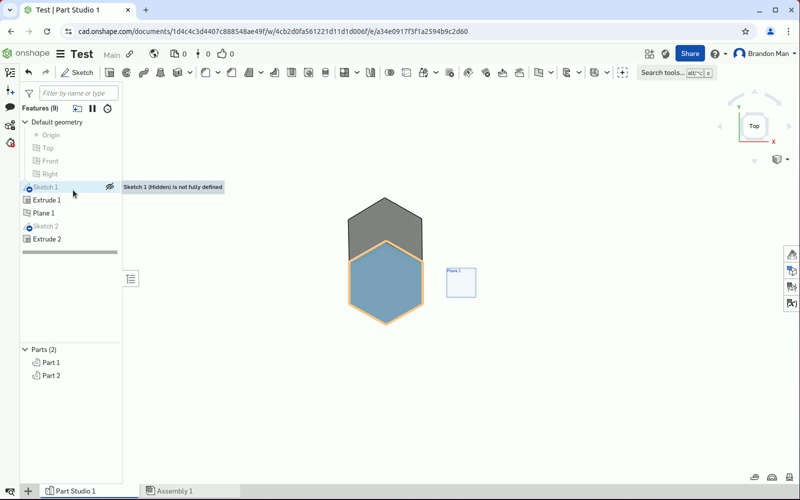
click(73, 189)
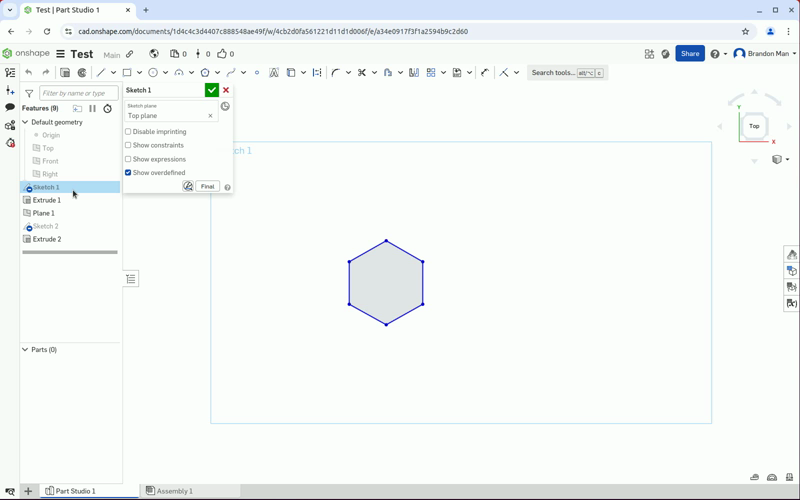
mouse_move(229, 92)
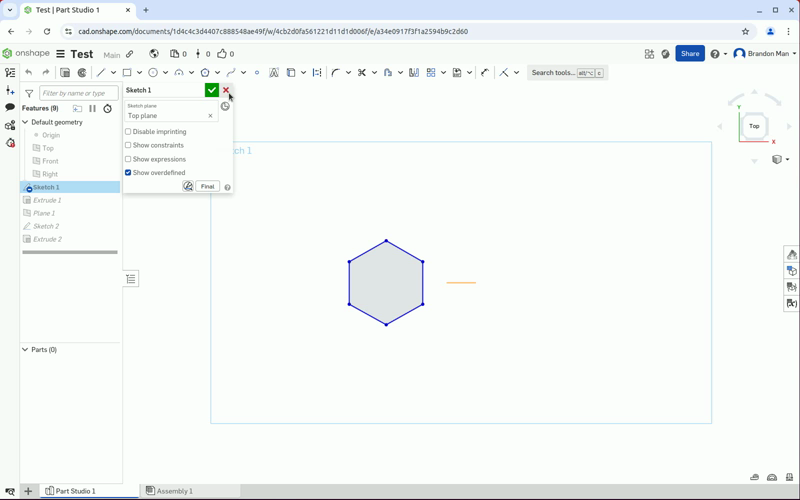
click(229, 92)
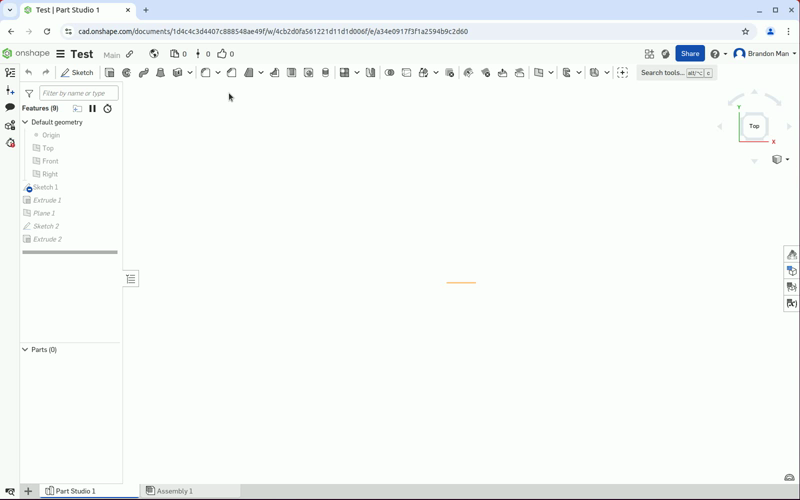
key(shift+s)
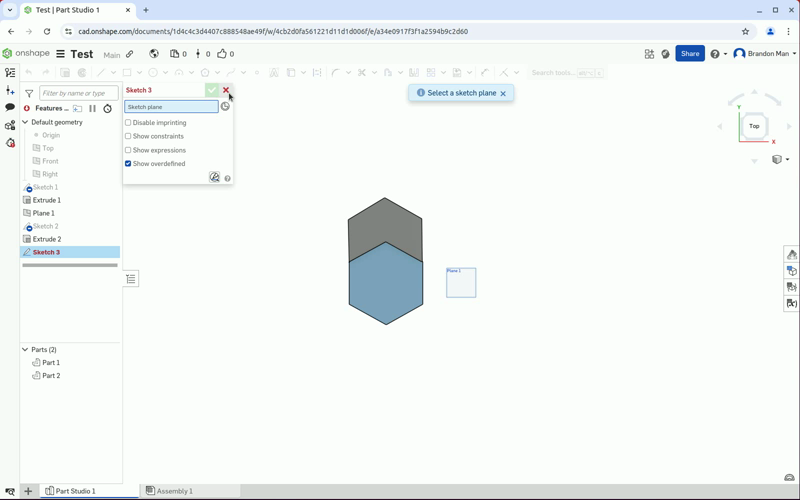
mouse_move(73, 215)
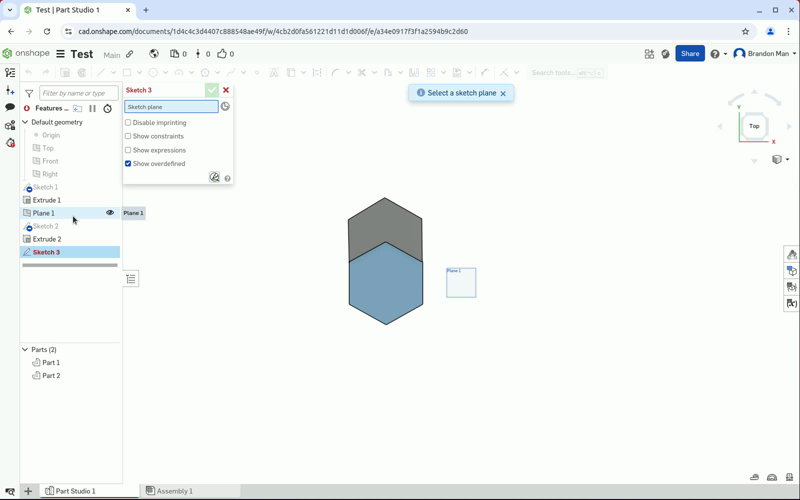
click(73, 215)
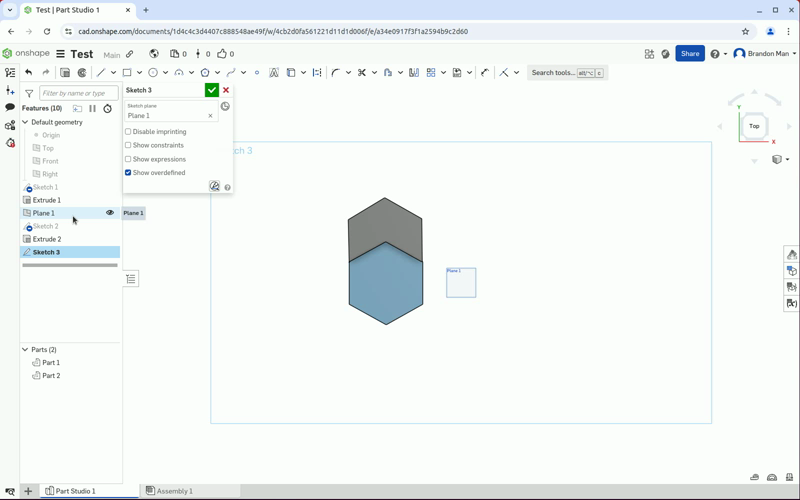
mouse_move(73, 352)
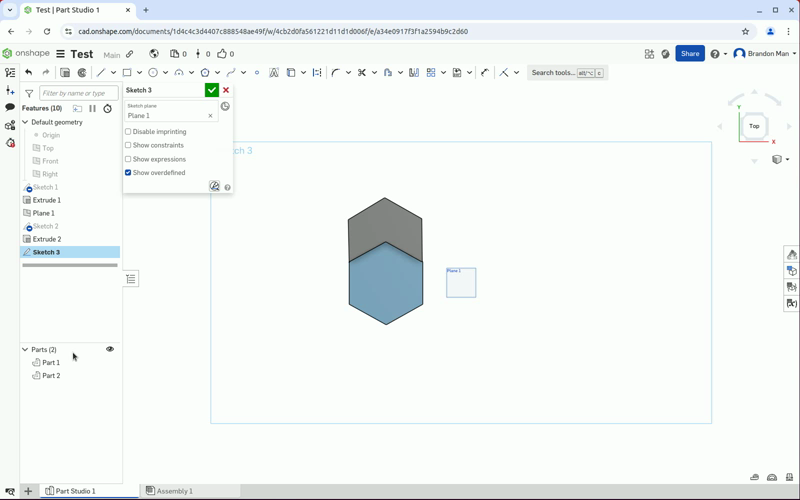
key(y)
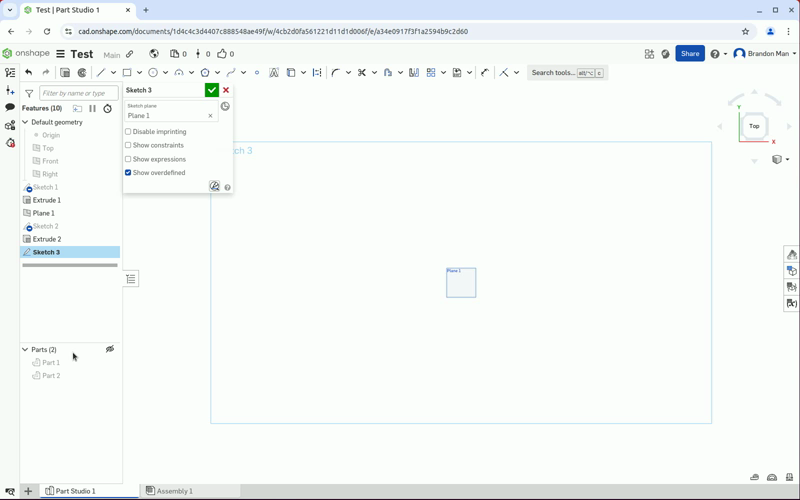
key(l)
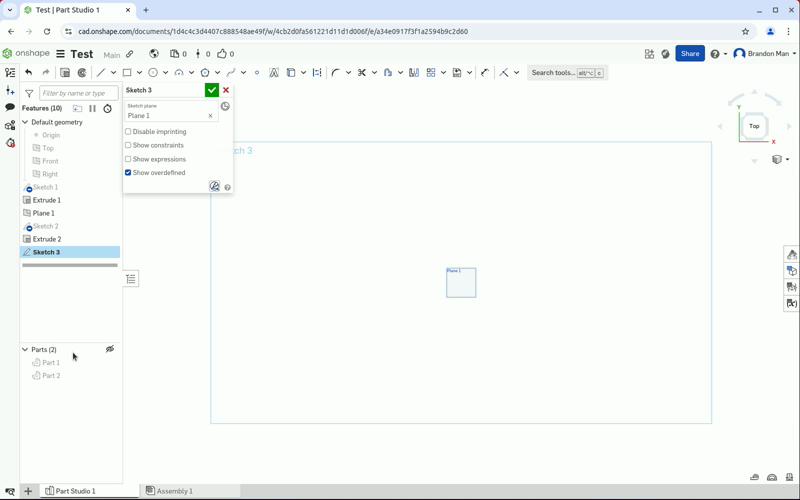
key_down(shift)
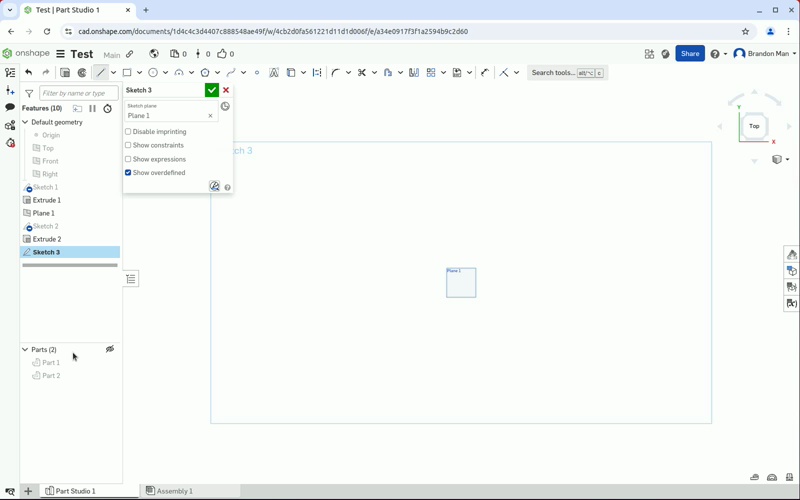
mouse_move(349, 261)
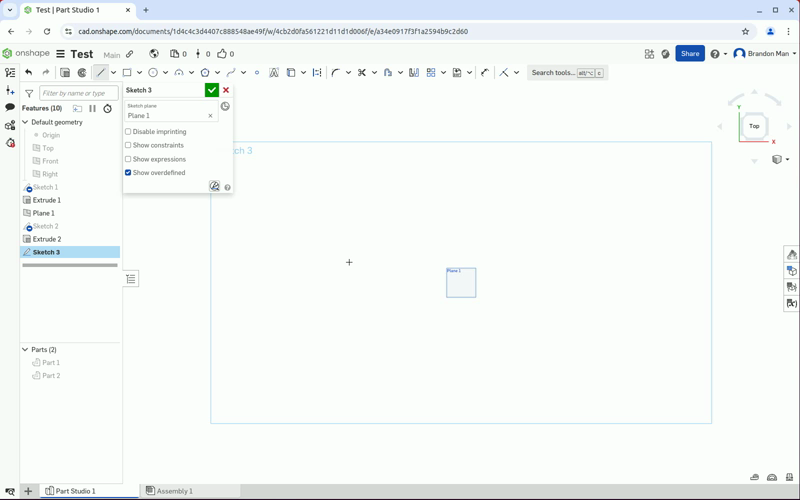
click(349, 261)
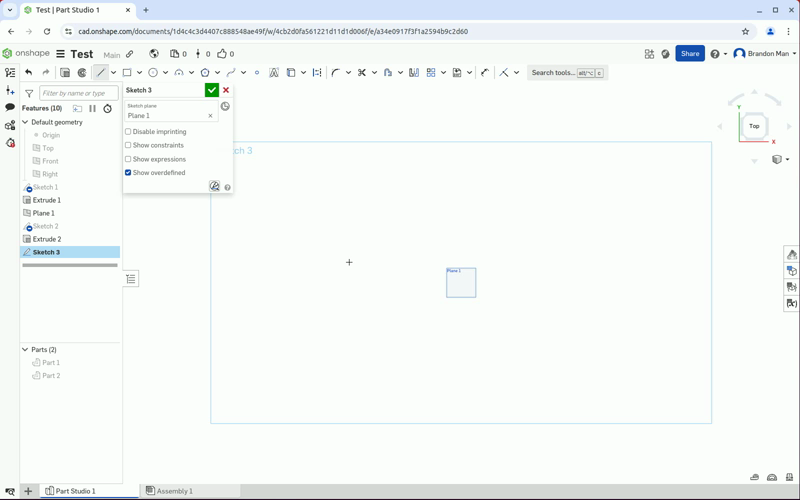
key_up(shift)
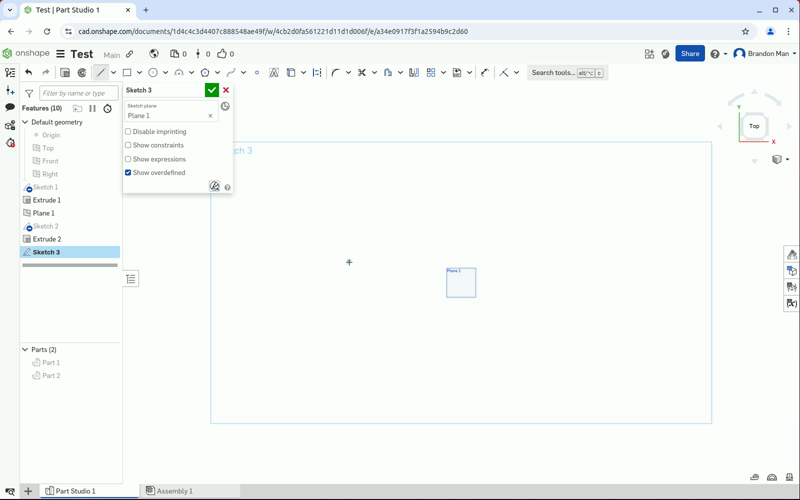
key_down(shift)
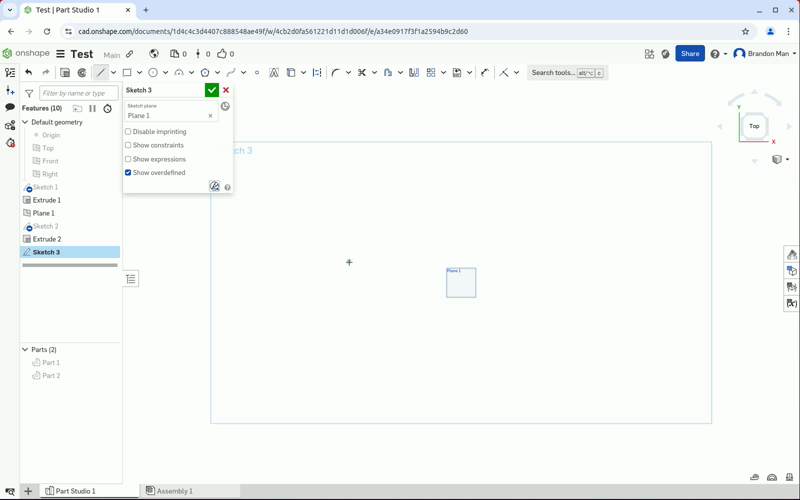
mouse_move(379, 261)
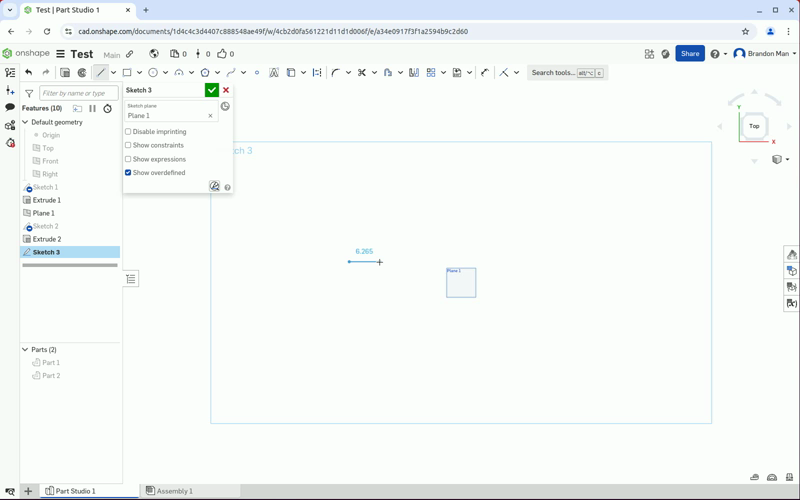
mouse_move(386, 282)
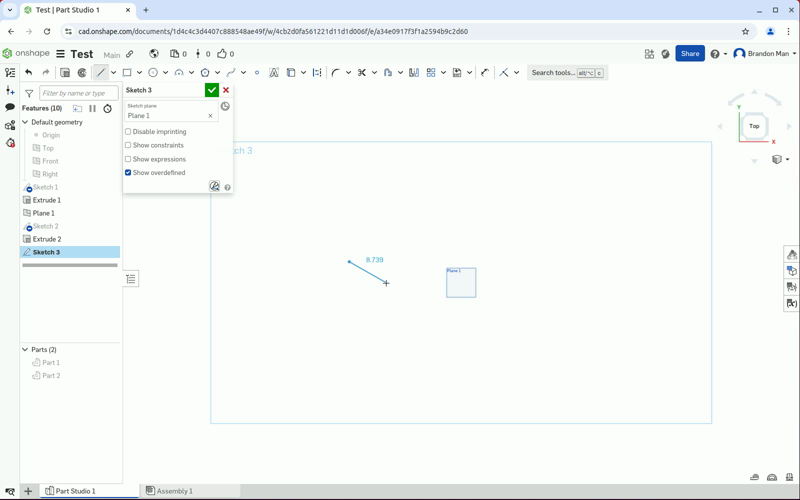
click(386, 282)
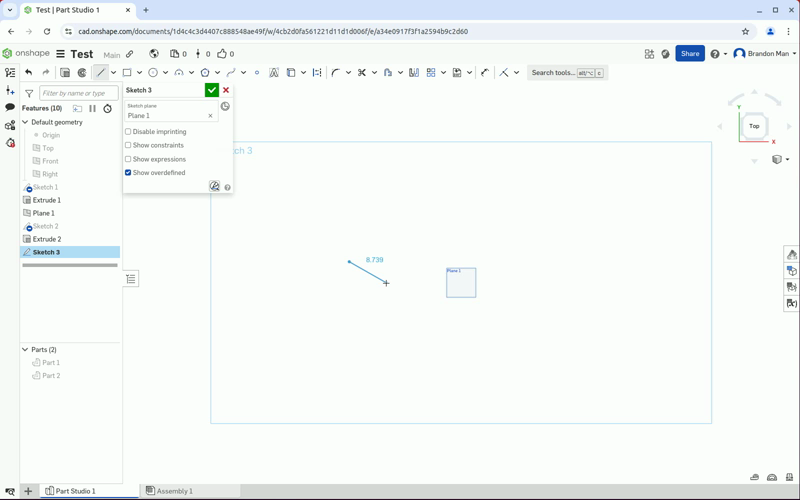
key_up(shift)
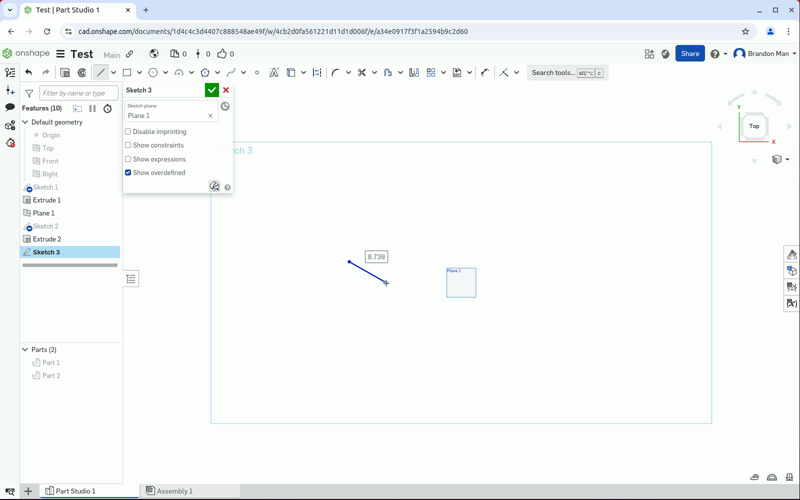
key_down(shift)
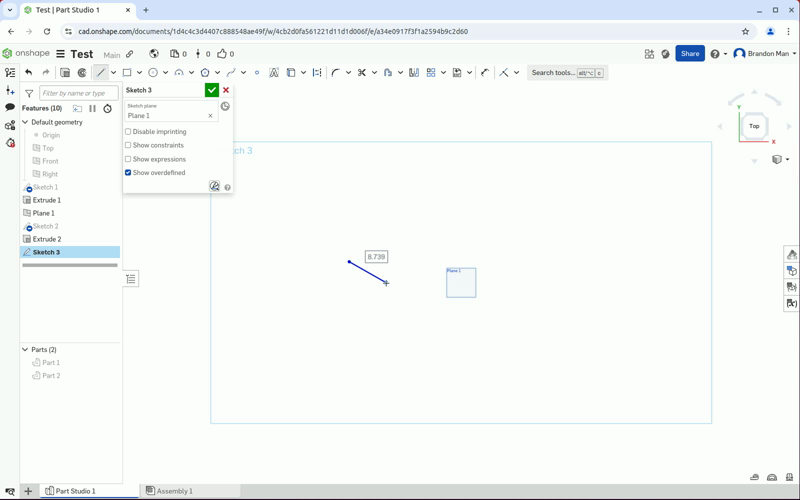
mouse_move(416, 282)
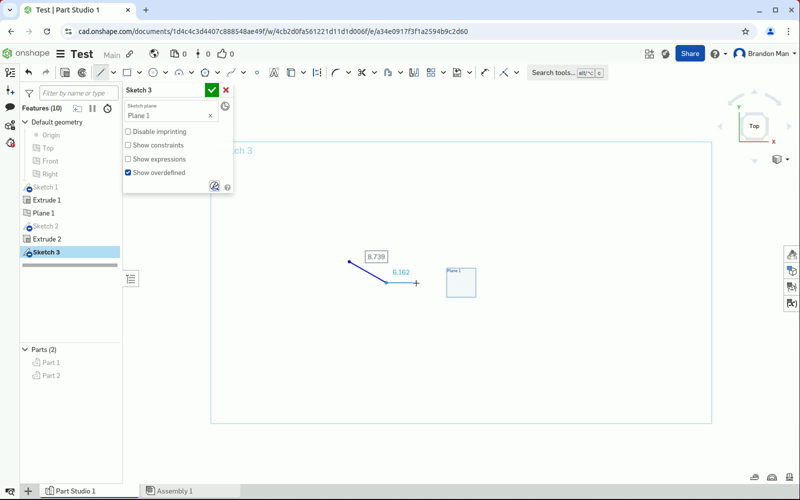
mouse_move(422, 261)
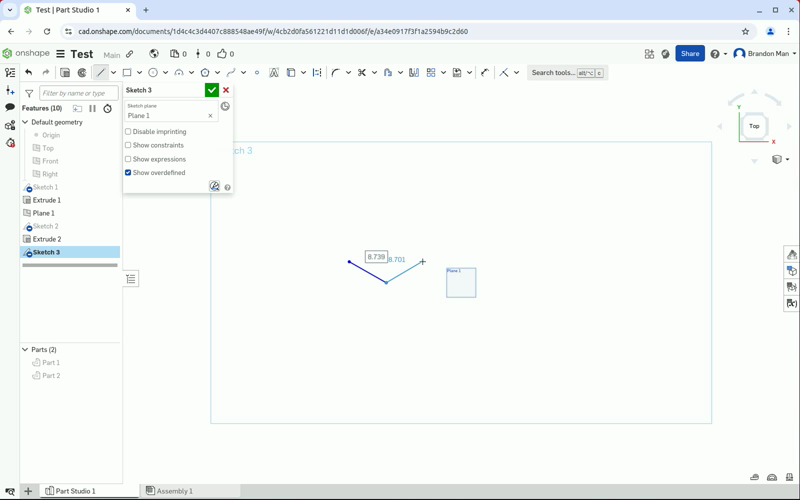
click(422, 261)
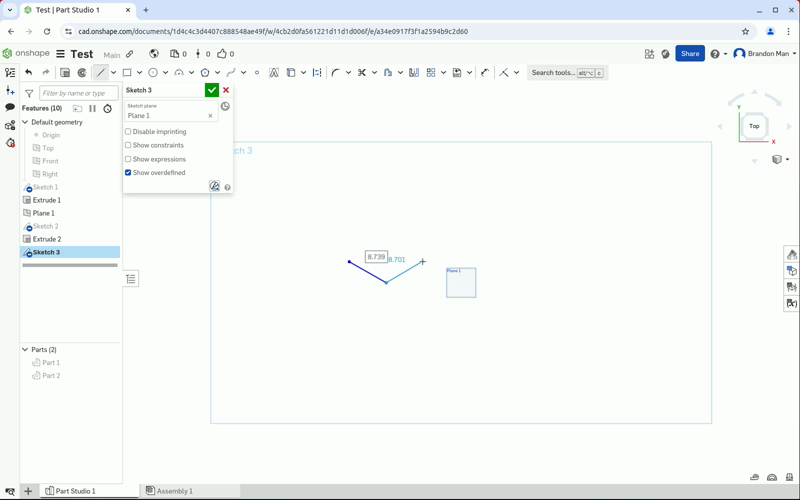
key_up(shift)
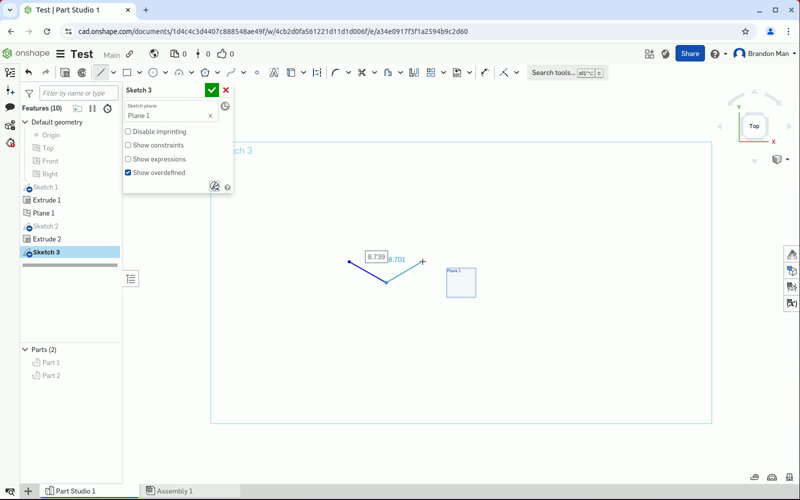
key_down(shift)
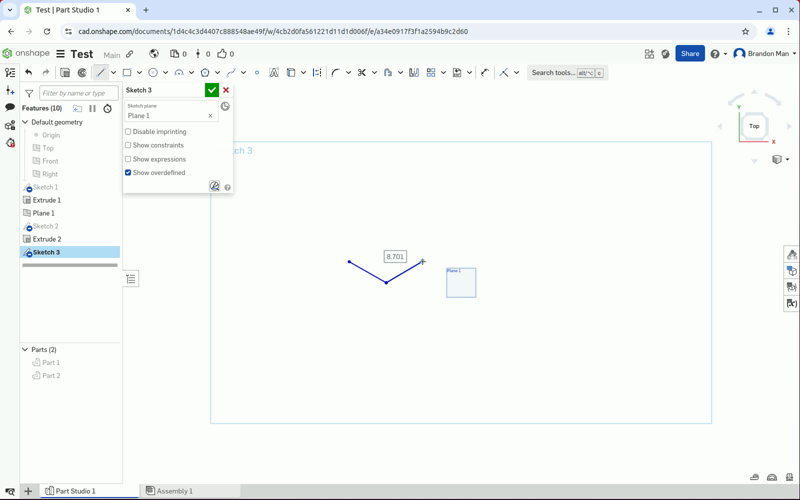
mouse_move(452, 261)
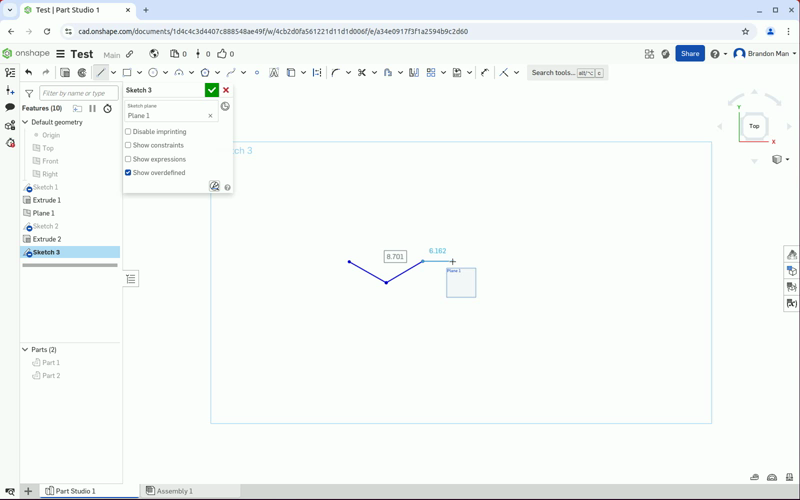
mouse_move(386, 240)
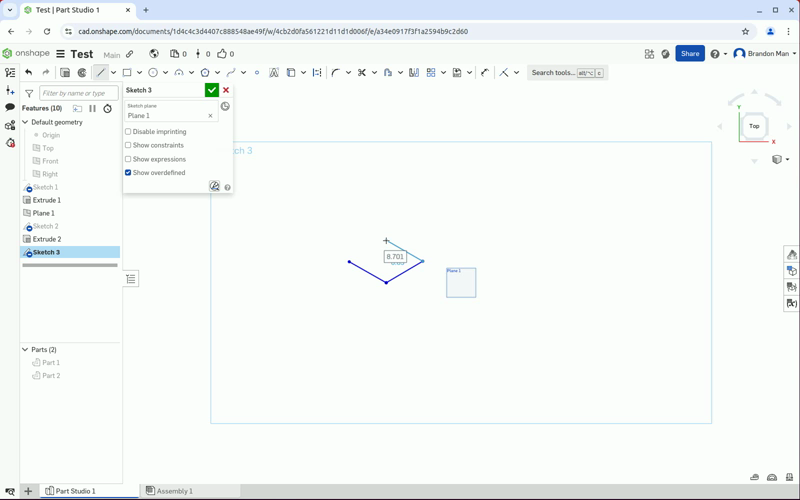
click(386, 240)
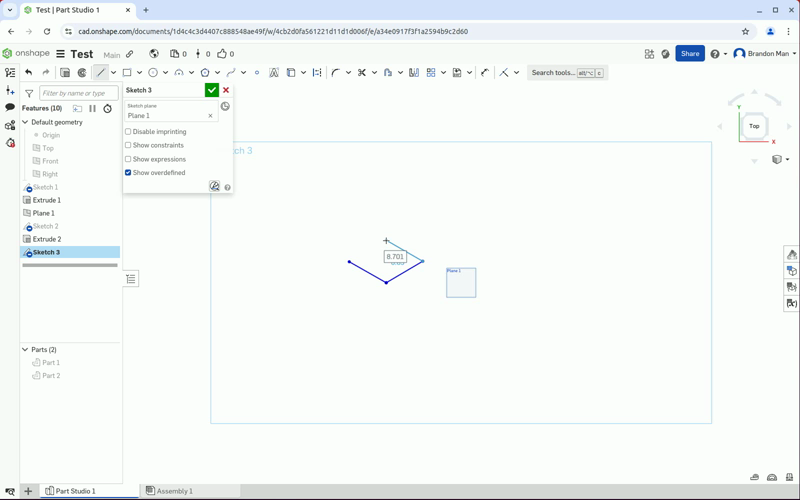
key_up(shift)
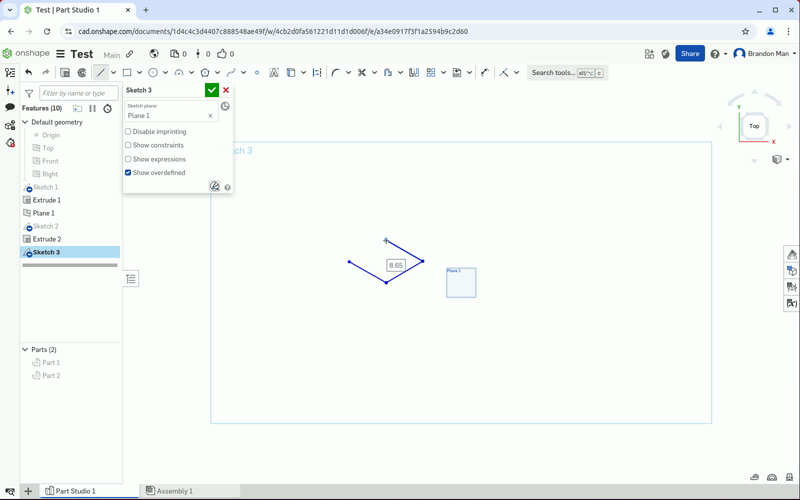
mouse_move(416, 240)
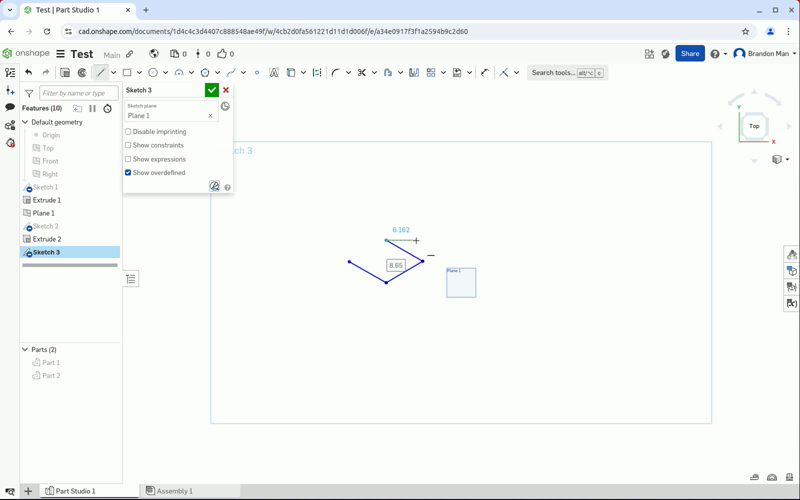
key_down(shift)
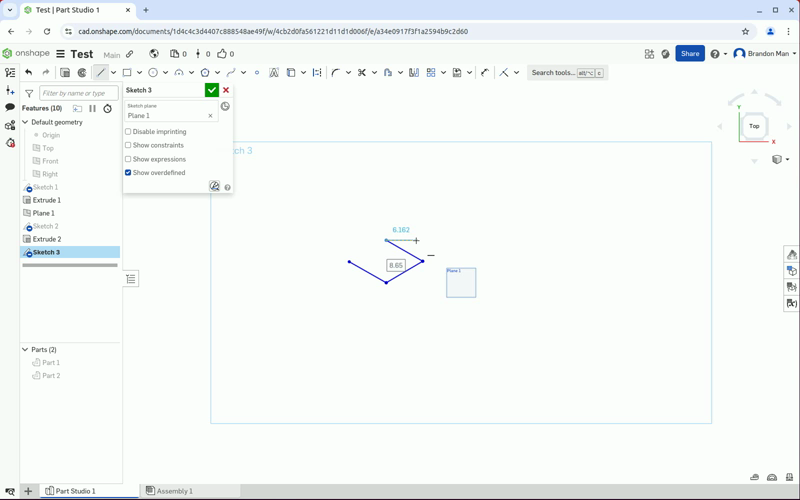
mouse_move(349, 261)
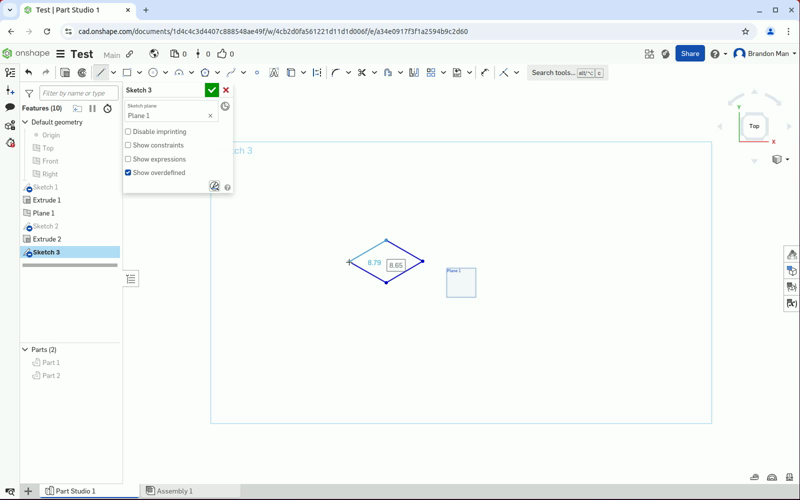
key_up(shift)
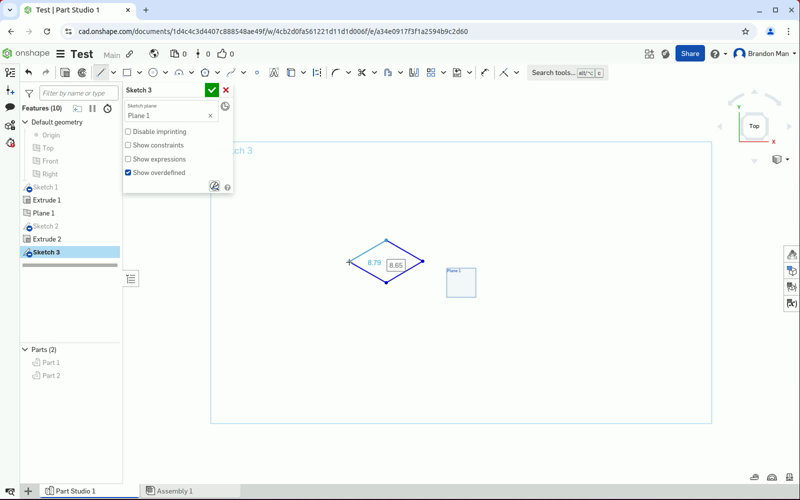
click(349, 261)
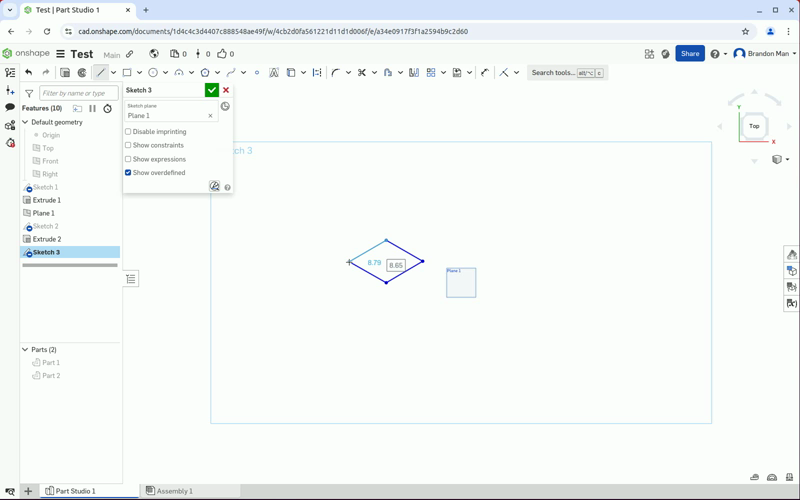
key(esc)
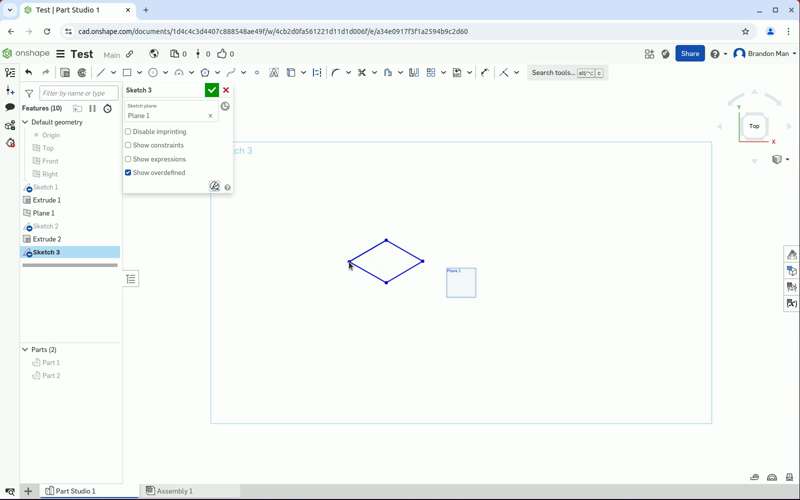
mouse_move(380, 272)
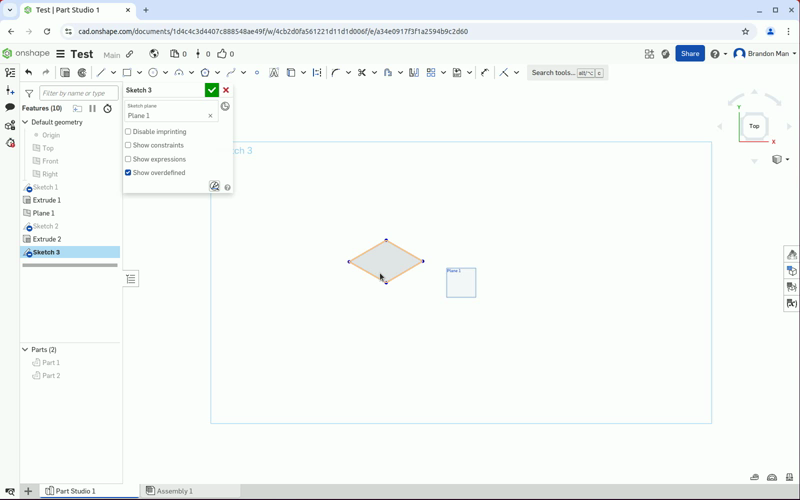
scroll(6)
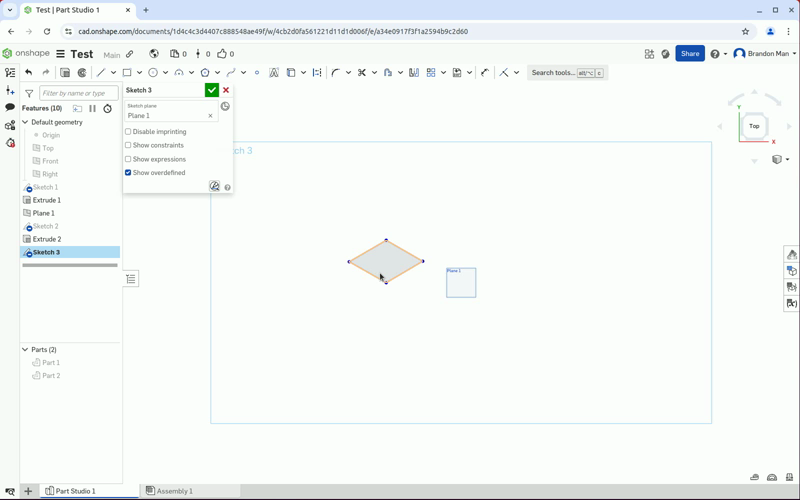
scroll(6)
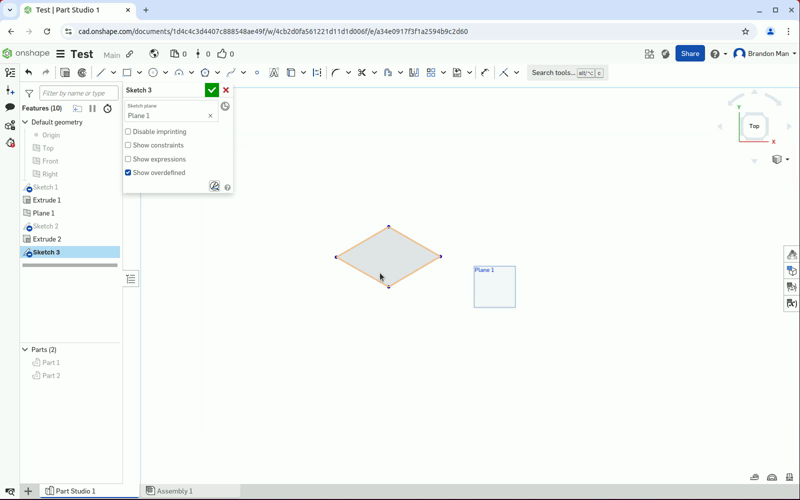
scroll(6)
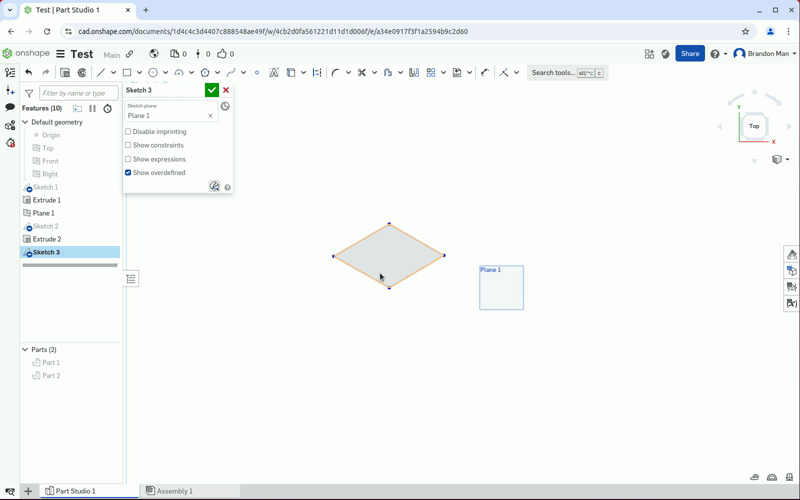
scroll(6)
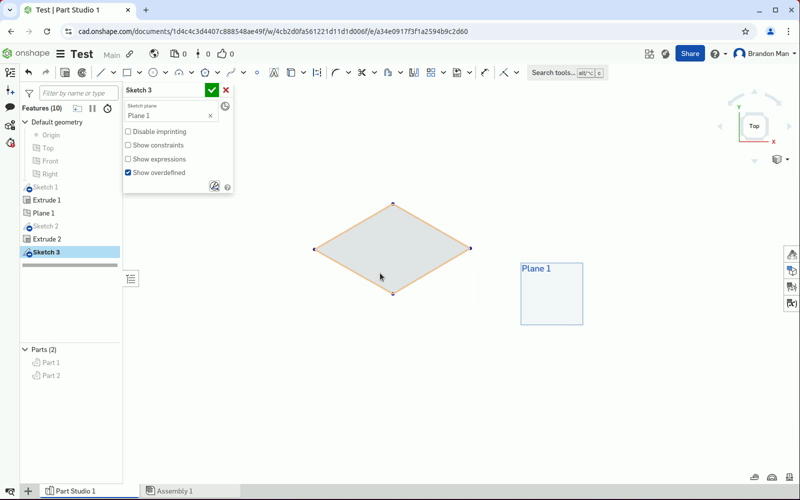
scroll(6)
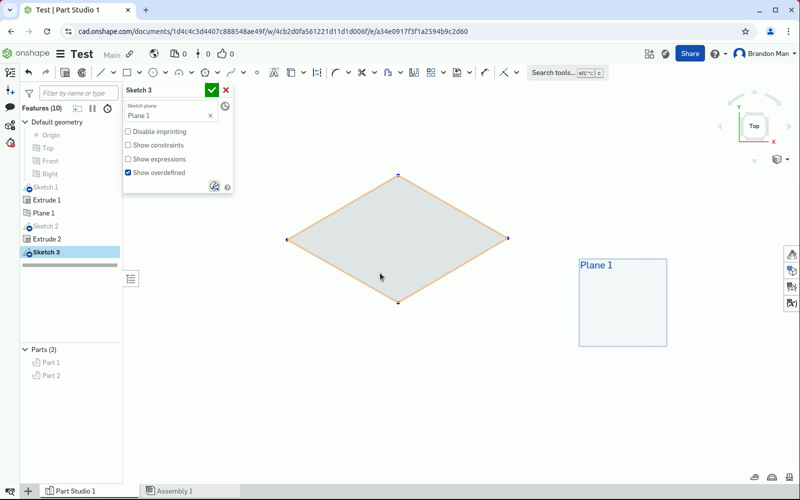
scroll(6)
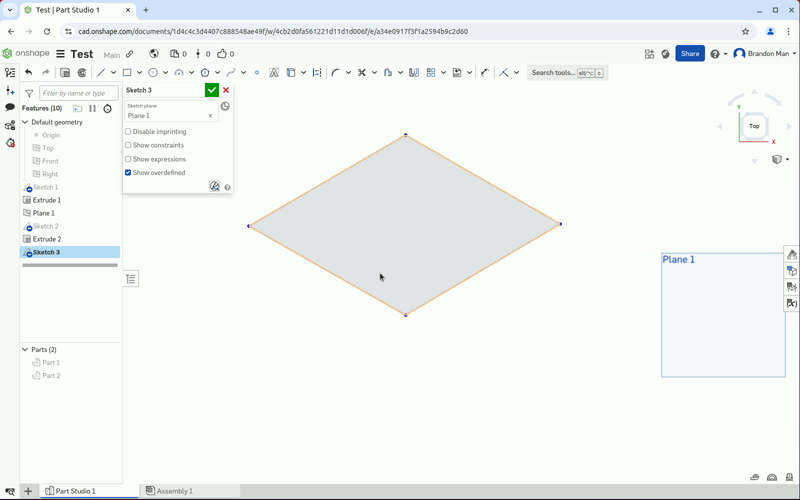
scroll(6)
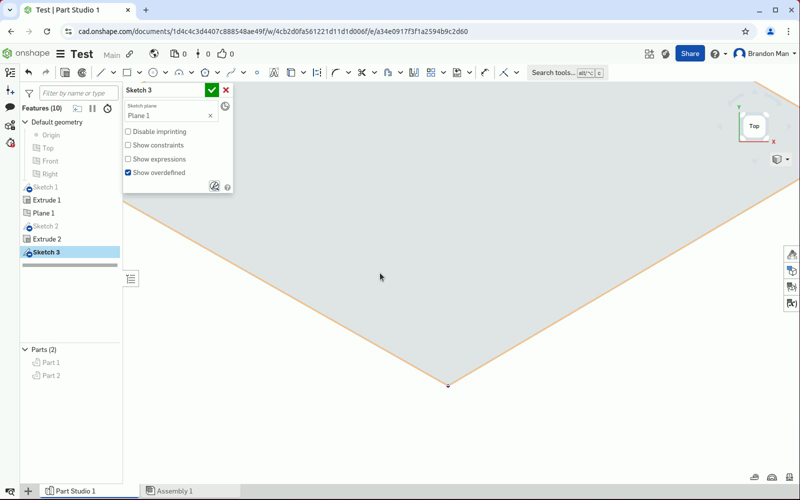
click(380, 272)
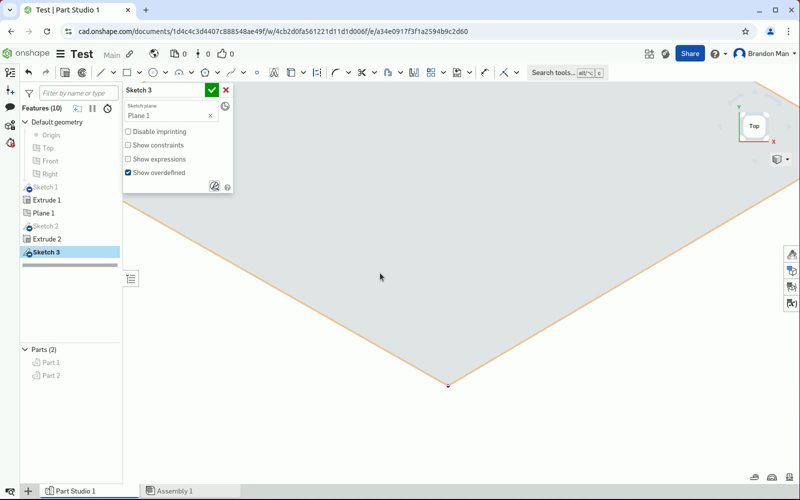
scroll(-6)
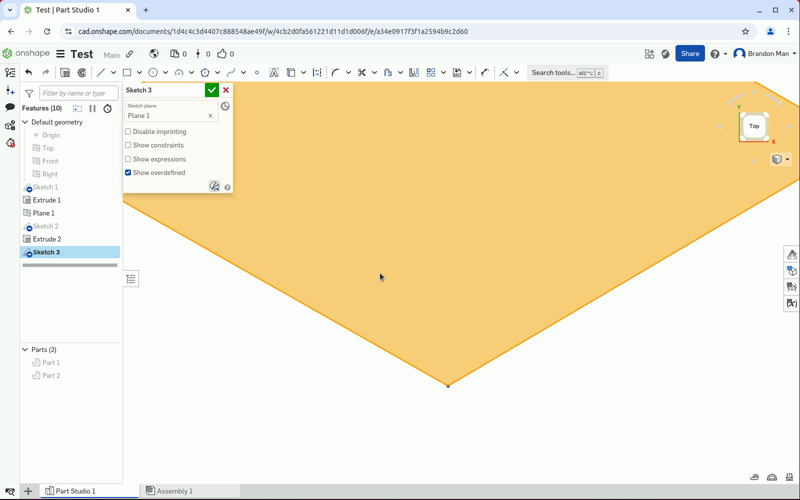
scroll(-6)
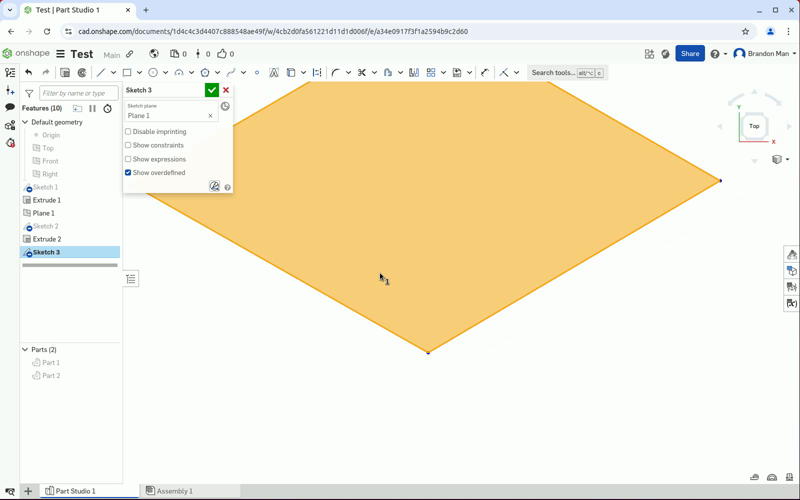
scroll(-6)
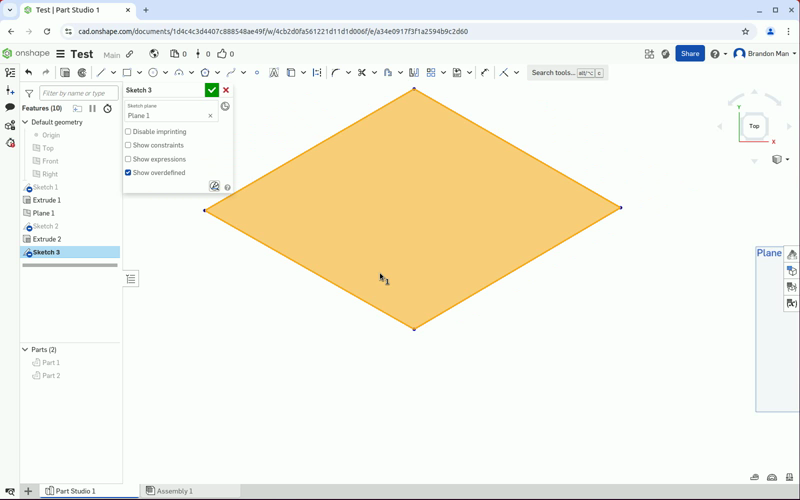
scroll(-6)
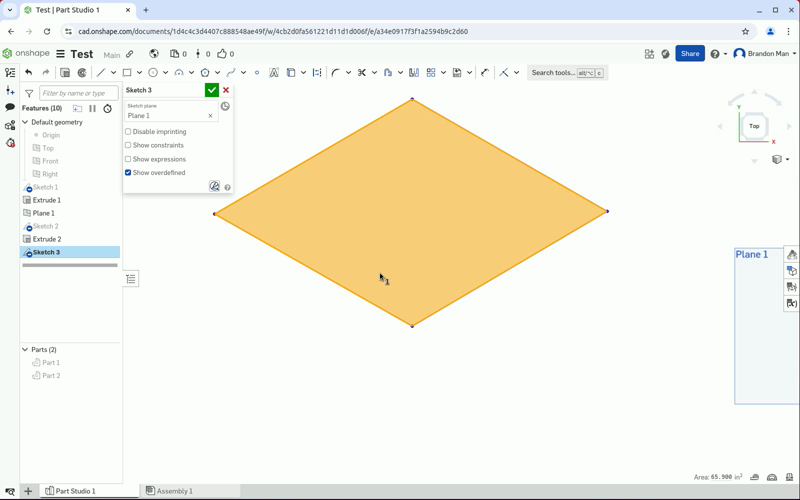
scroll(-6)
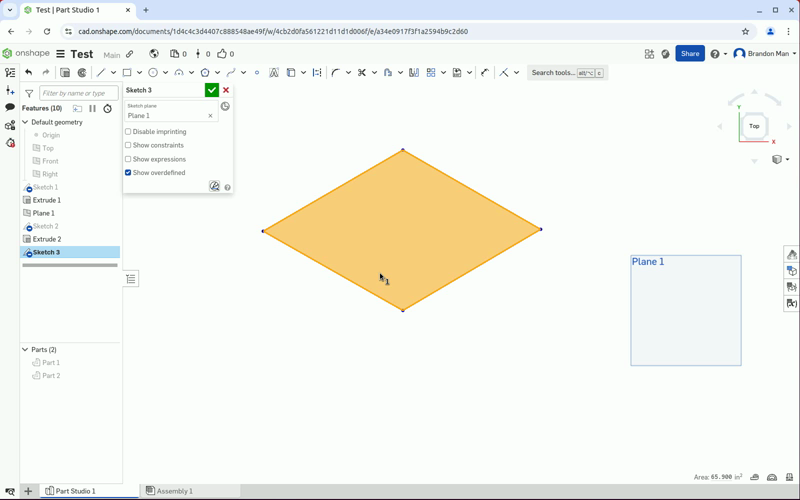
scroll(-6)
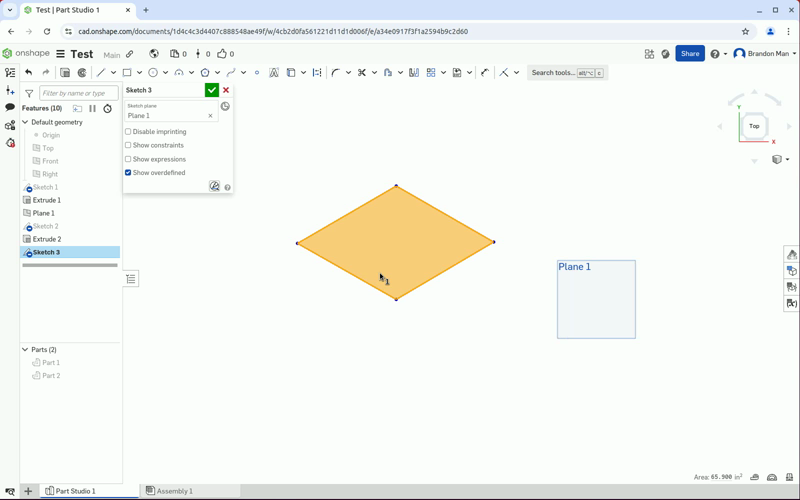
scroll(-6)
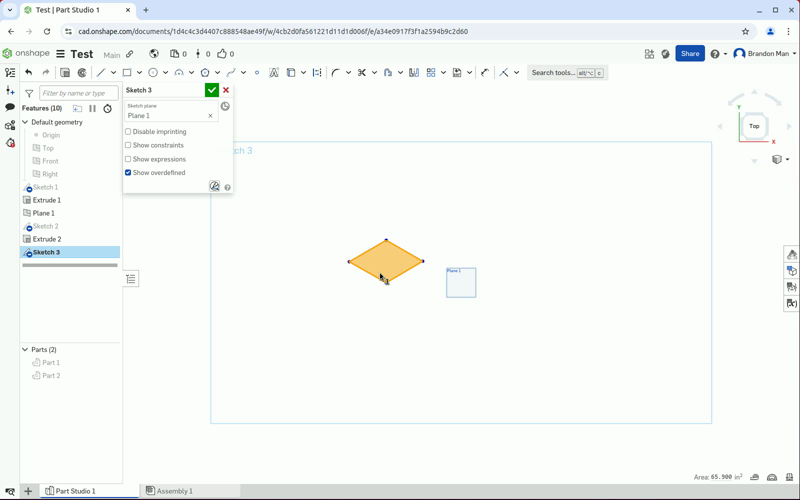
mouse_move(73, 352)
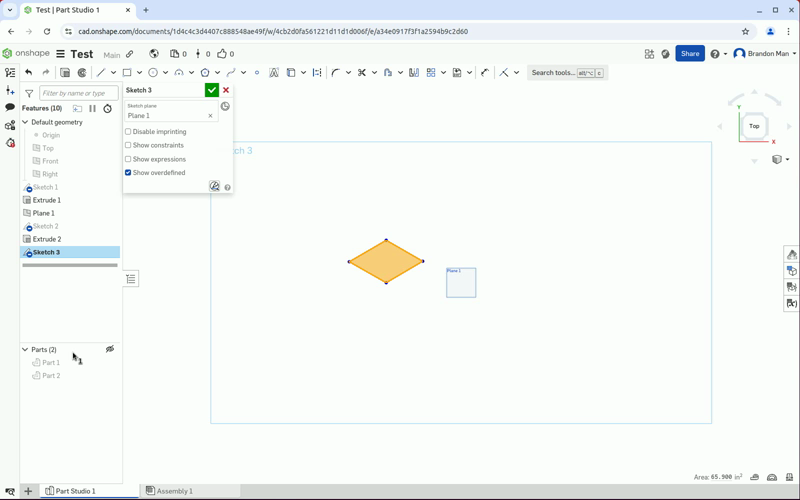
key(shift+y)
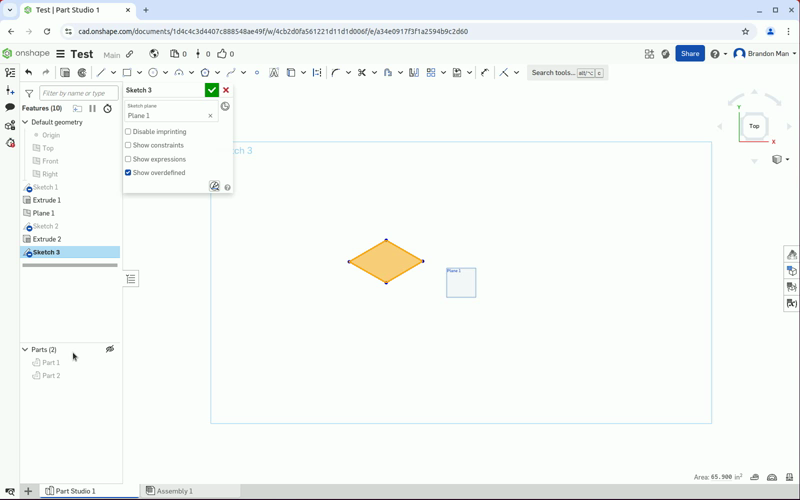
key(shift+e)
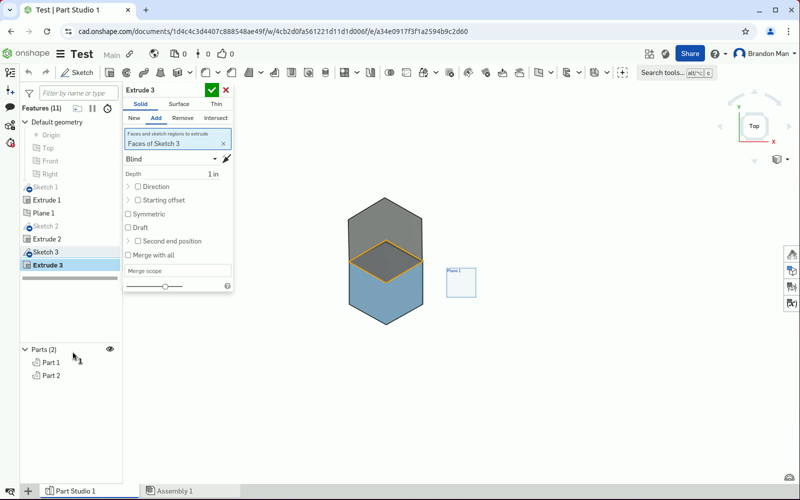
mouse_move(143, 106)
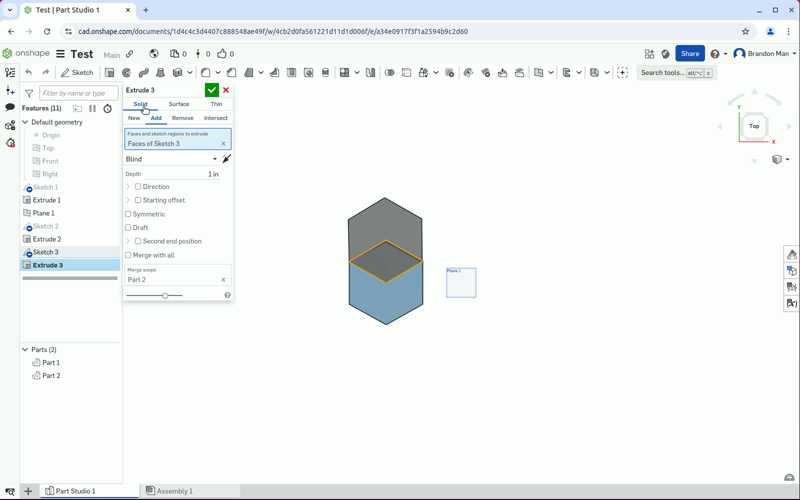
click(143, 106)
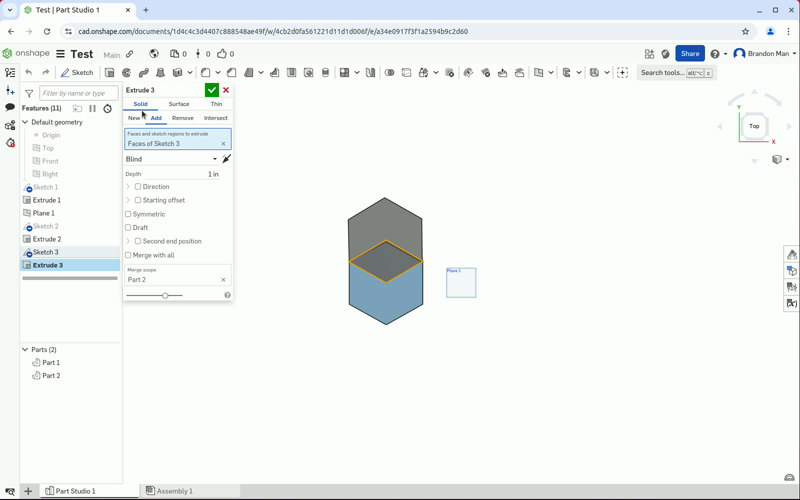
mouse_move(137, 120)
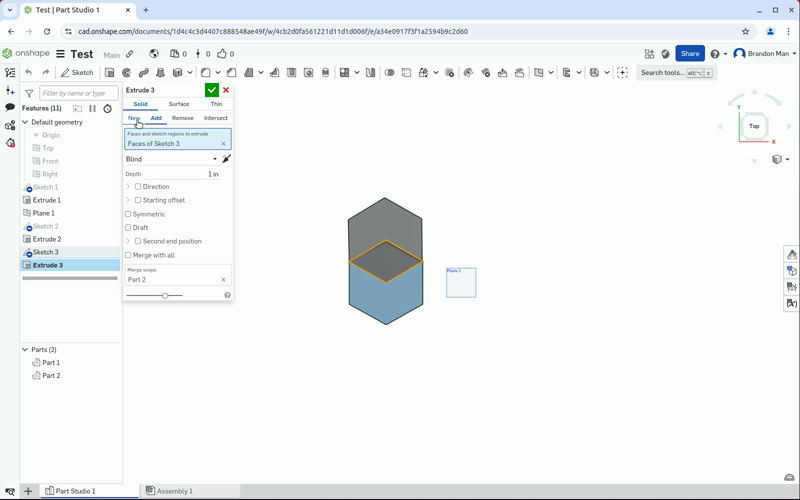
click(137, 120)
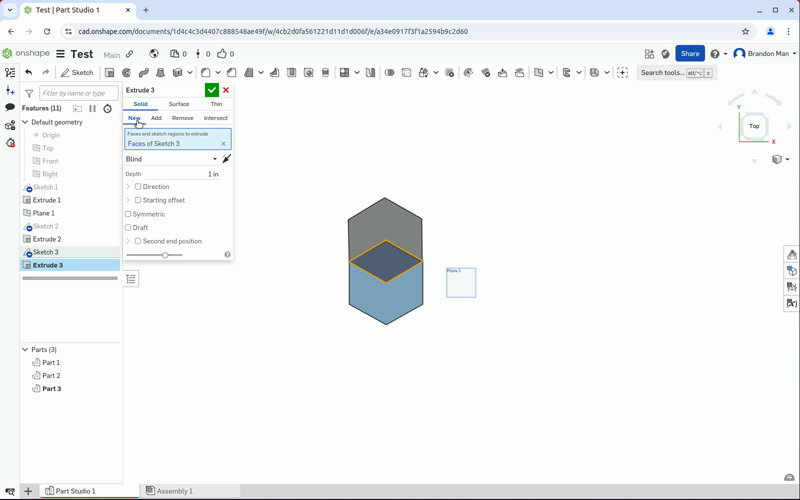
key(tab, 4)
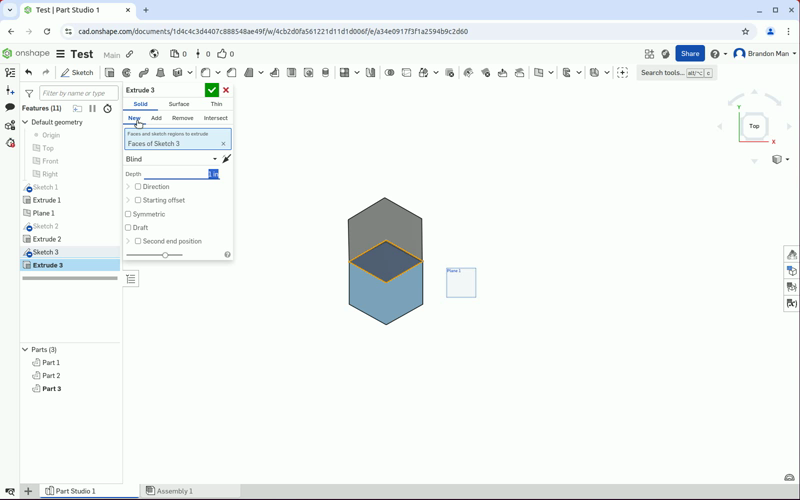
text(1.685)
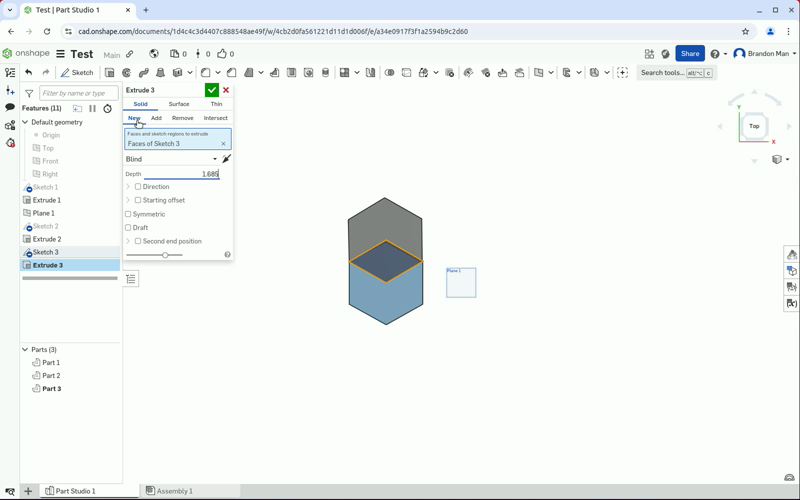
key(enter)
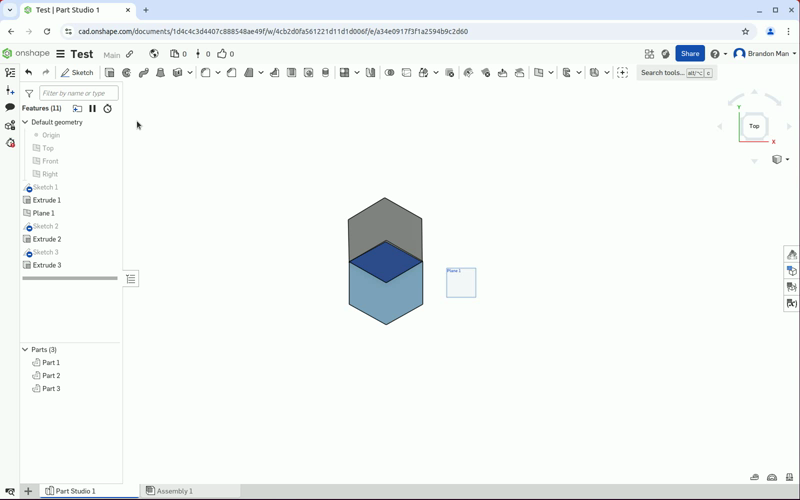
key(shift+h)
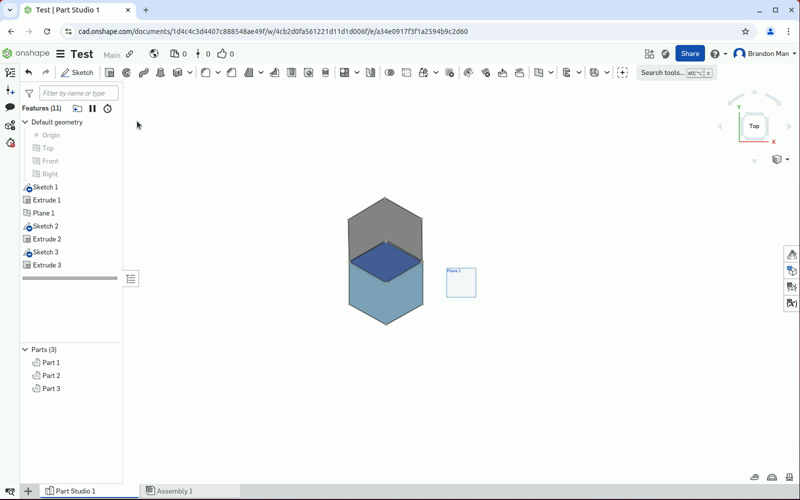
key(shift+h)
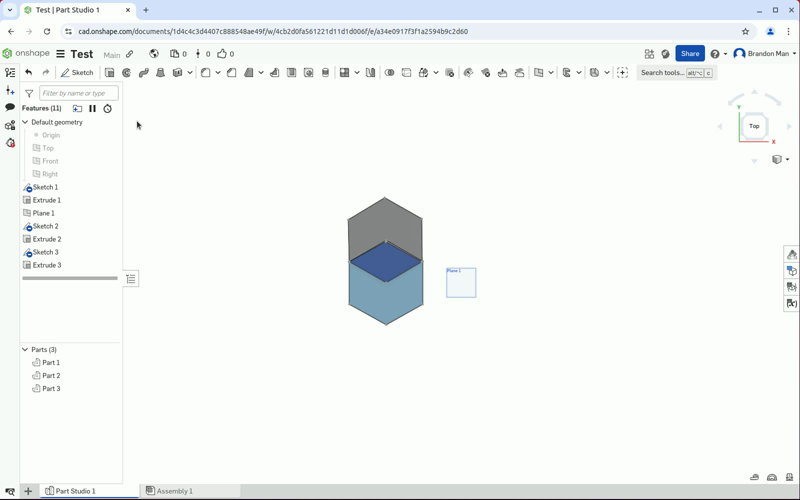
key(shift+7)
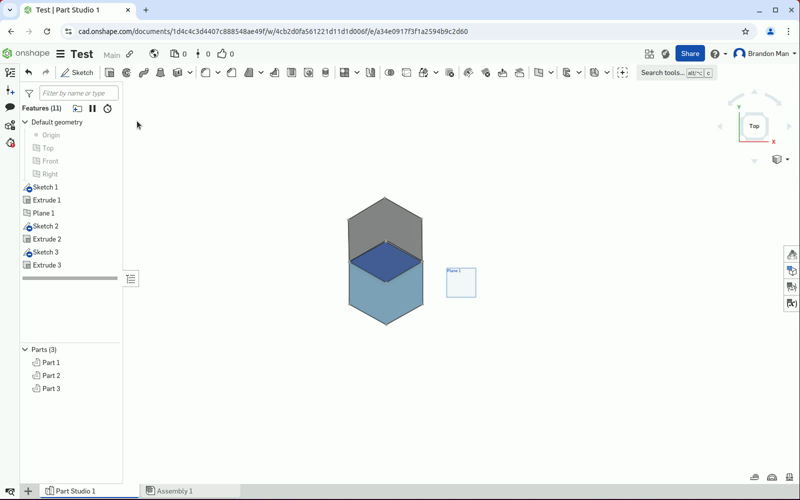
key(up, 3)
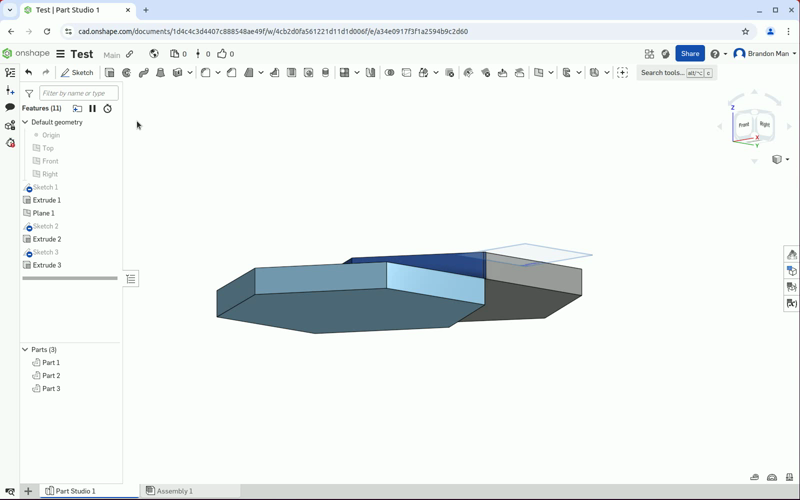
key(left, 3)
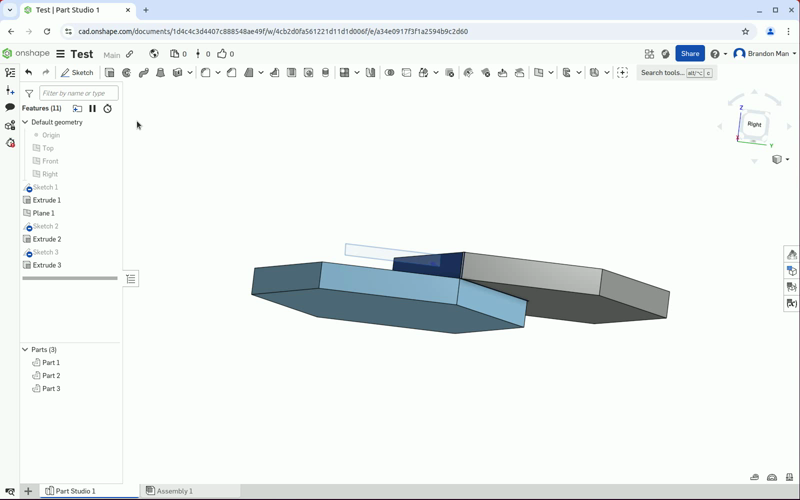
key(right, 3)
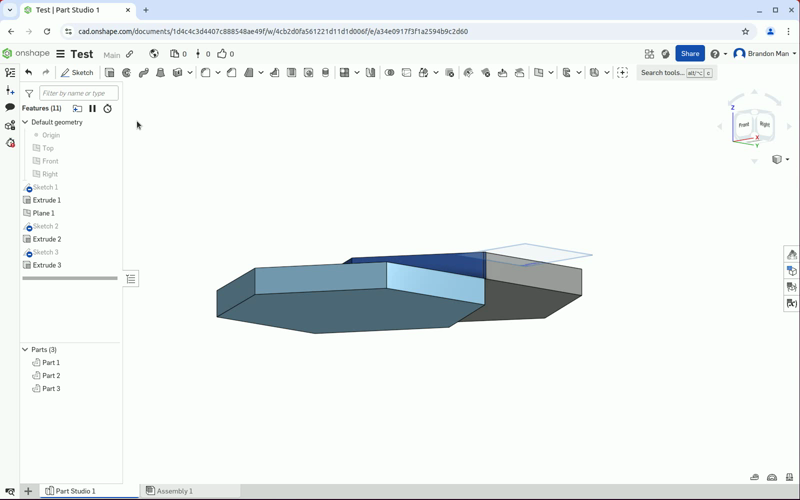
key(down, 3)
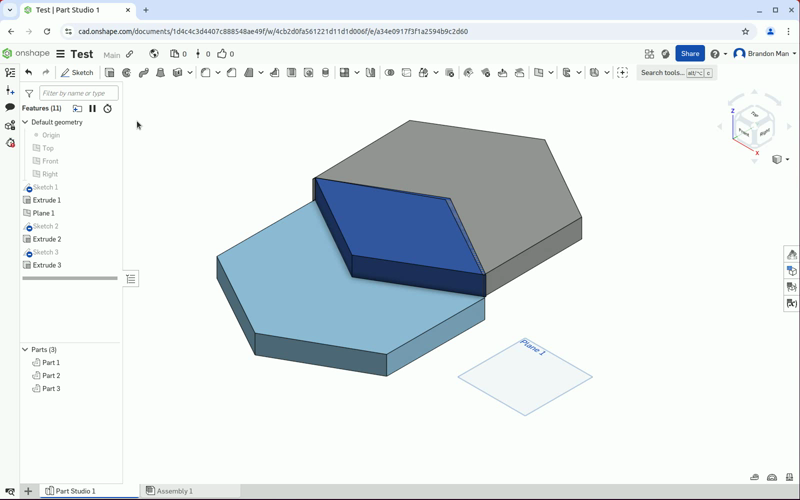
mouse_move(73, 189)
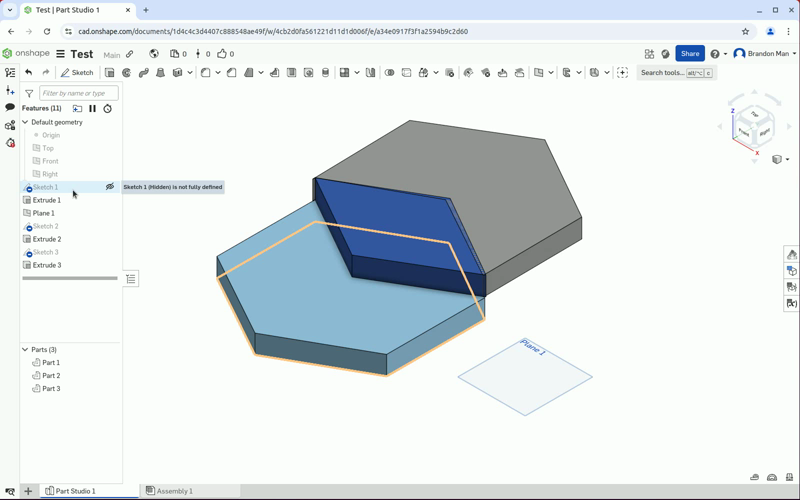
click(73, 189)